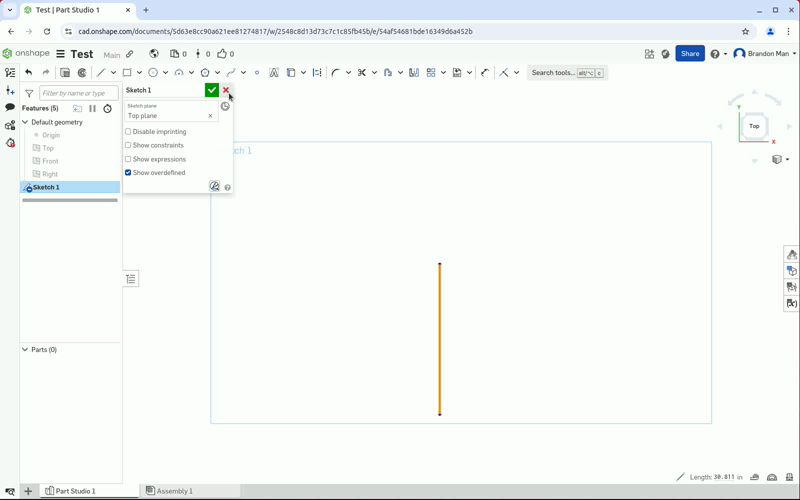
key(shift+h)
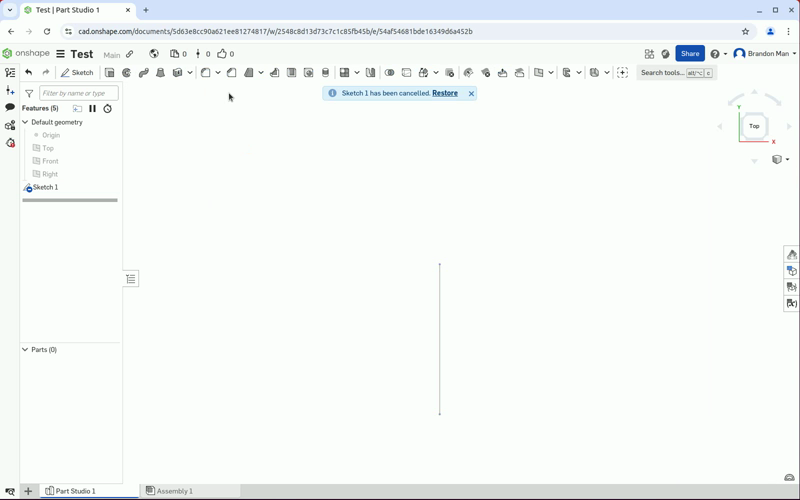
mouse_move(73, 352)
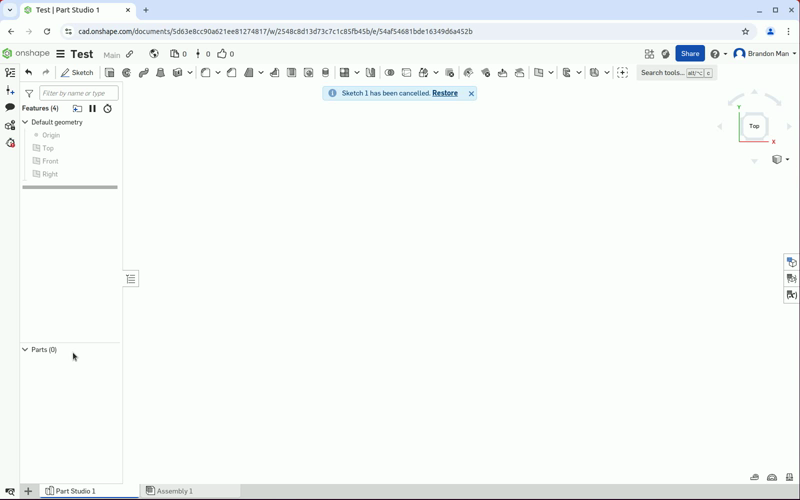
key(y)
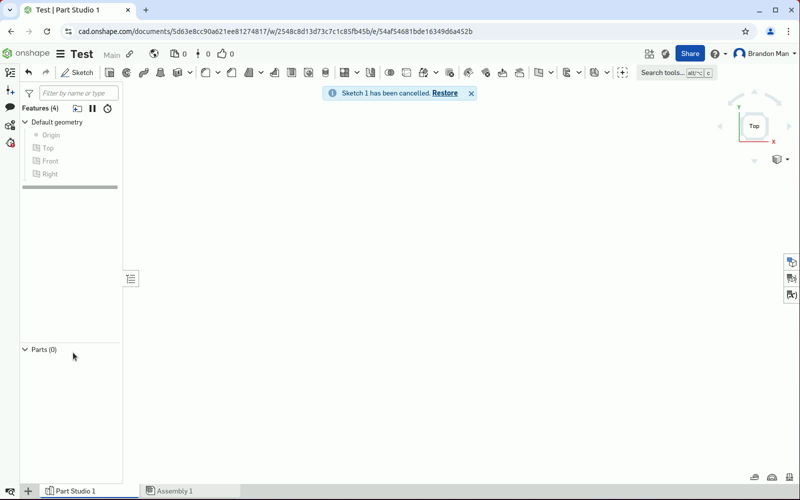
key(shift+p)
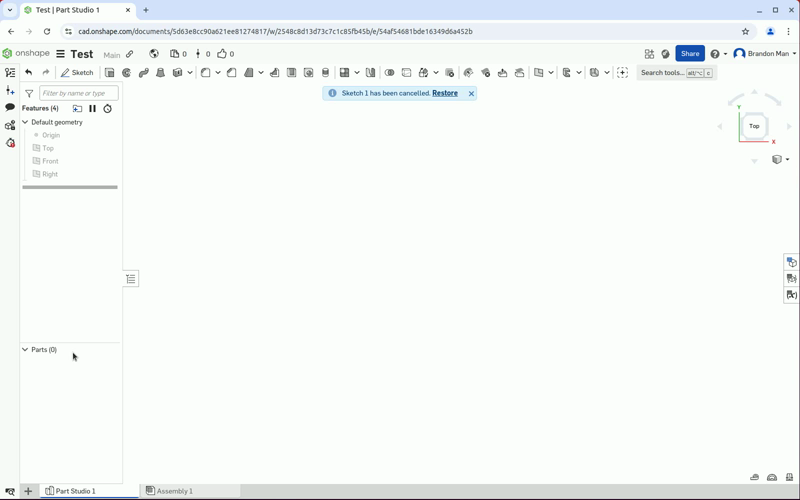
key(space)
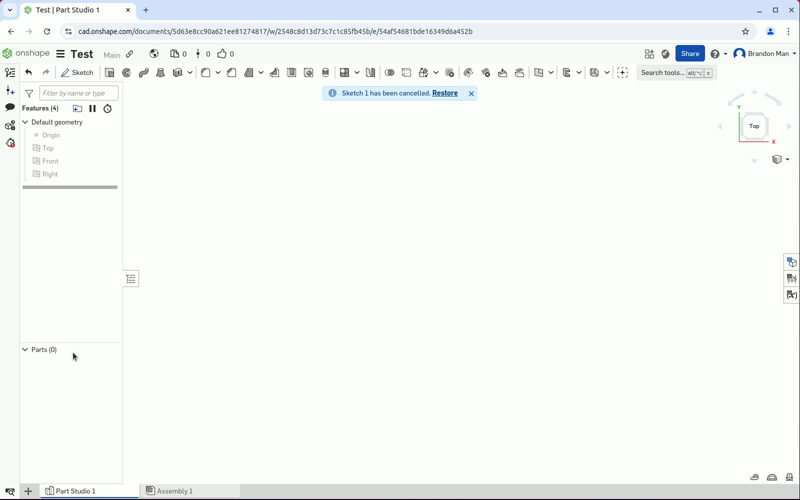
key_down(shift)
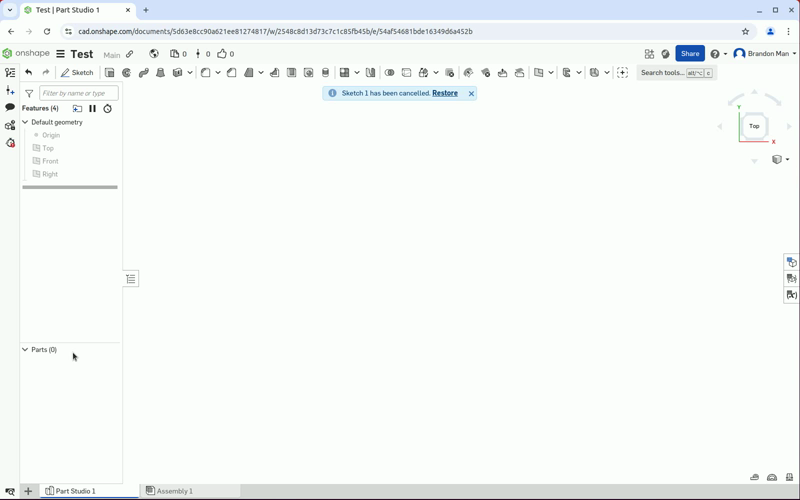
key(up)
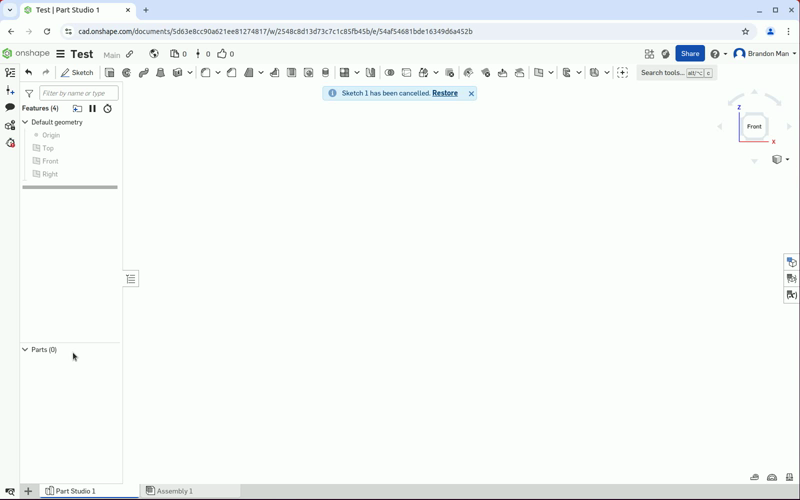
key_up(shift)
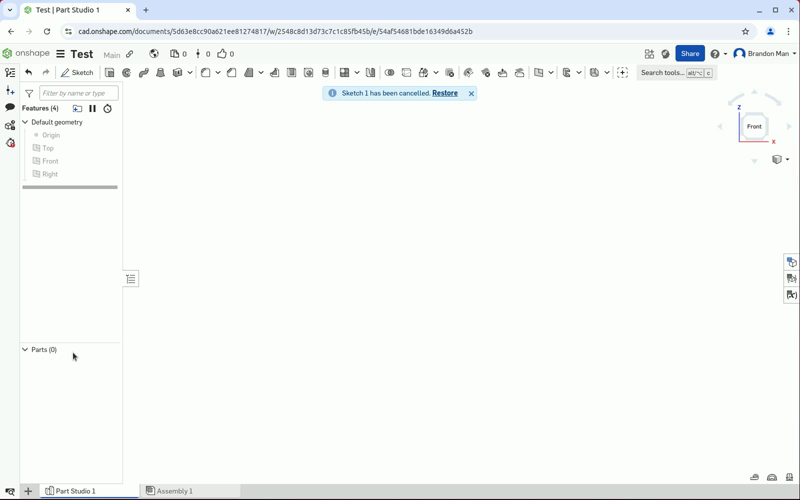
mouse_move(73, 352)
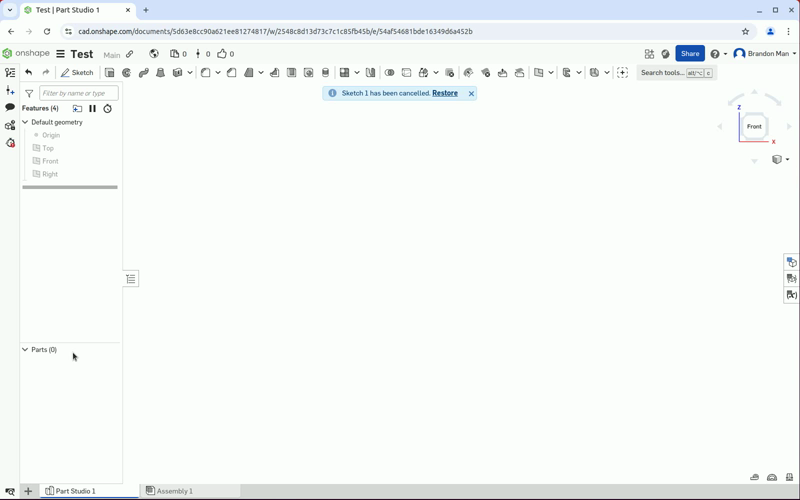
key(shift+y)
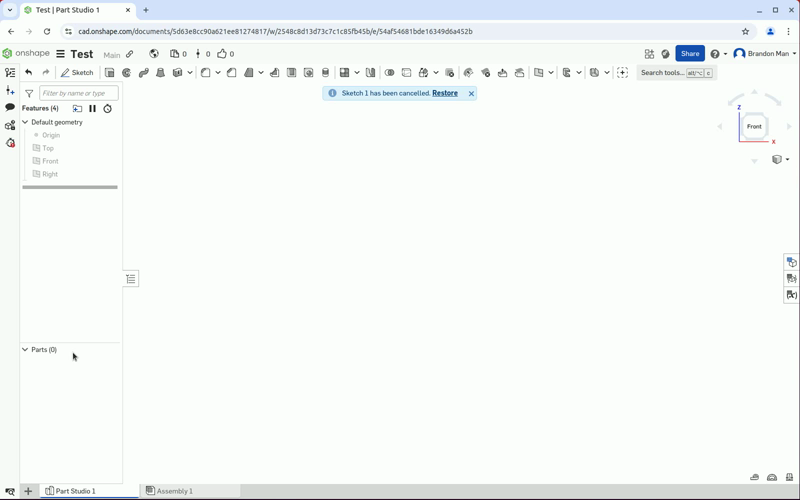
key(shift+s)
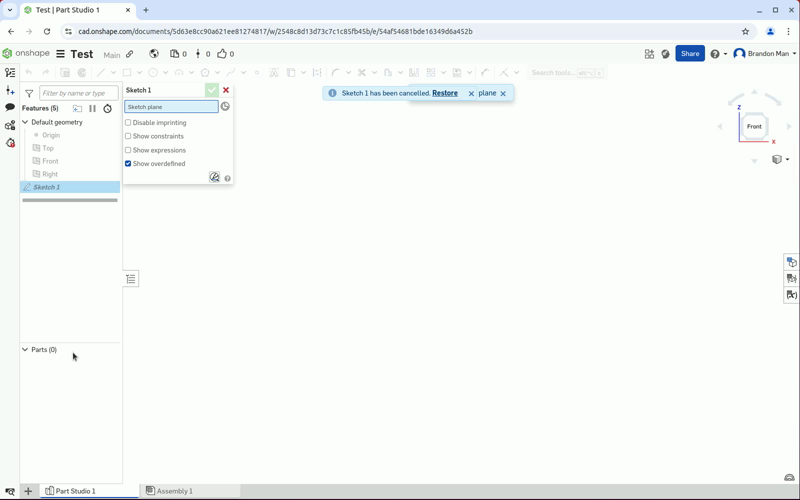
mouse_move(73, 163)
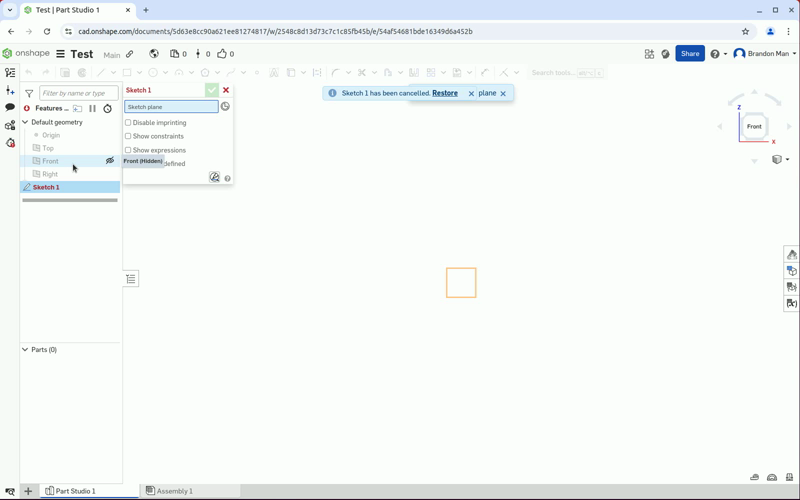
click(73, 163)
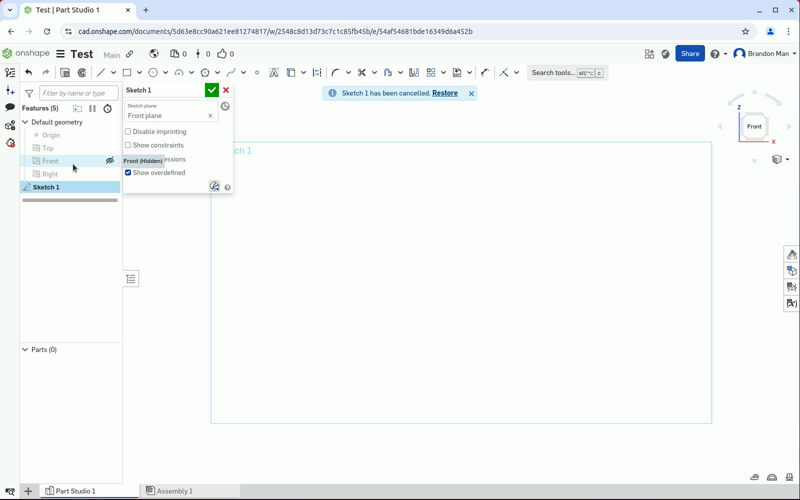
mouse_move(73, 352)
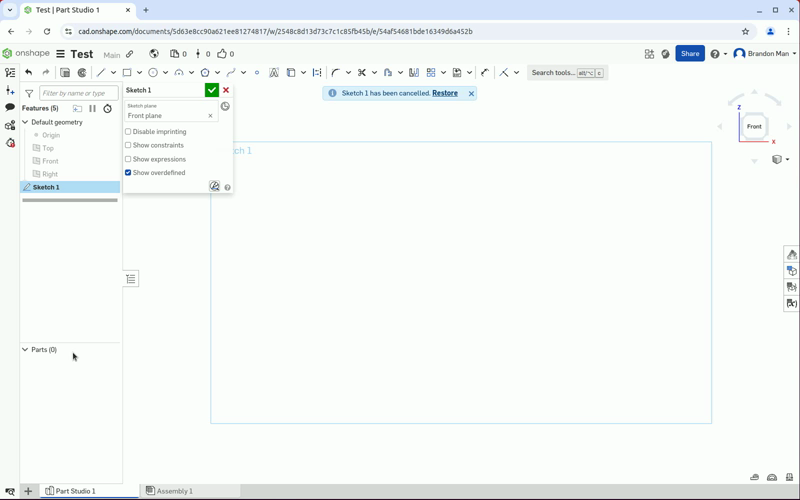
key(y)
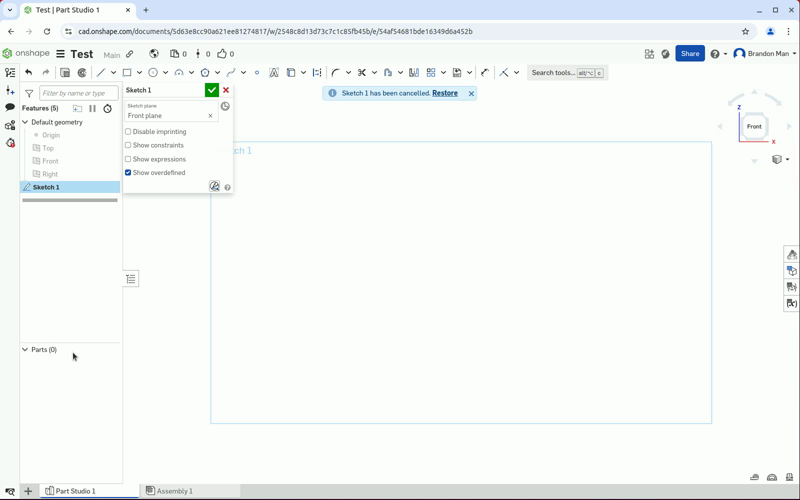
key(l)
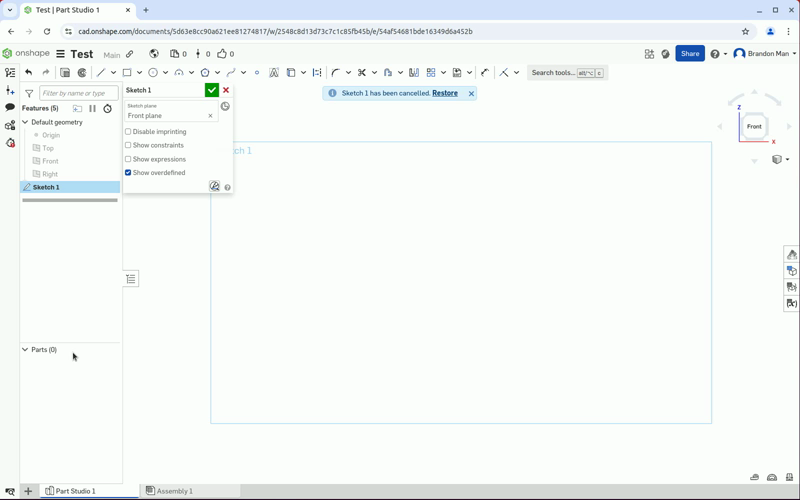
key_down(shift)
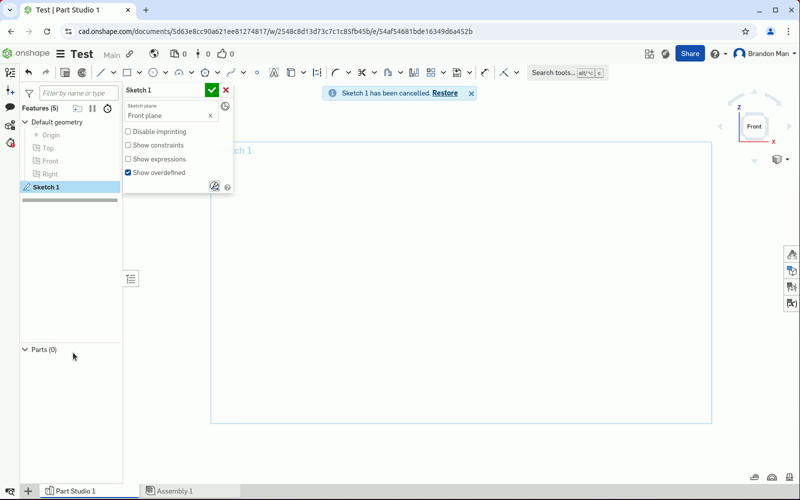
mouse_move(349, 395)
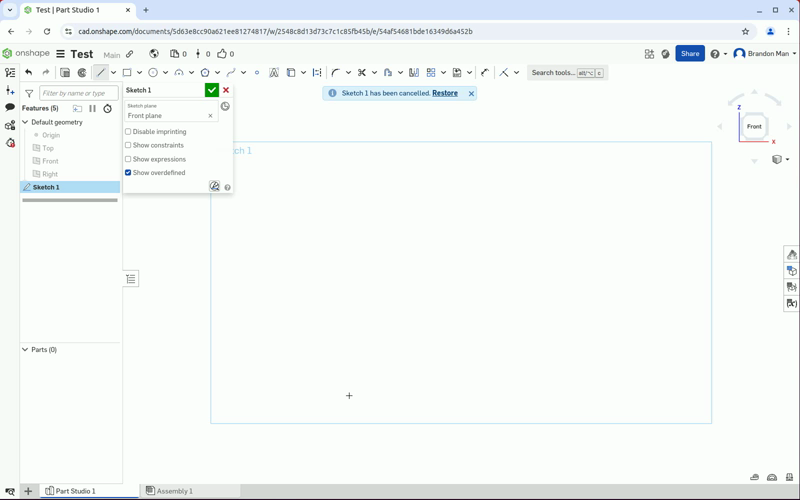
click(349, 395)
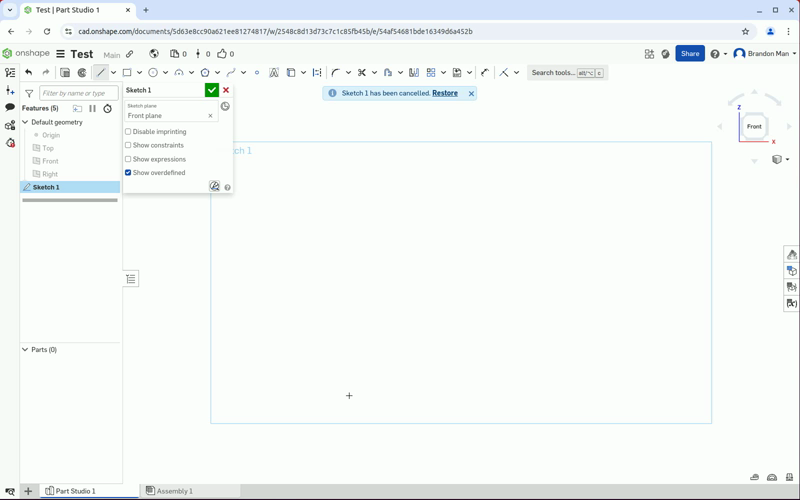
key_up(shift)
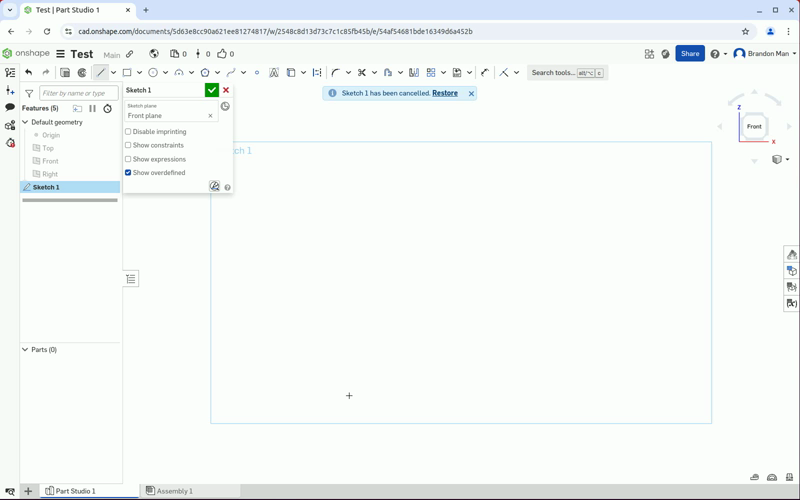
key_down(shift)
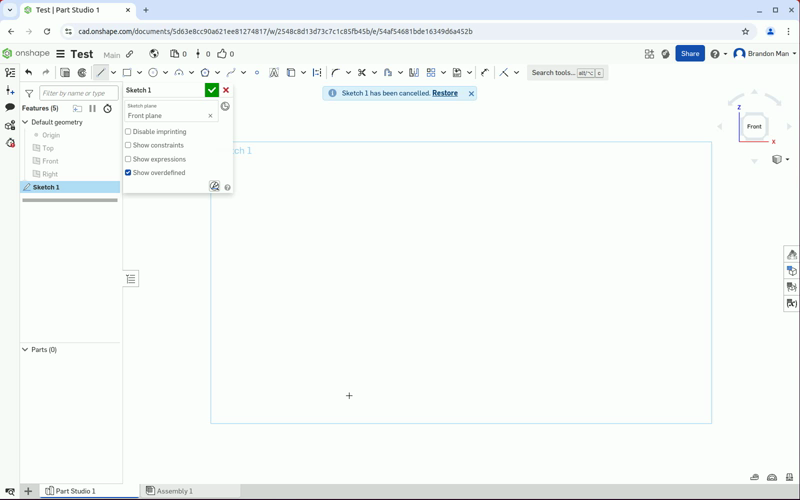
mouse_move(570, 395)
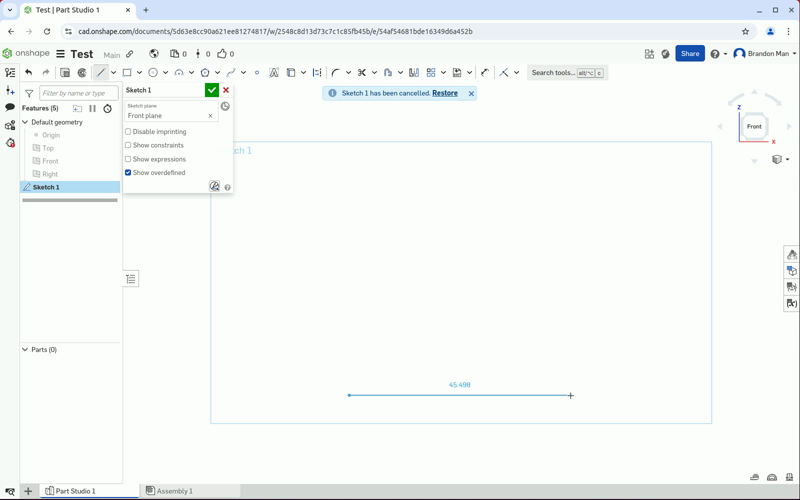
click(570, 395)
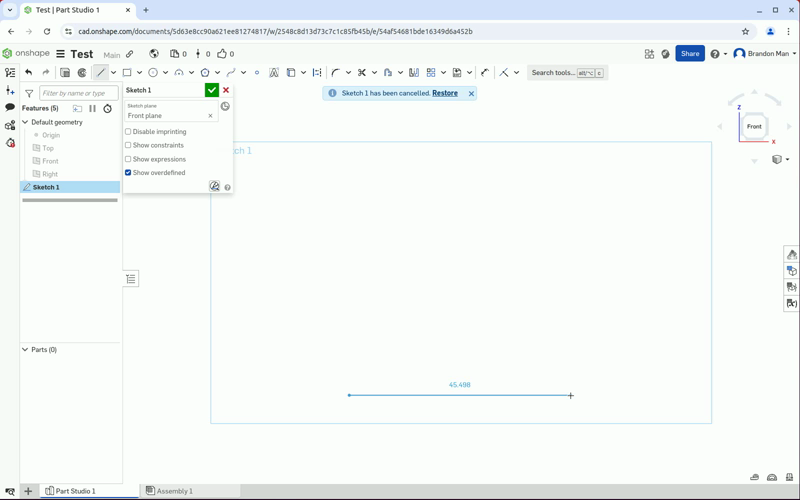
key_up(shift)
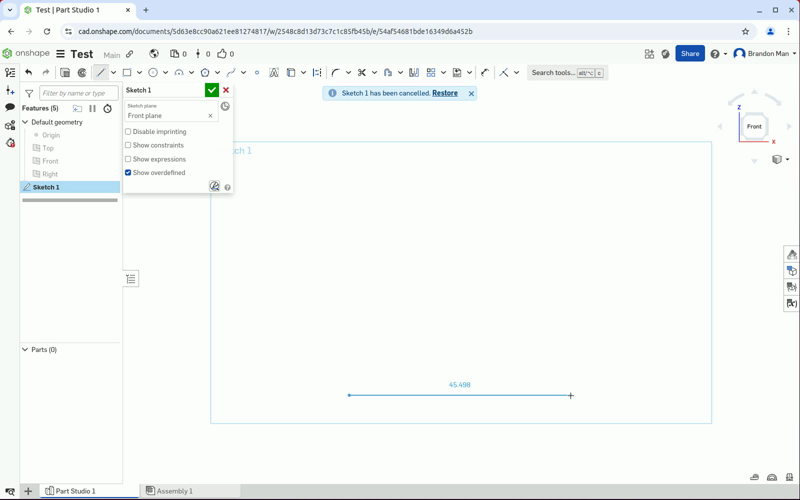
key_down(shift)
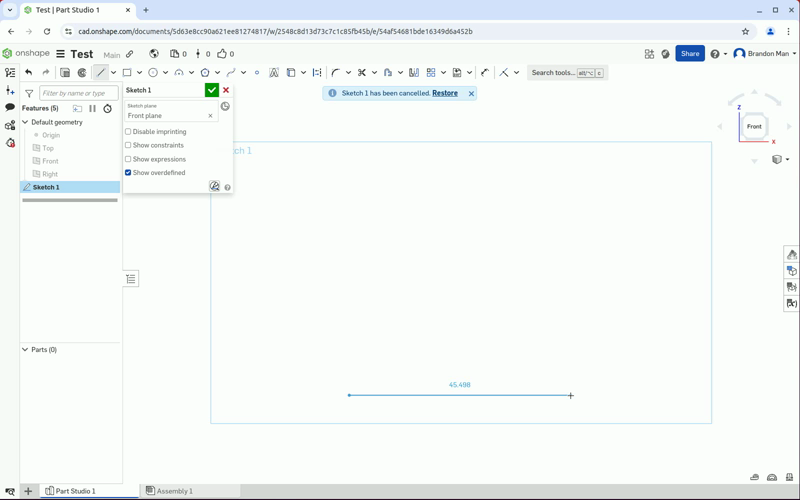
mouse_move(570, 171)
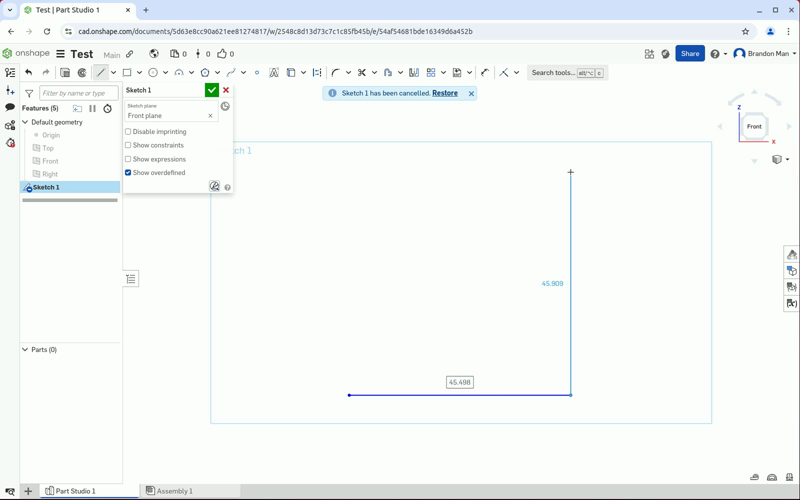
click(570, 171)
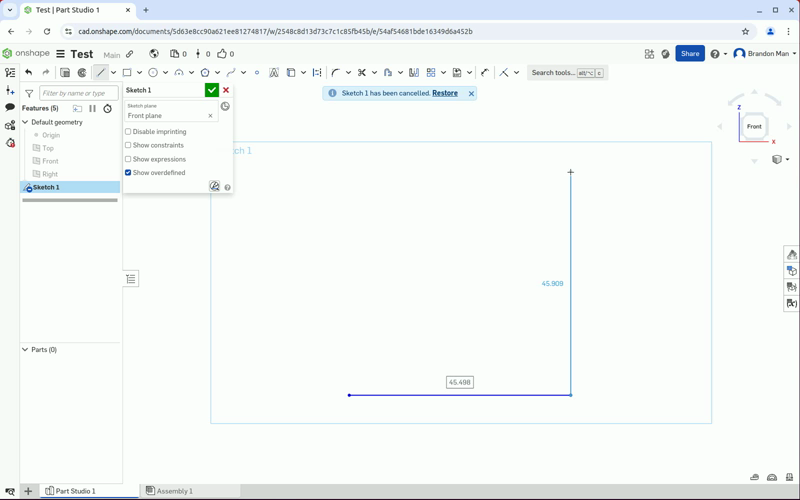
key_up(shift)
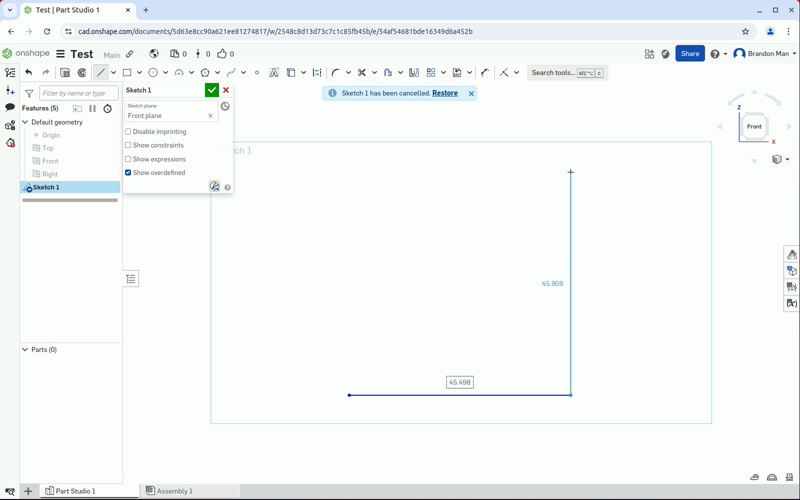
key_down(shift)
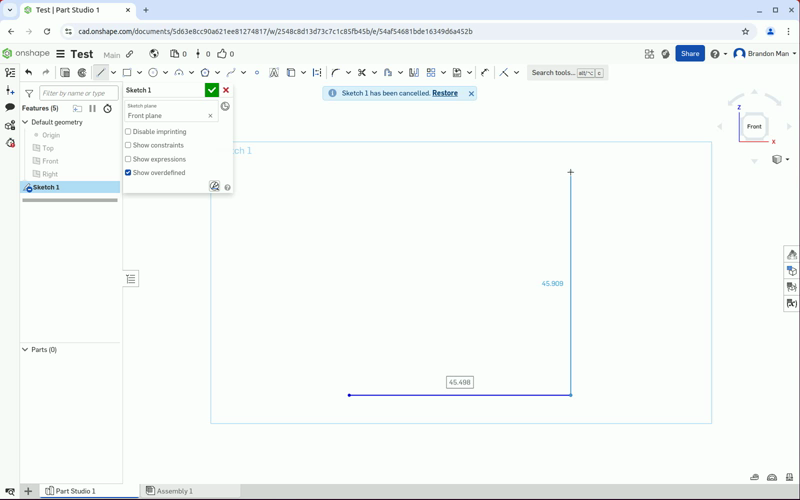
mouse_move(349, 171)
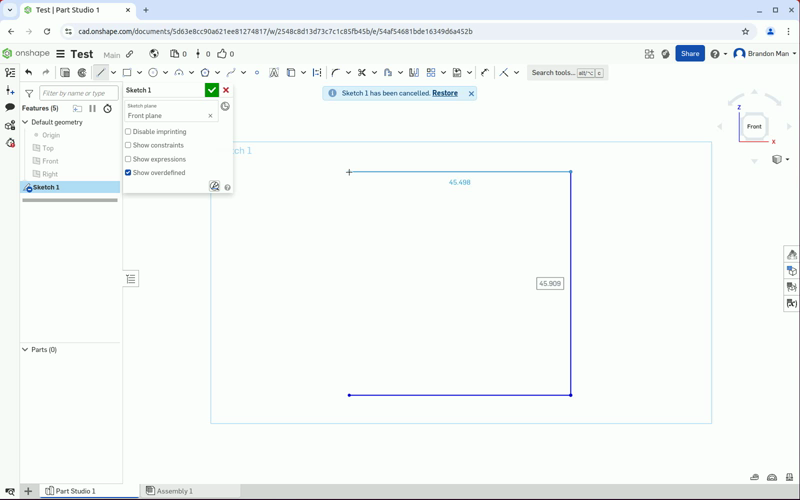
click(349, 171)
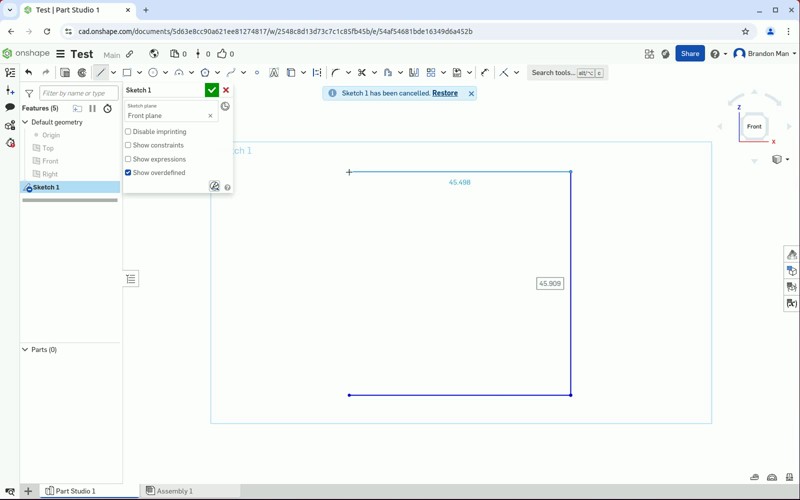
key_up(shift)
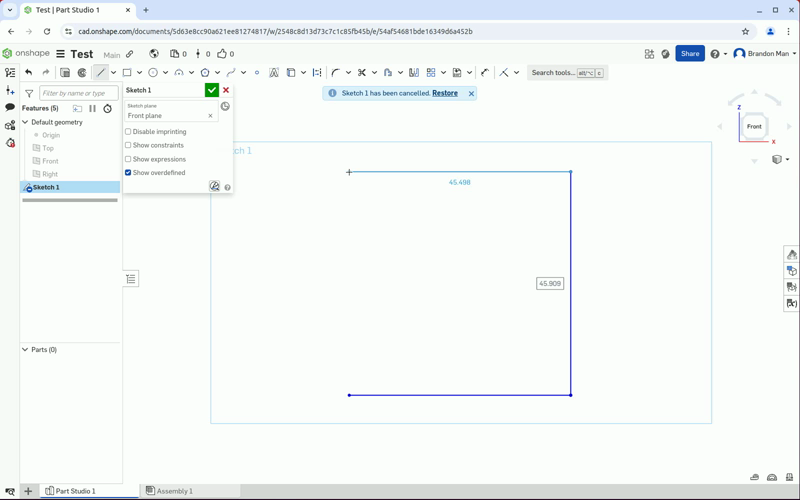
key_down(shift)
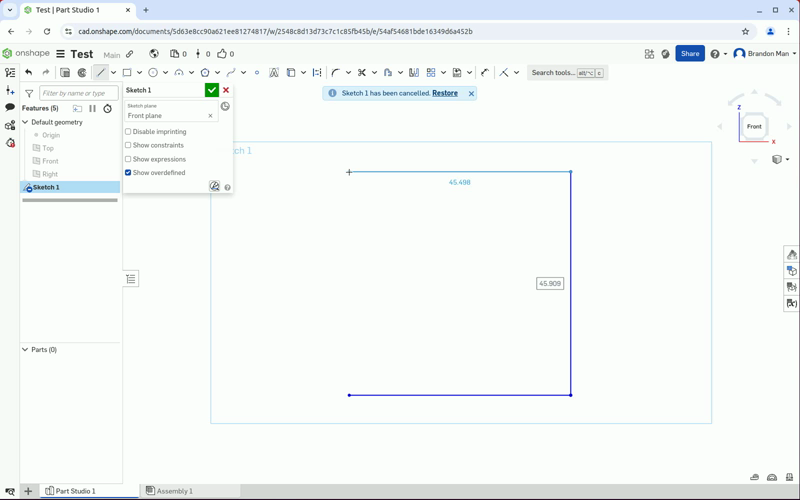
mouse_move(349, 395)
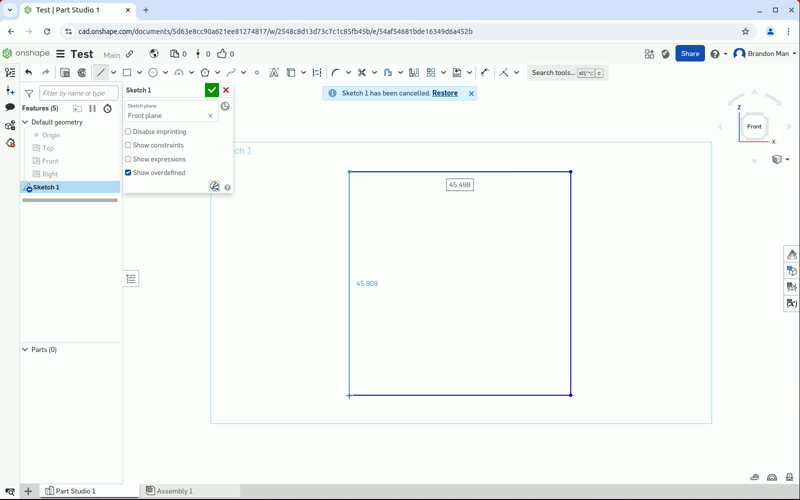
key_up(shift)
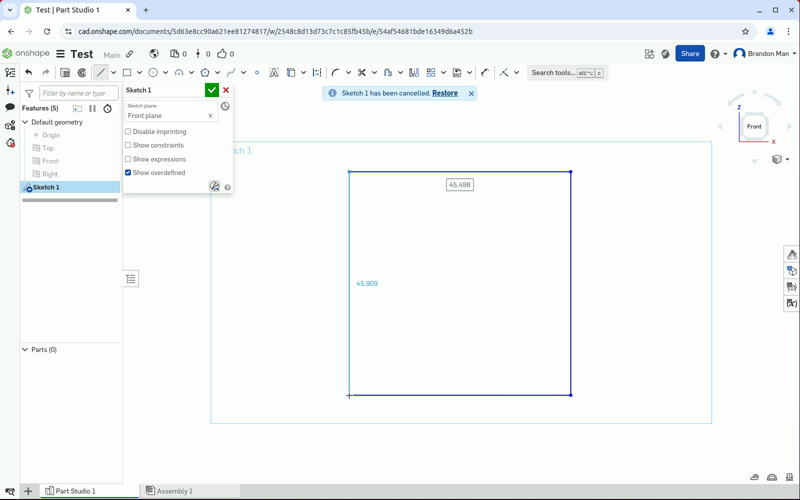
click(349, 395)
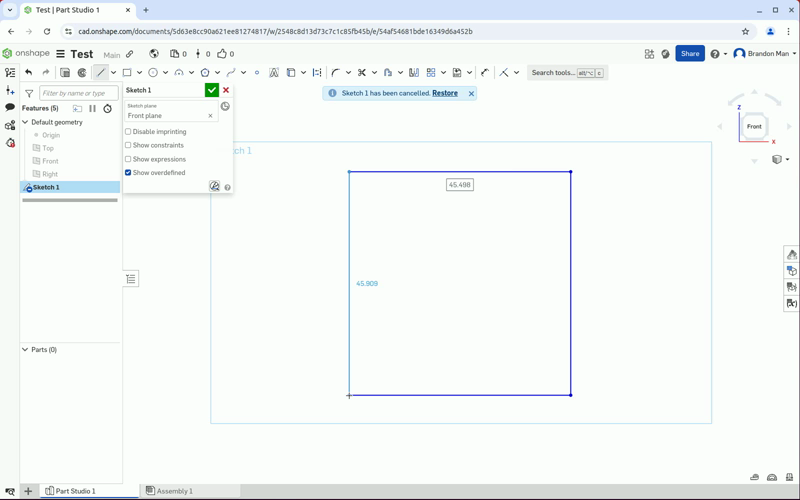
key(esc)
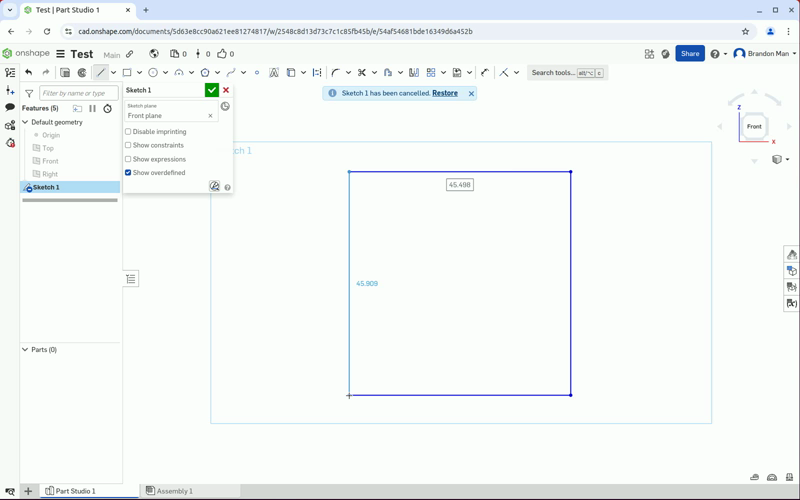
mouse_move(496, 251)
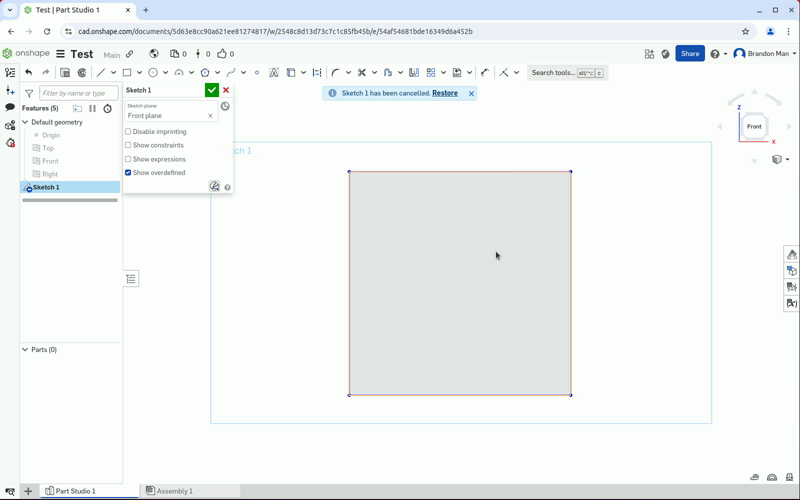
click(496, 251)
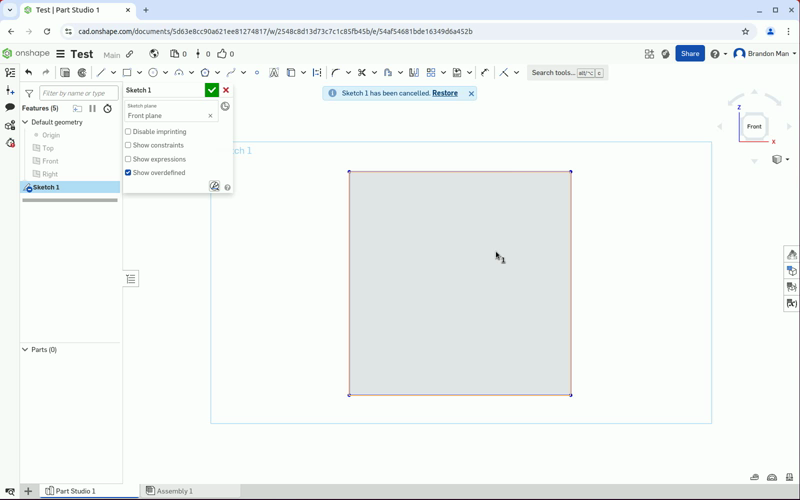
mouse_move(73, 352)
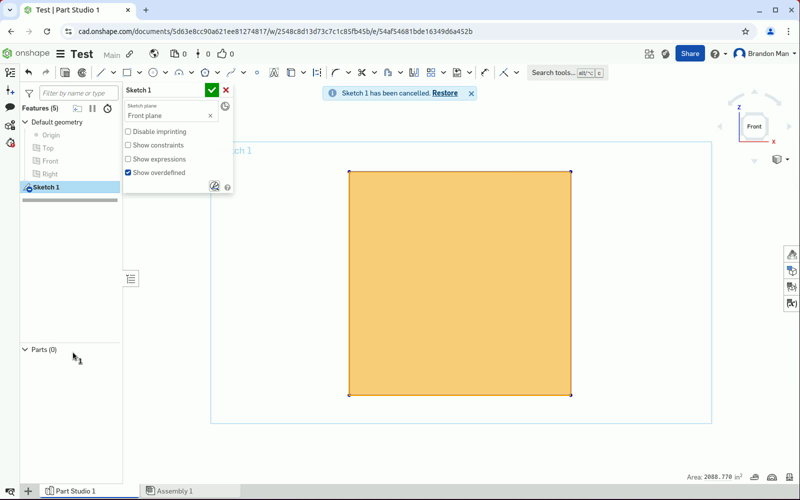
key(shift+y)
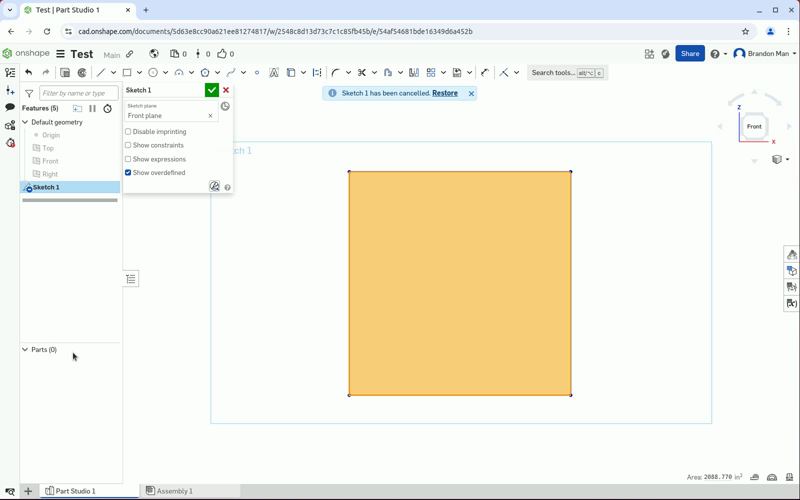
key(shift+e)
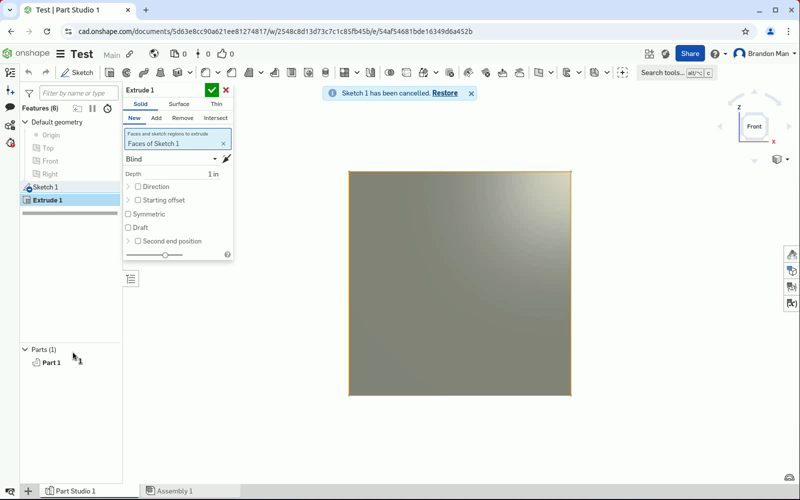
mouse_move(143, 106)
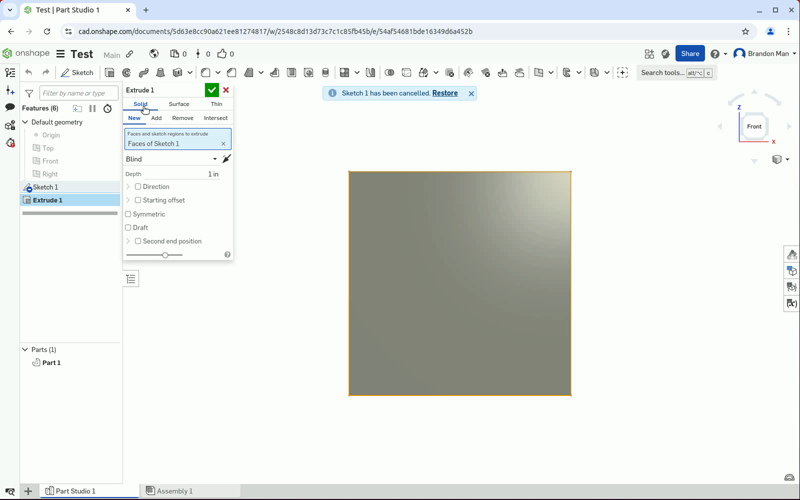
click(143, 106)
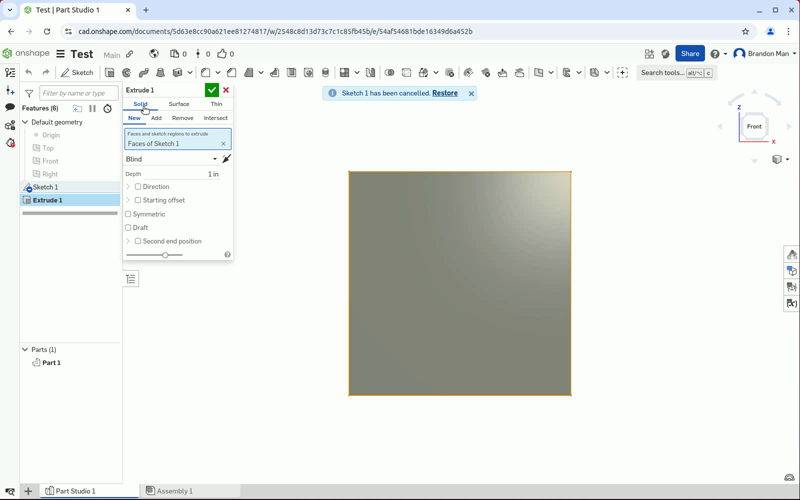
mouse_move(137, 120)
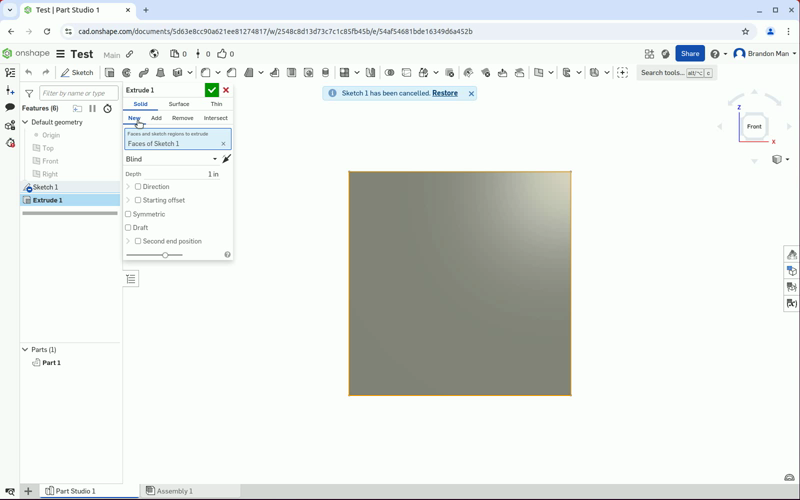
click(137, 120)
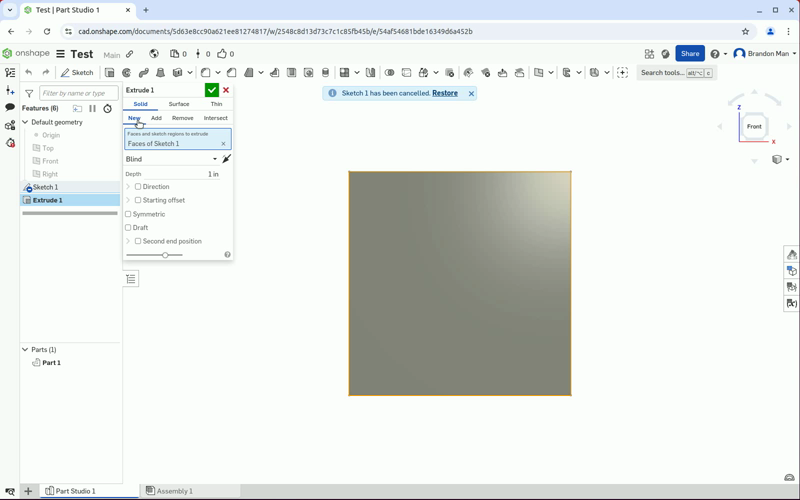
key(tab, 4)
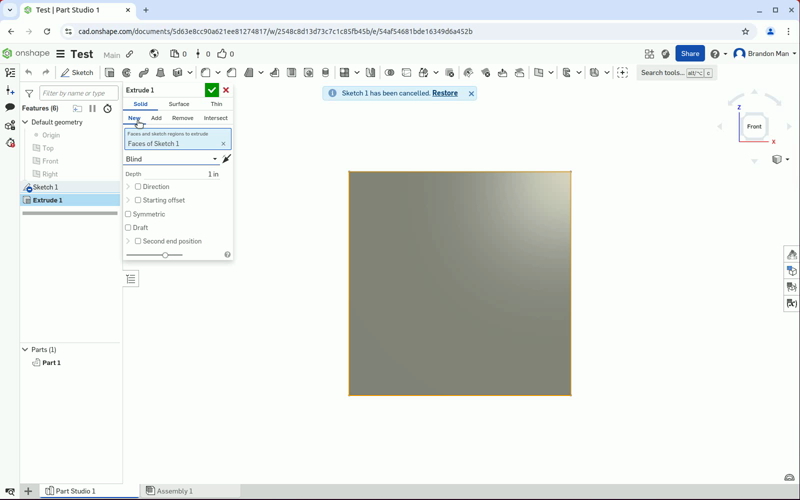
text(0.481)
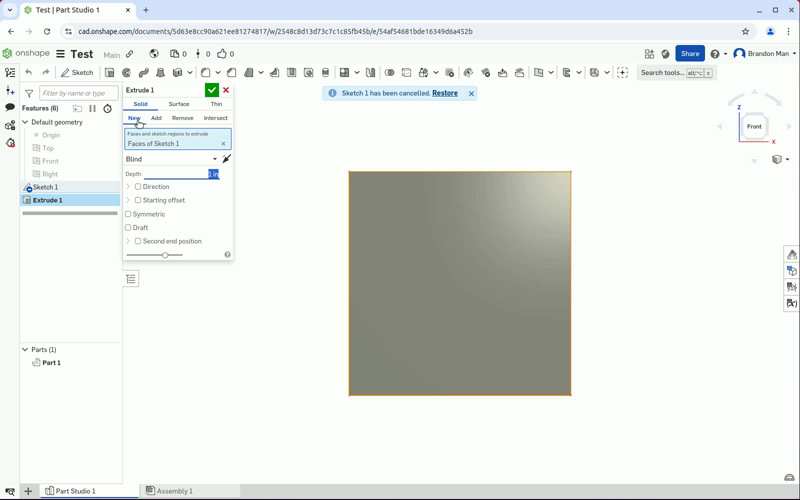
key(enter)
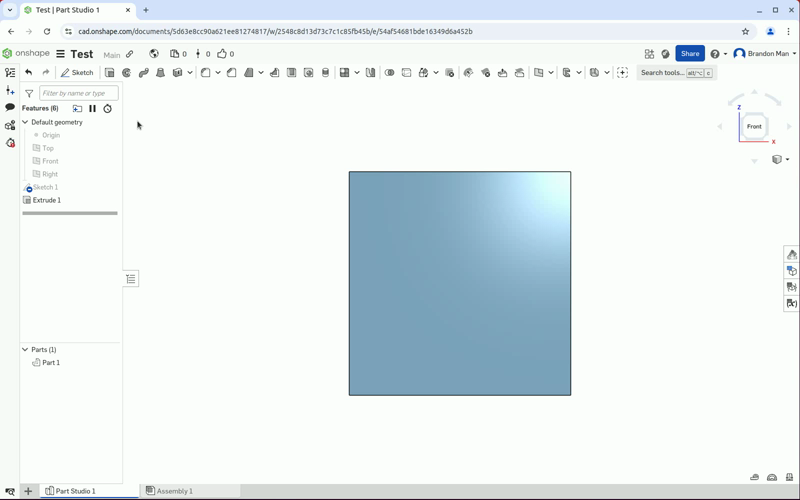
key(shift+h)
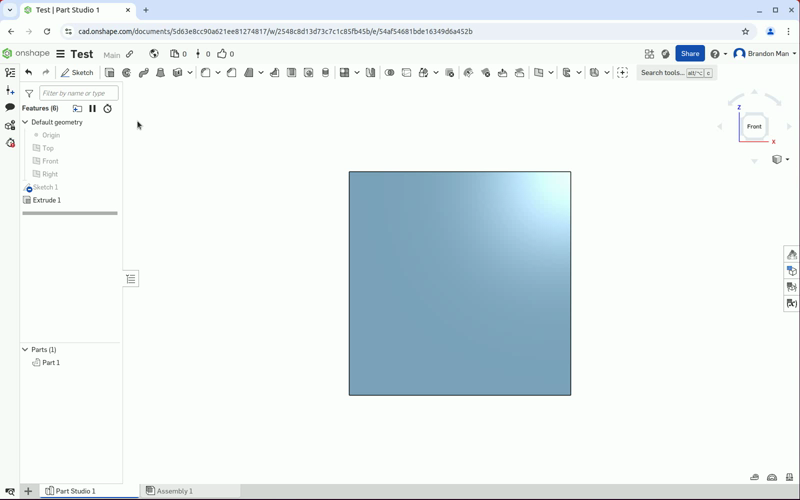
key(shift+h)
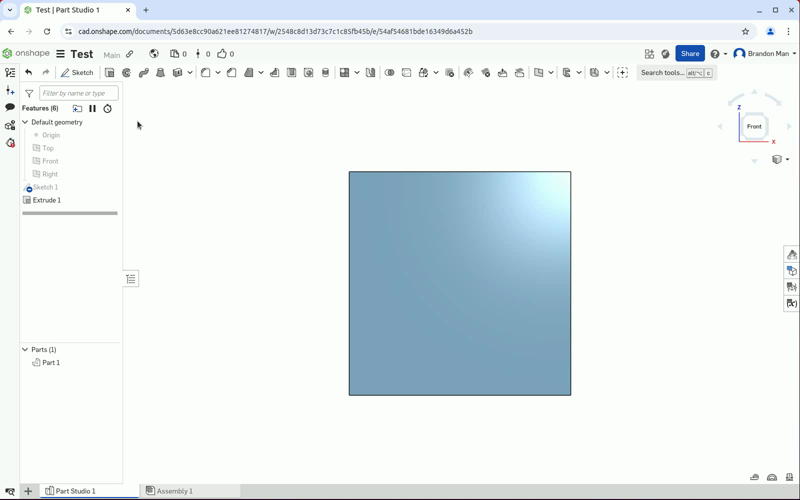
mouse_move(73, 189)
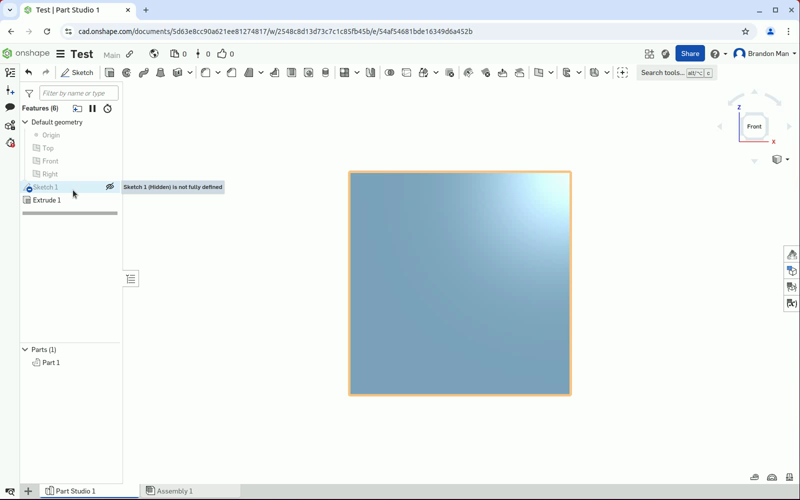
click(73, 189)
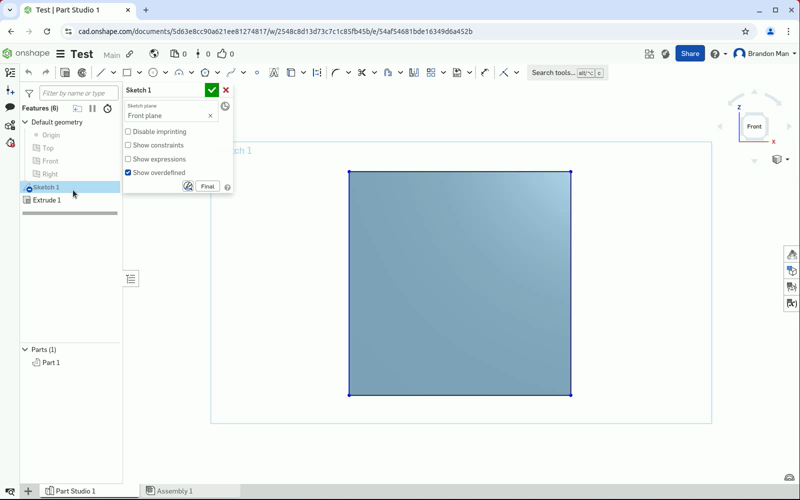
mouse_move(229, 92)
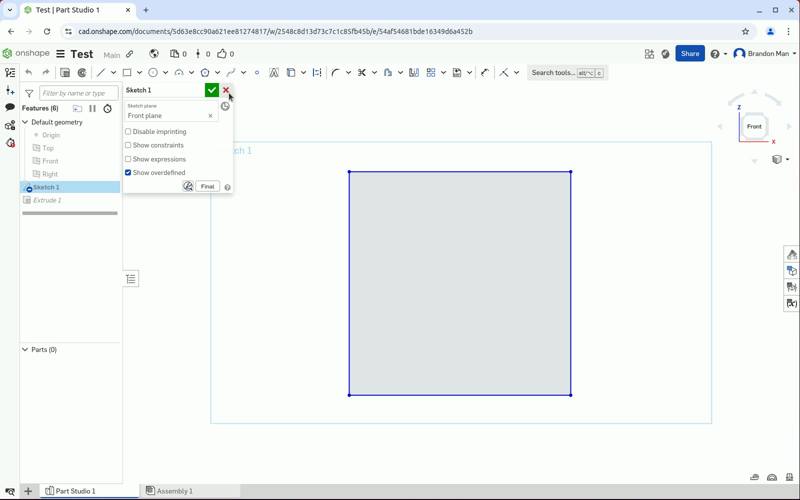
click(229, 92)
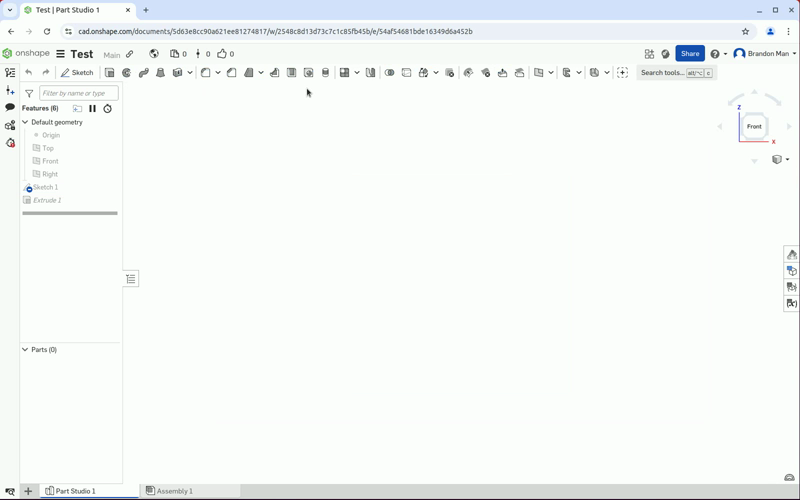
mouse_move(541, 75)
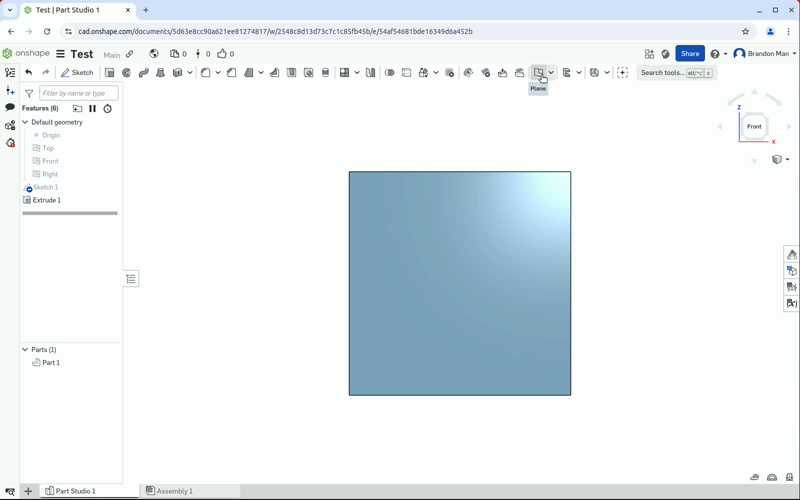
click(541, 75)
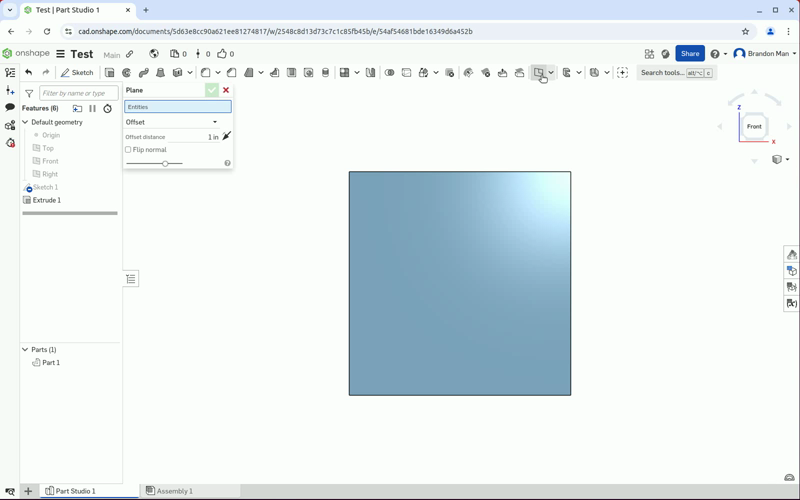
mouse_move(73, 163)
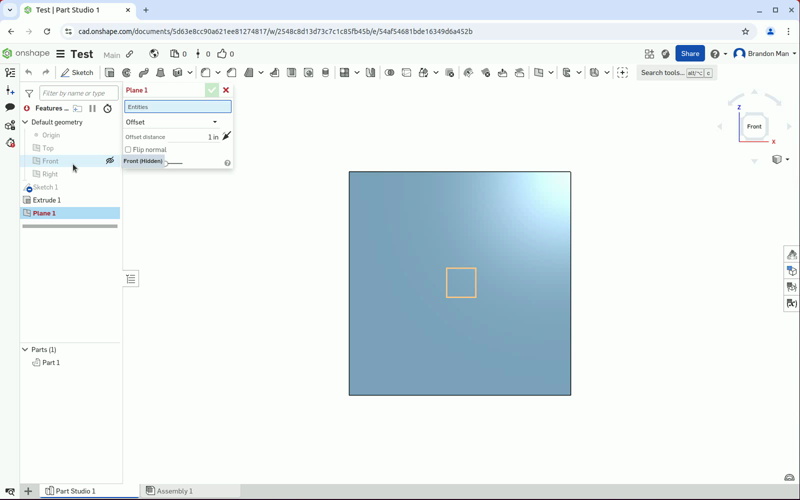
click(73, 163)
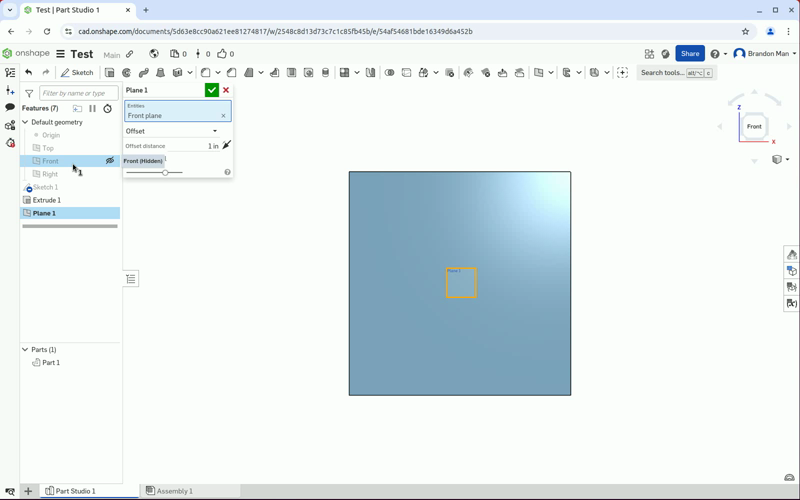
key(tab, 2)
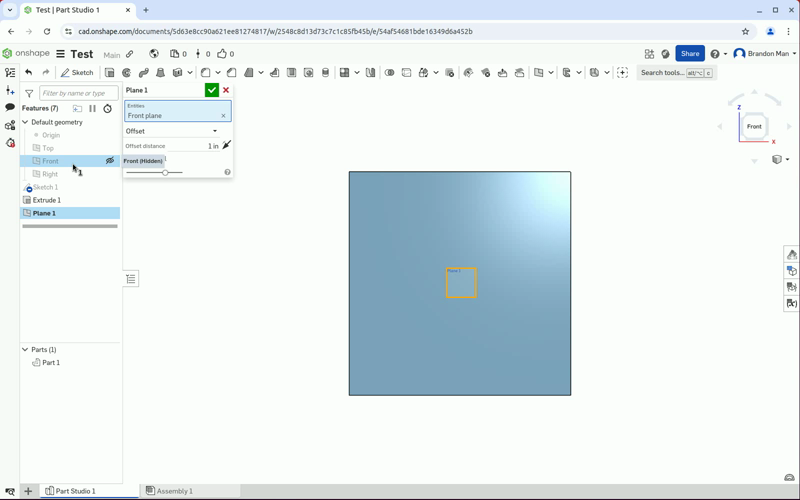
text(0.493)
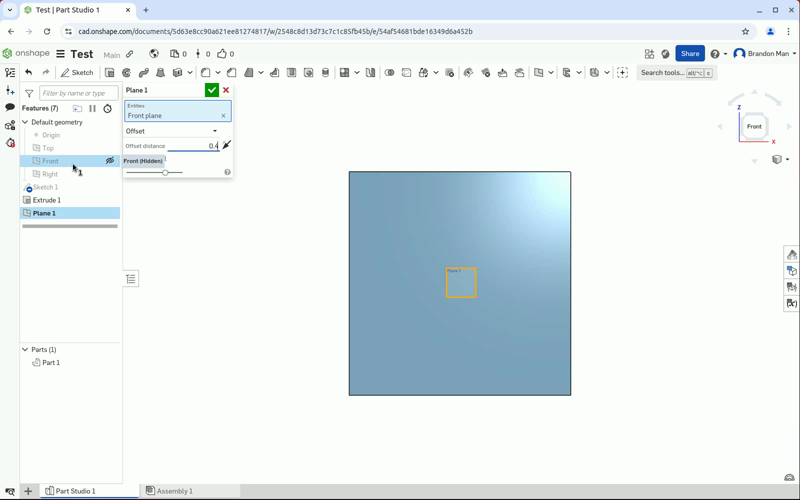
key(enter, 2)
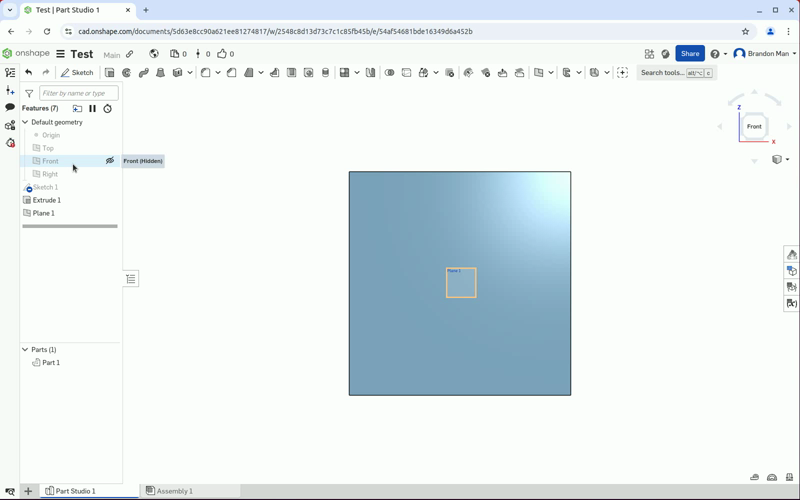
key(shift+s)
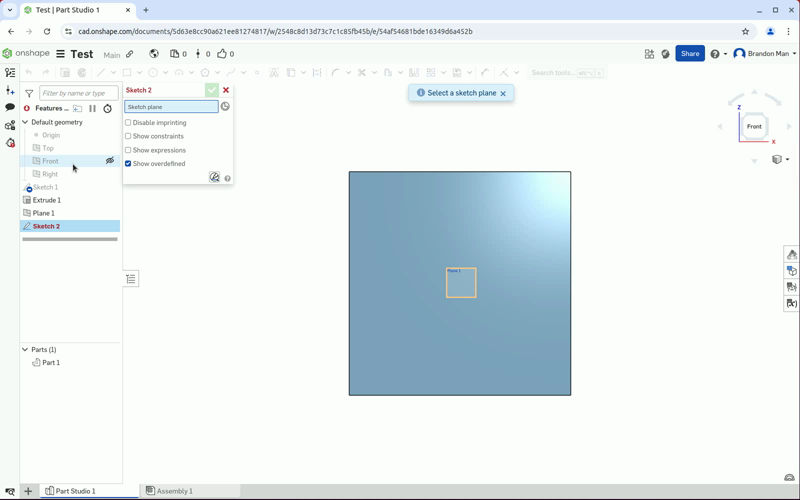
mouse_move(73, 215)
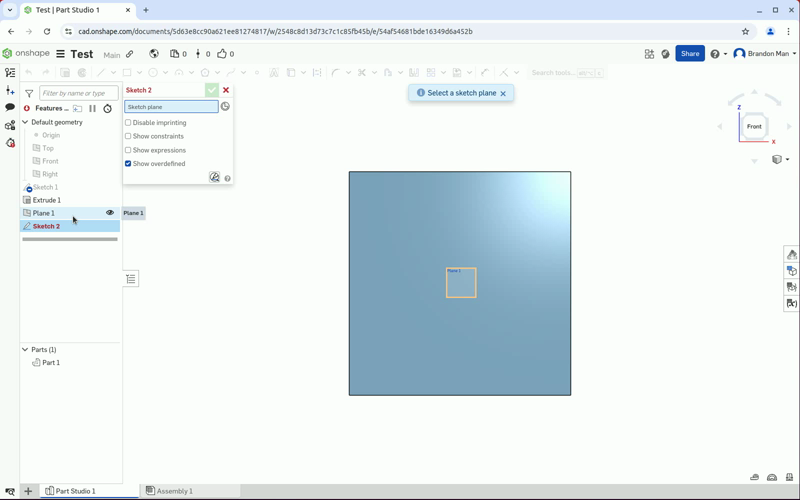
click(73, 215)
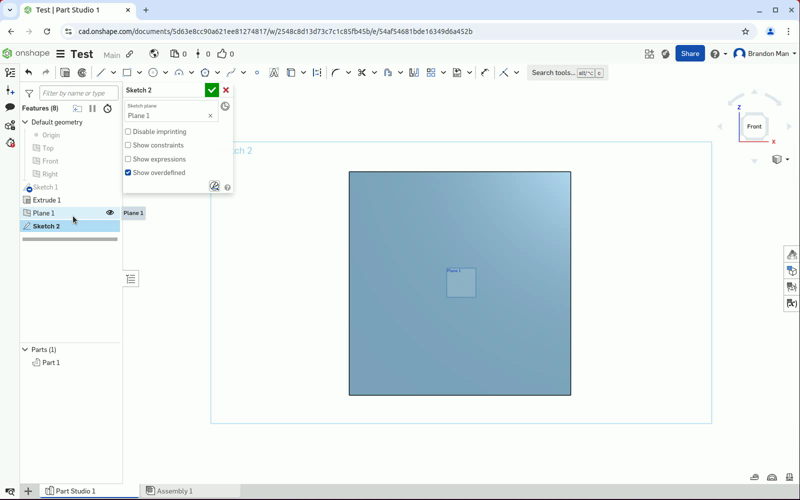
mouse_move(73, 352)
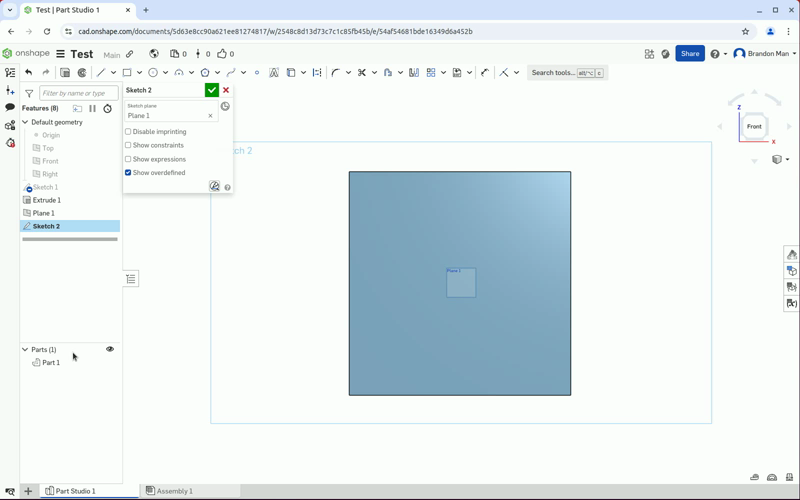
key(y)
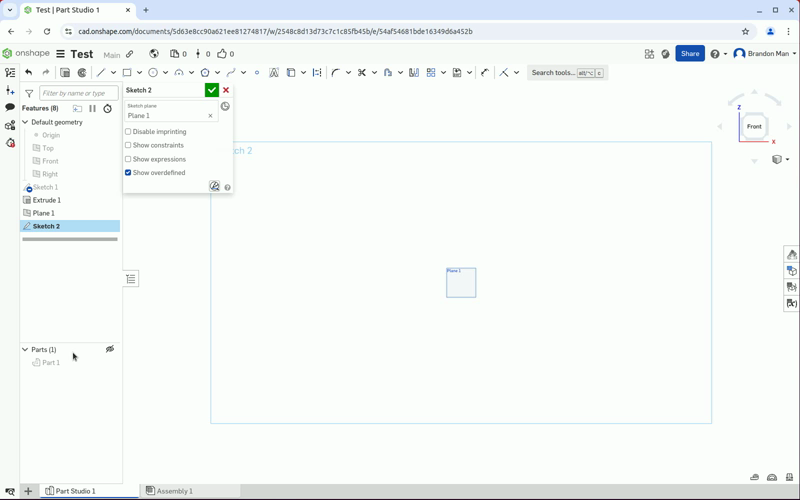
key(l)
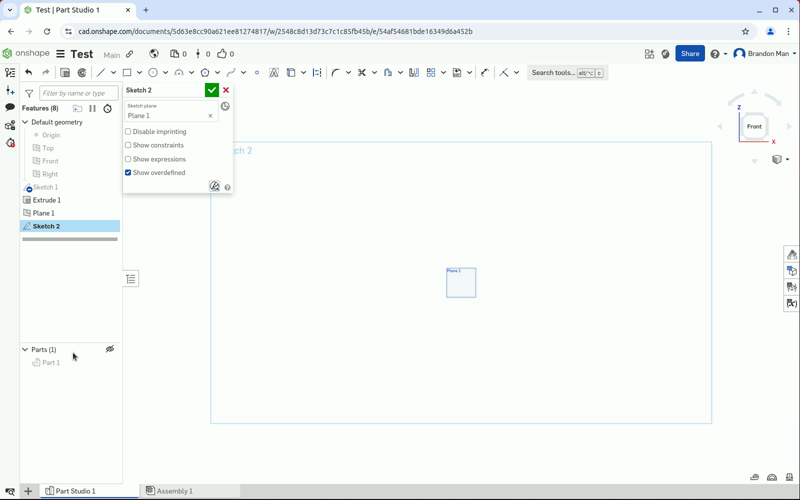
key_down(shift)
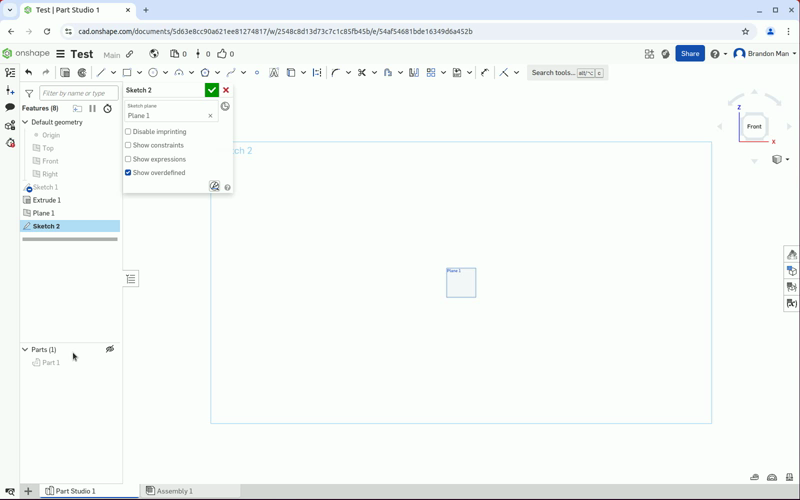
mouse_move(439, 395)
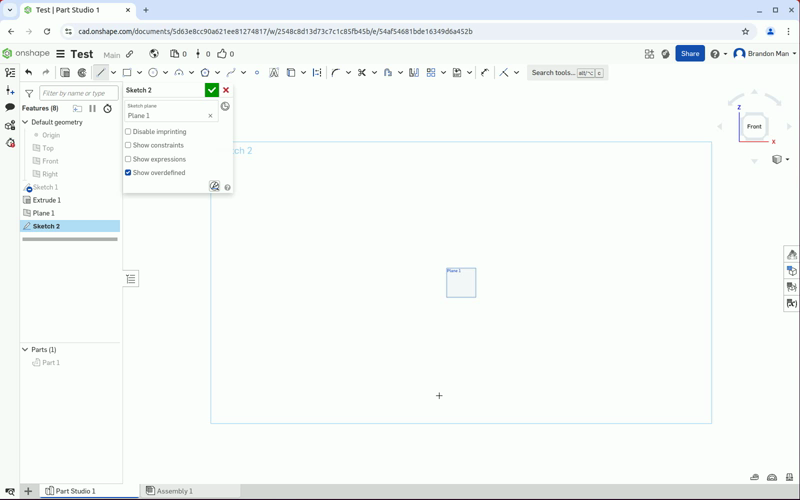
click(439, 395)
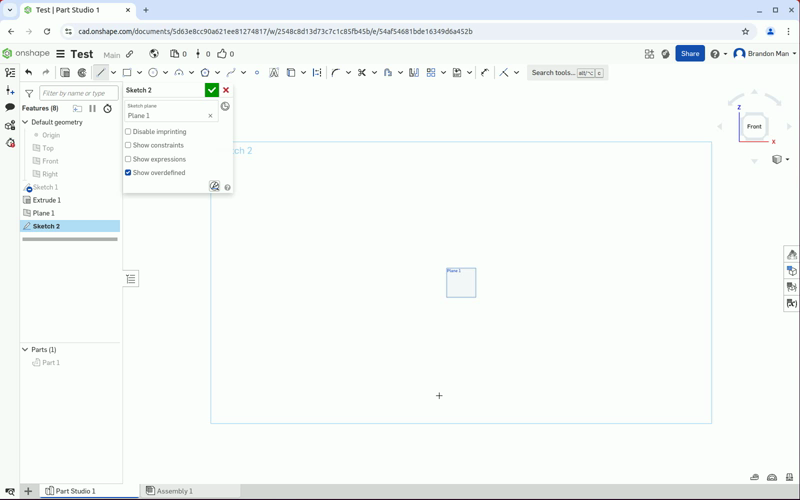
key_up(shift)
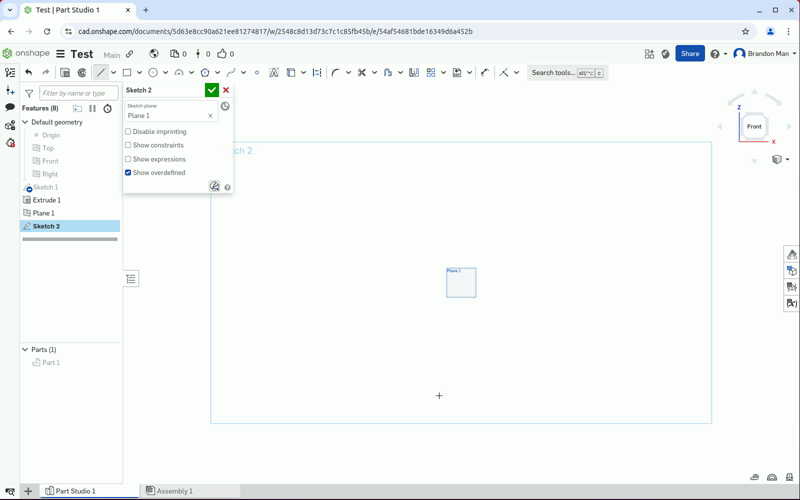
key_down(shift)
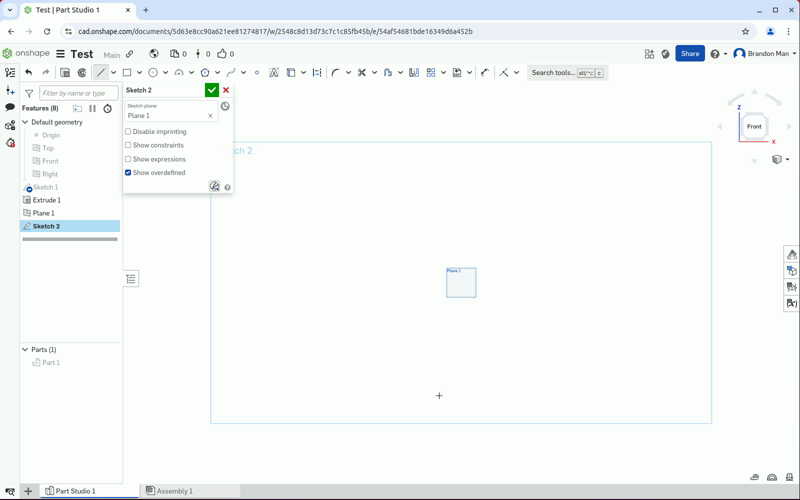
mouse_move(571, 395)
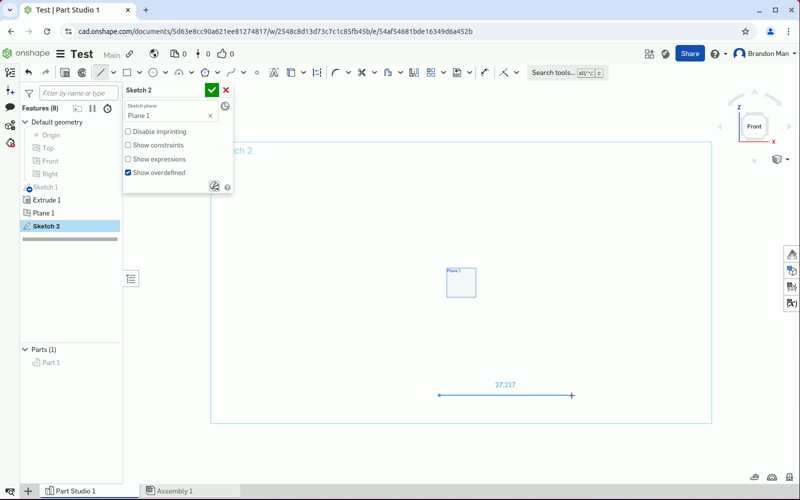
click(571, 395)
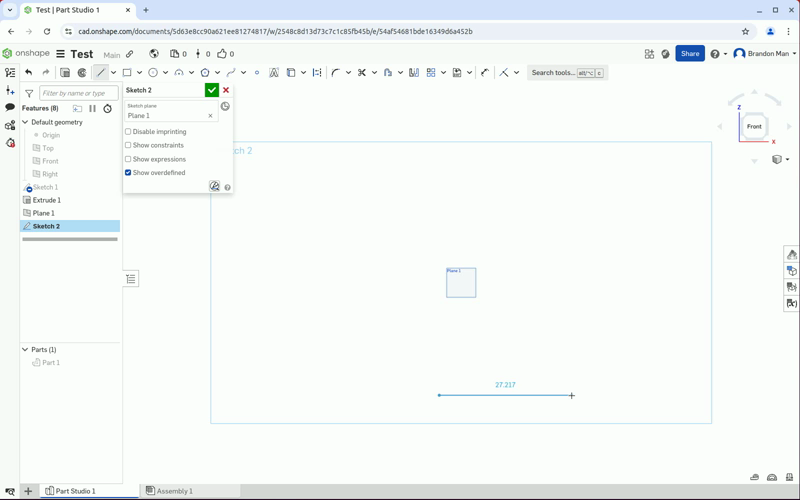
key_up(shift)
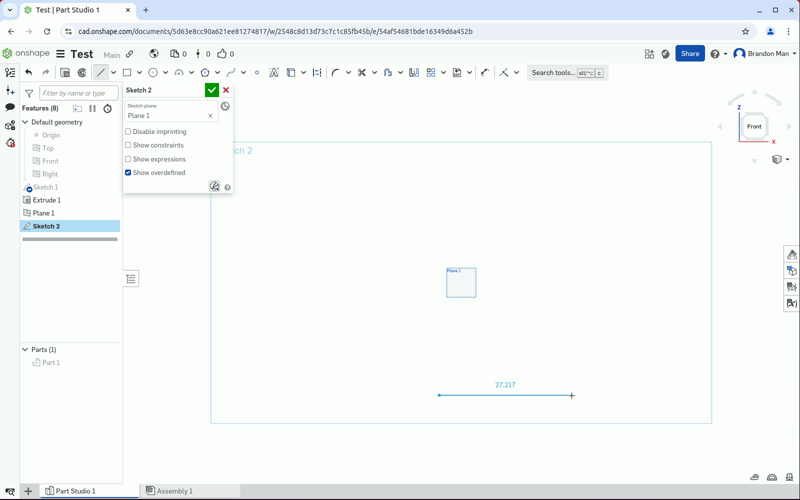
key_down(shift)
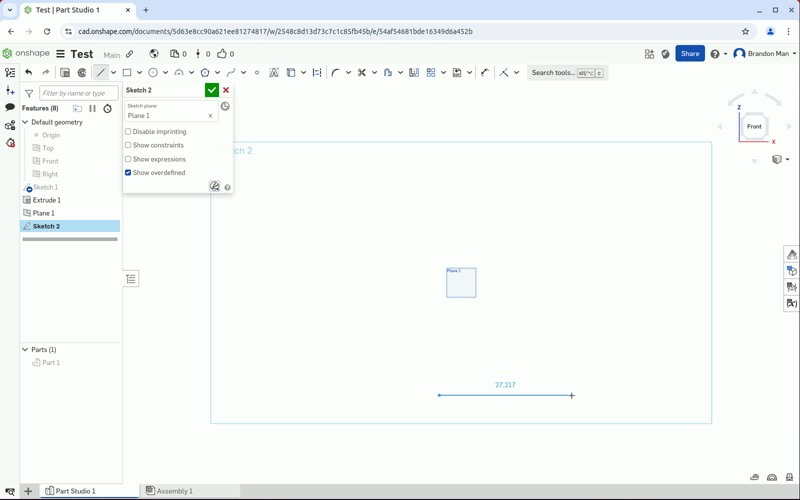
mouse_move(571, 303)
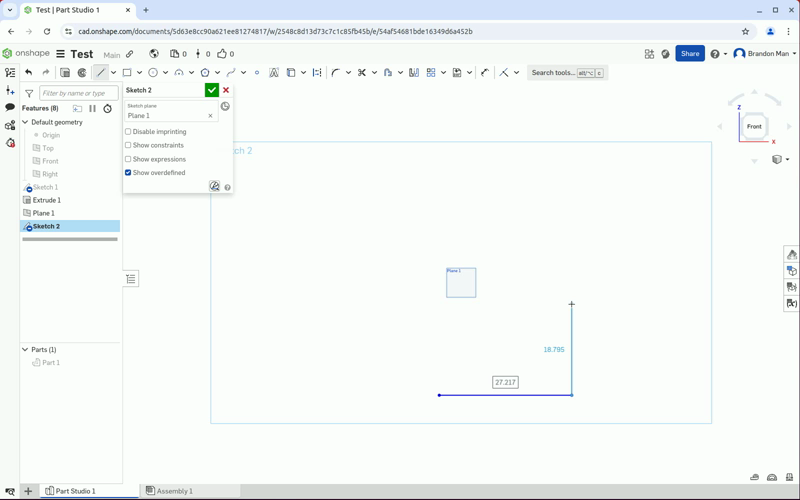
click(571, 303)
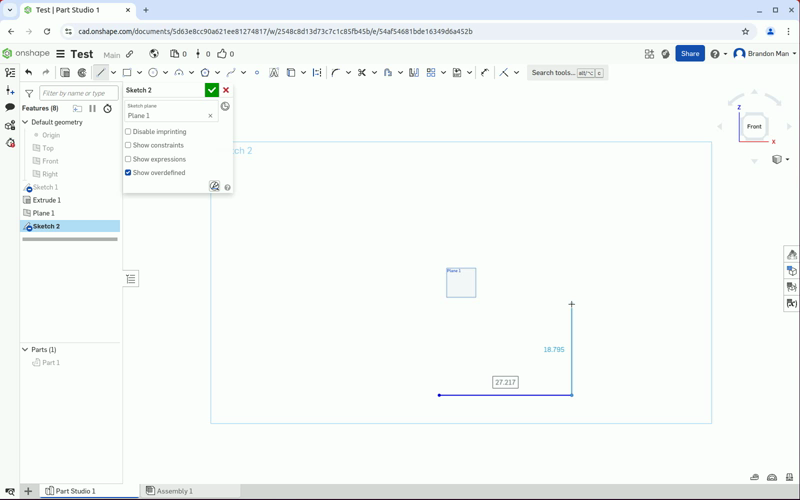
key_up(shift)
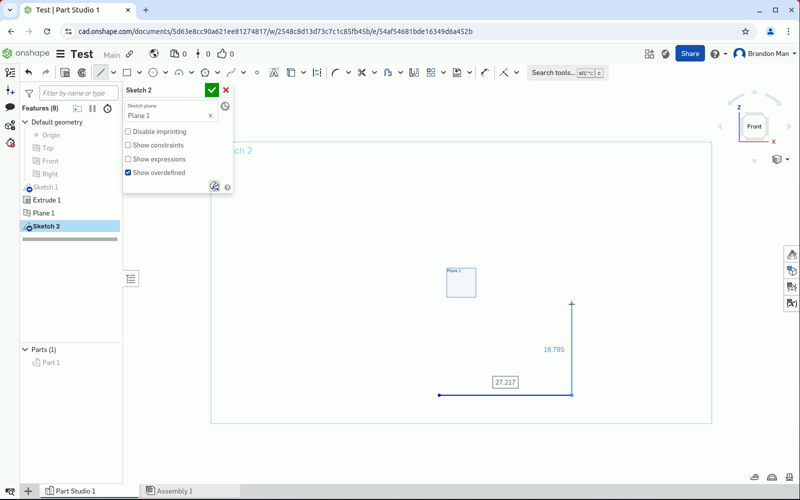
key_down(shift)
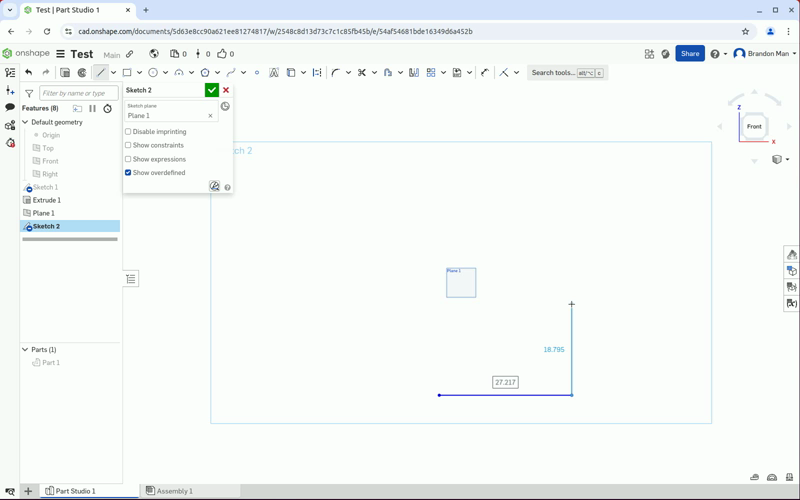
mouse_move(439, 303)
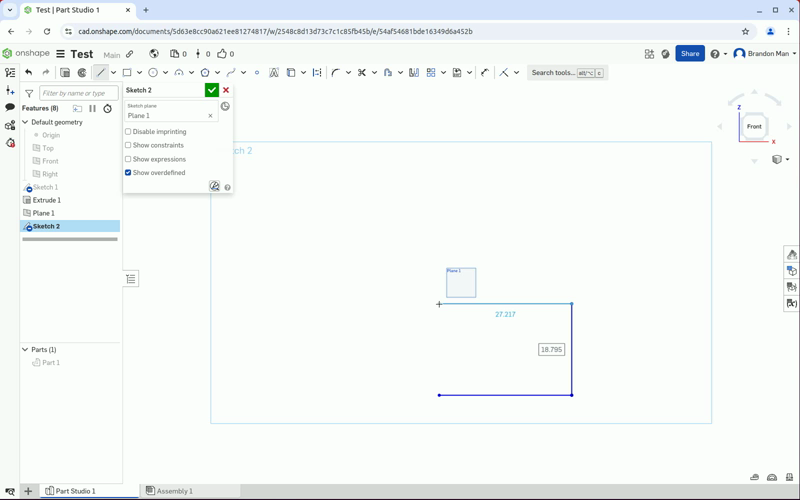
click(439, 303)
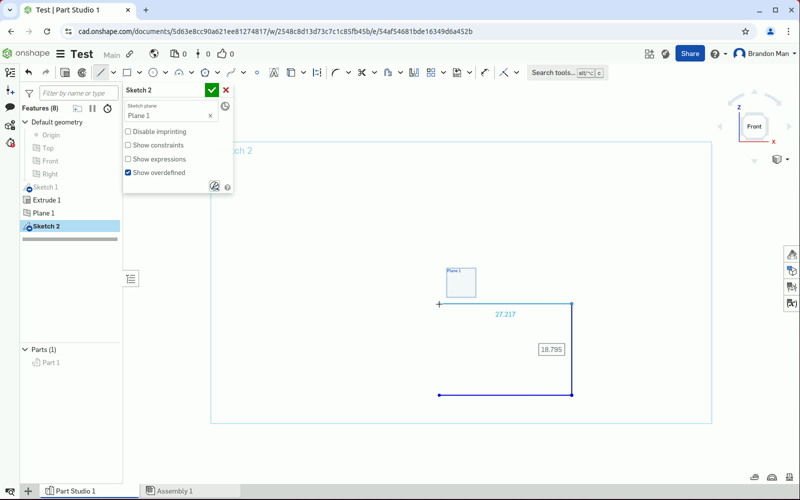
key_up(shift)
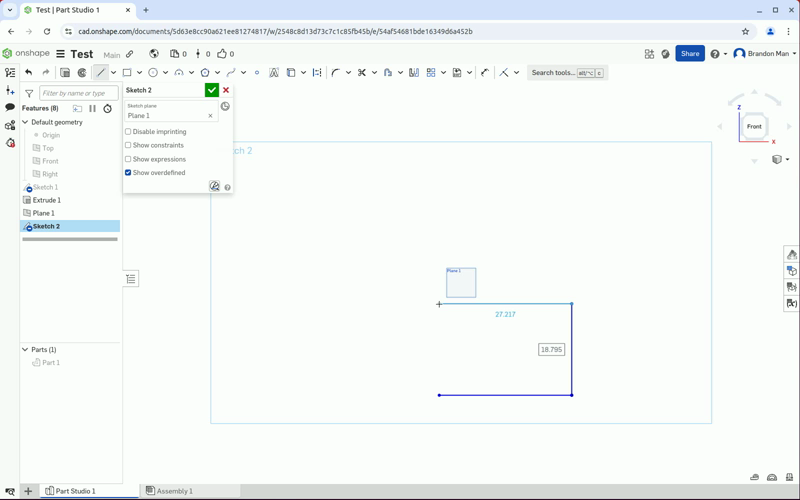
key_down(shift)
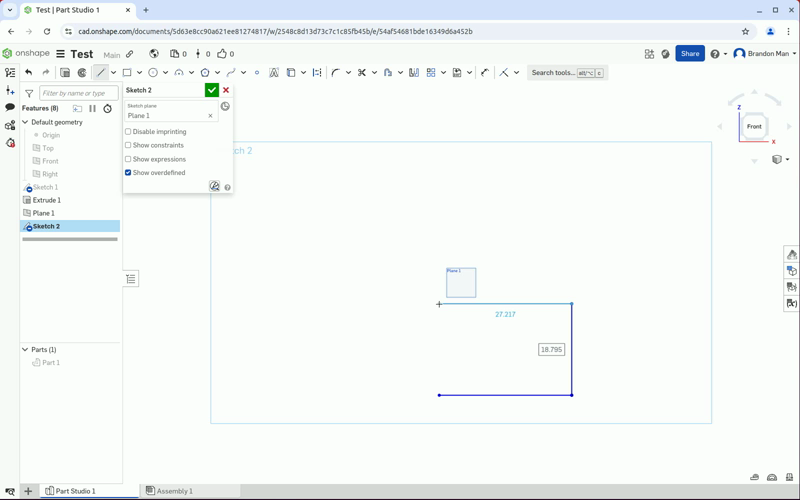
mouse_move(439, 395)
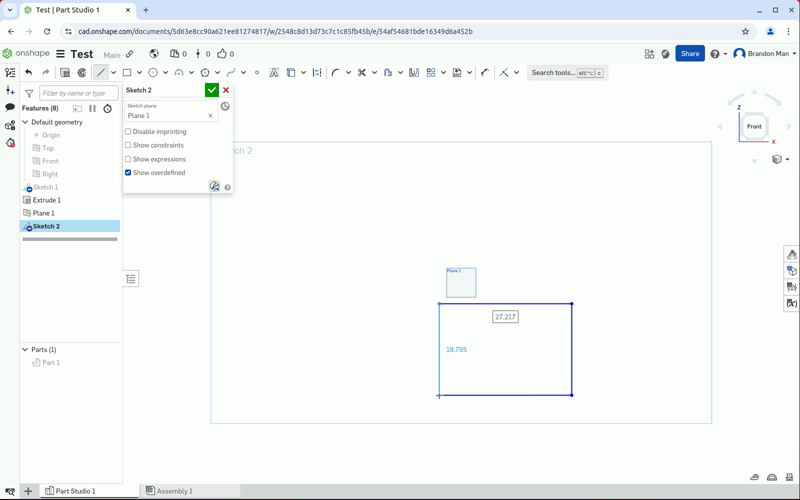
key_up(shift)
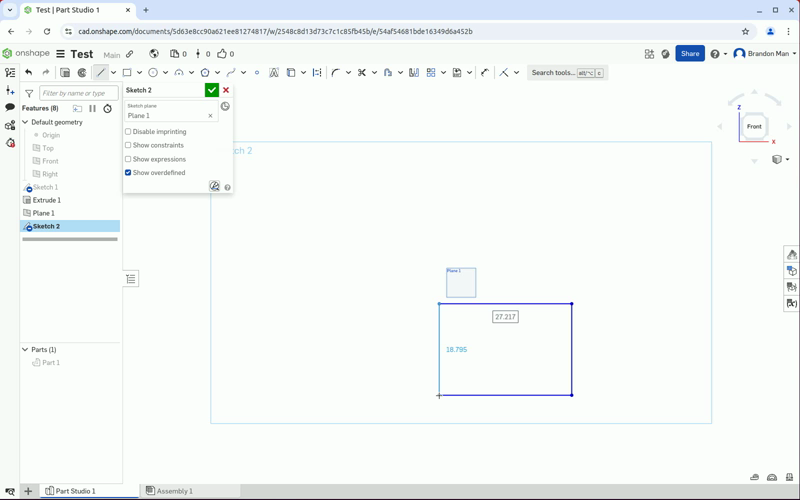
click(439, 395)
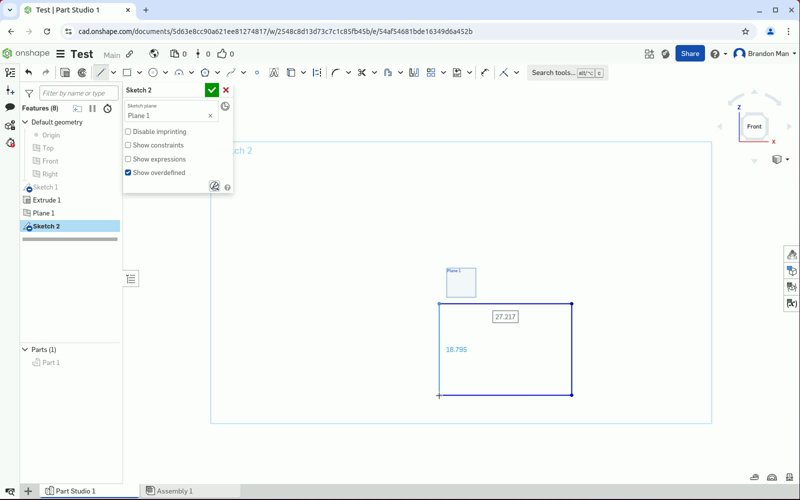
key(esc)
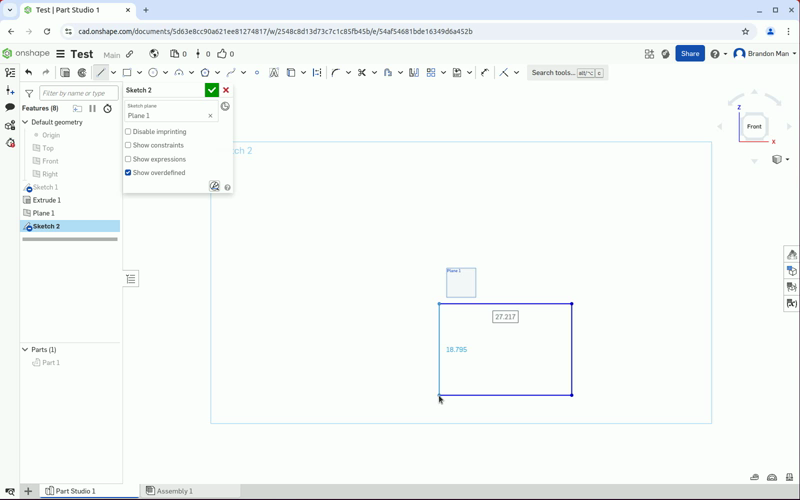
mouse_move(468, 361)
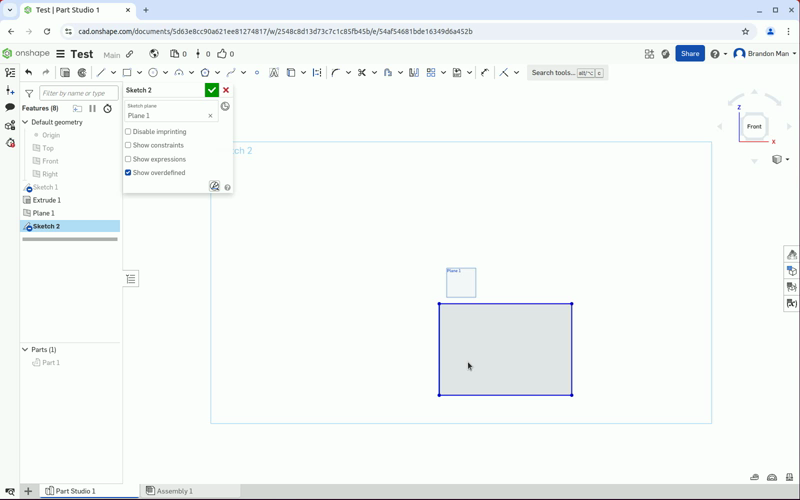
click(468, 361)
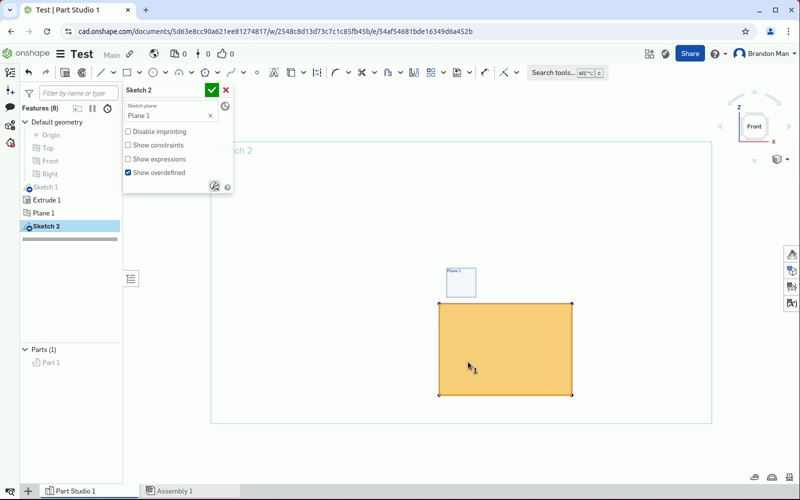
mouse_move(73, 352)
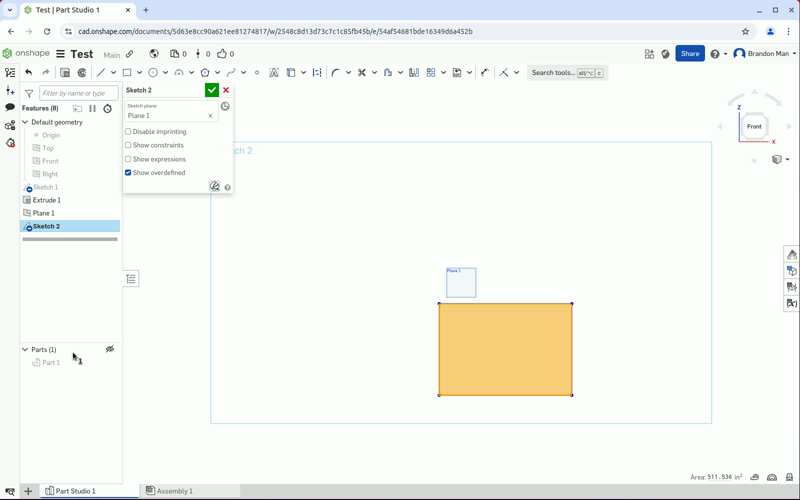
key(shift+y)
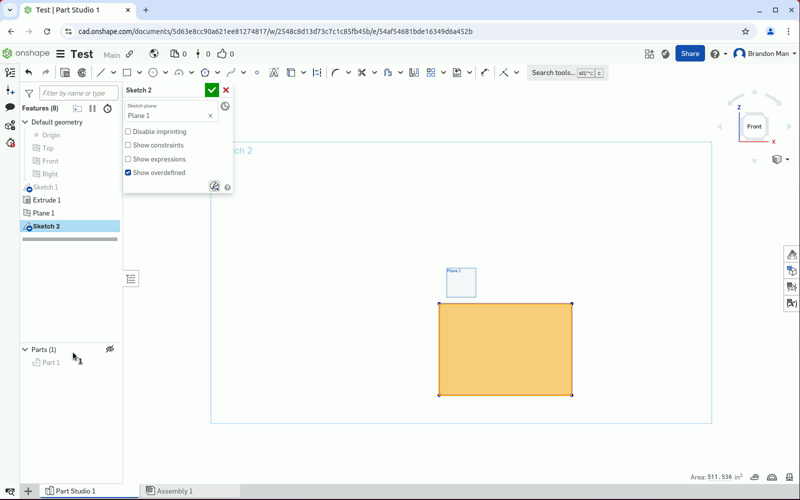
key(shift+e)
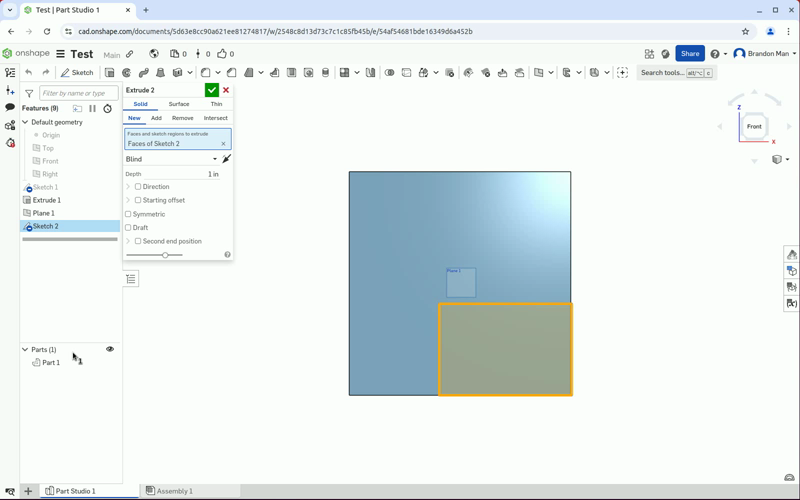
mouse_move(143, 106)
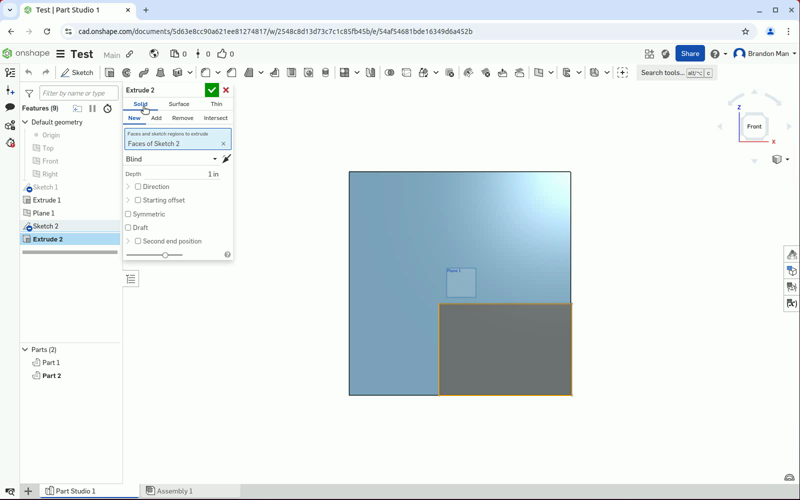
click(143, 106)
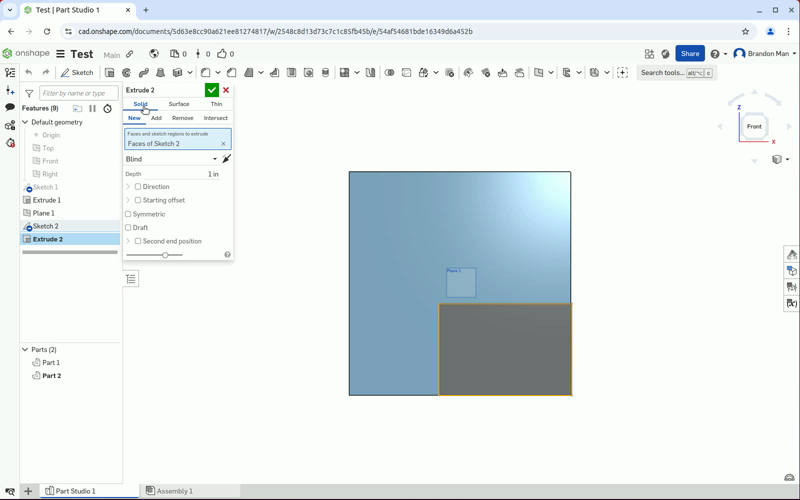
mouse_move(137, 120)
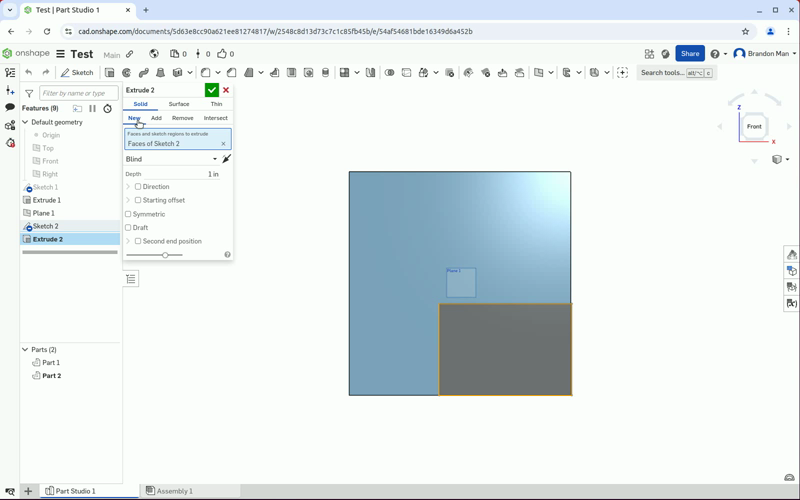
click(137, 120)
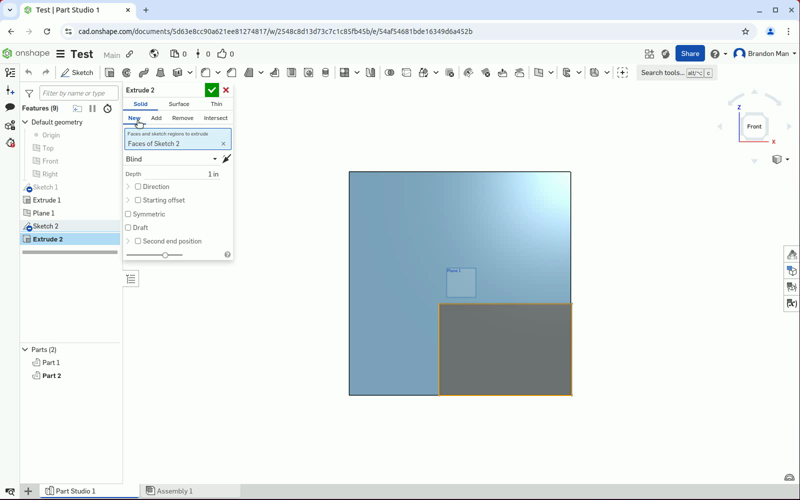
key(tab, 4)
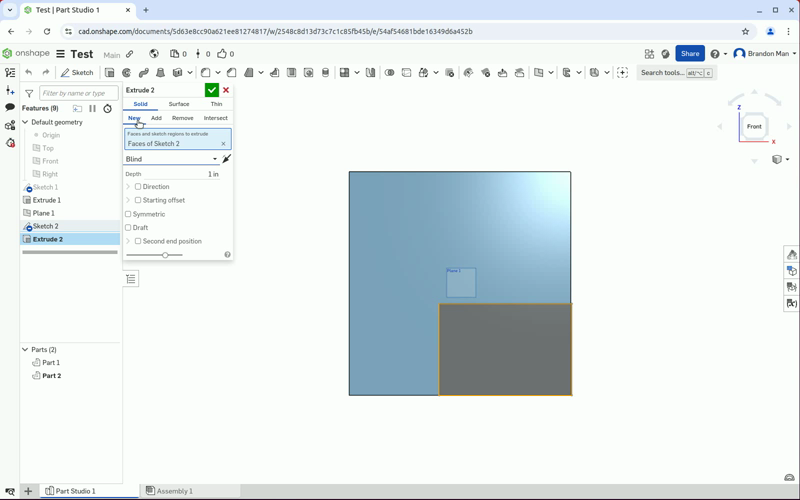
text(17.572)
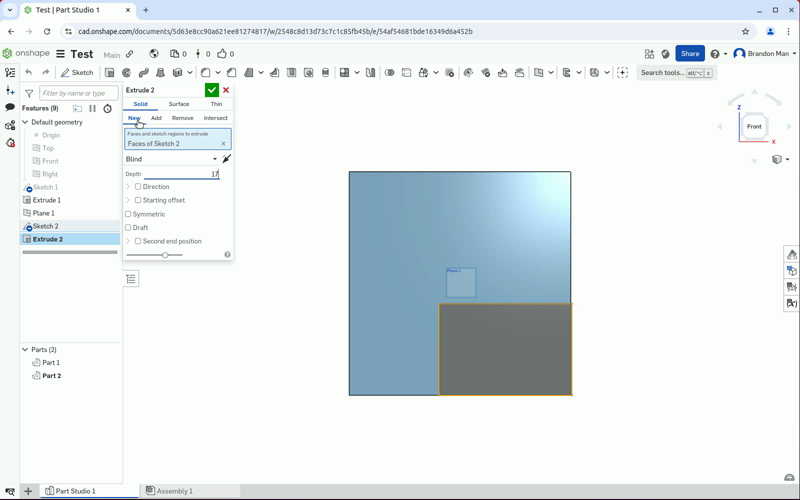
key(enter)
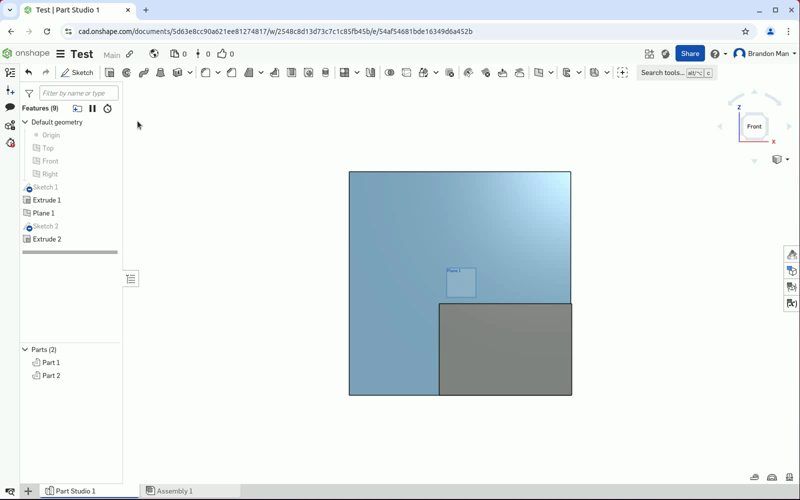
key(shift+h)
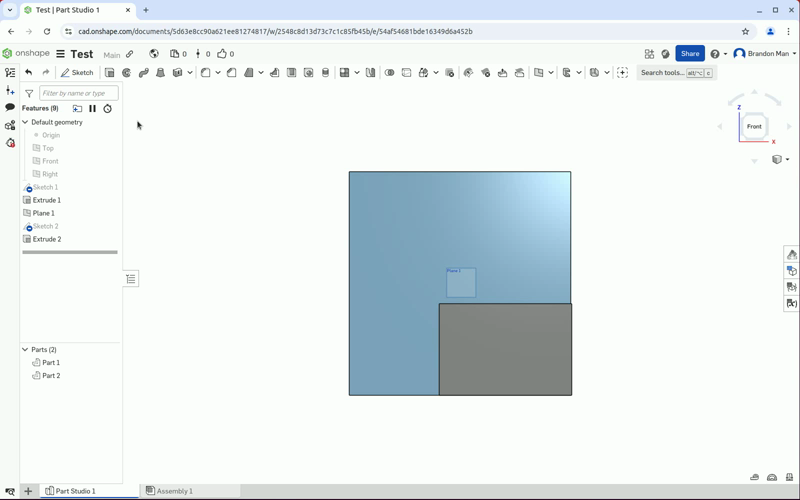
key(shift+h)
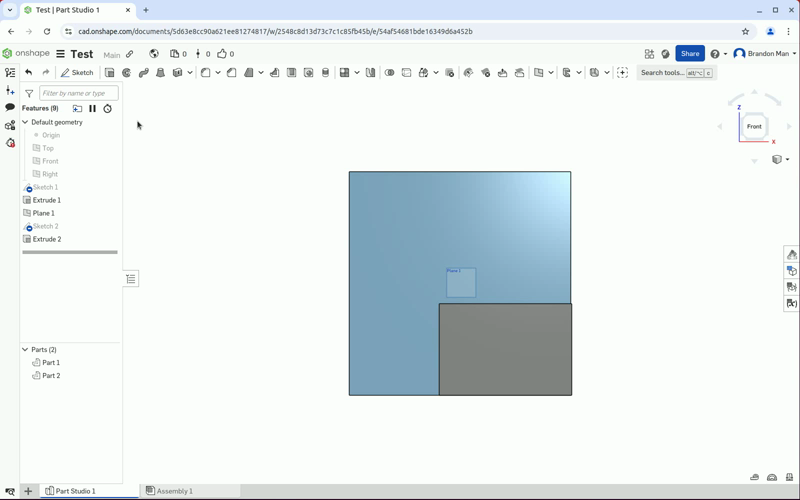
mouse_move(73, 189)
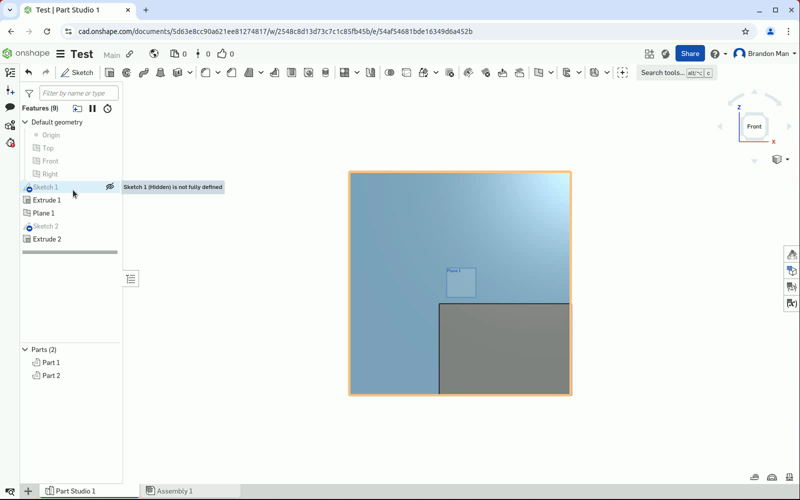
click(73, 189)
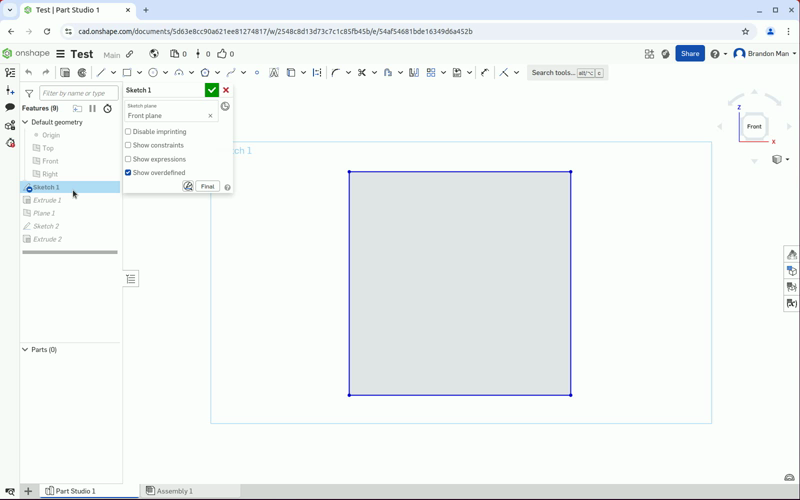
mouse_move(229, 92)
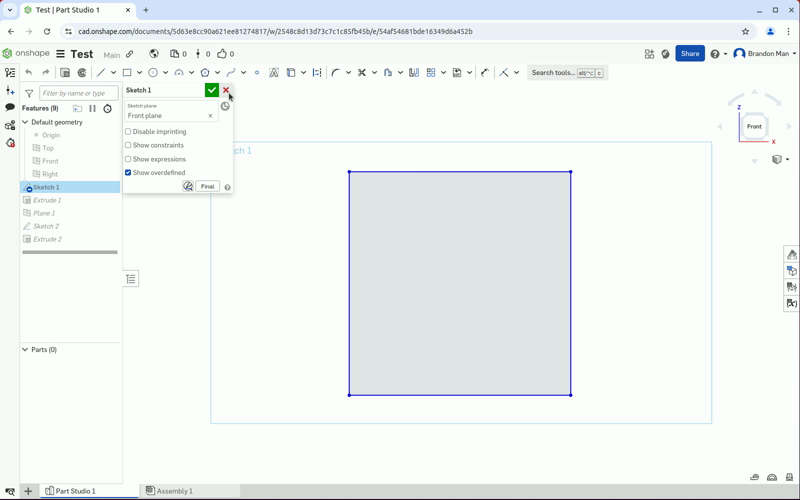
click(229, 92)
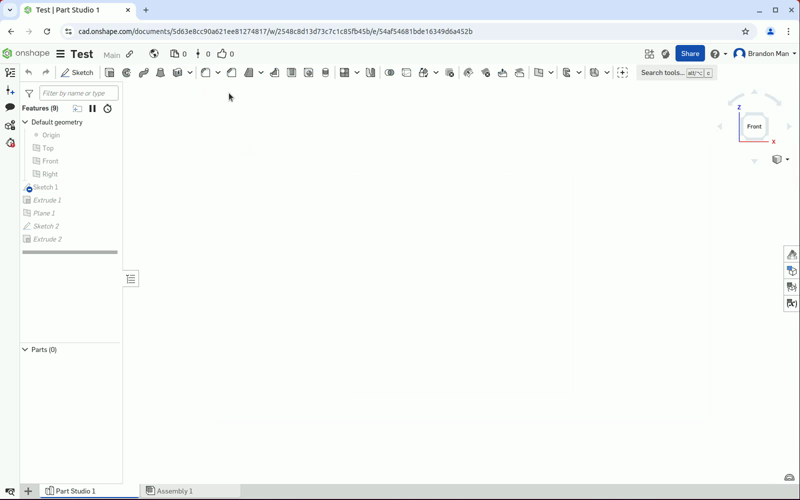
key(shift+s)
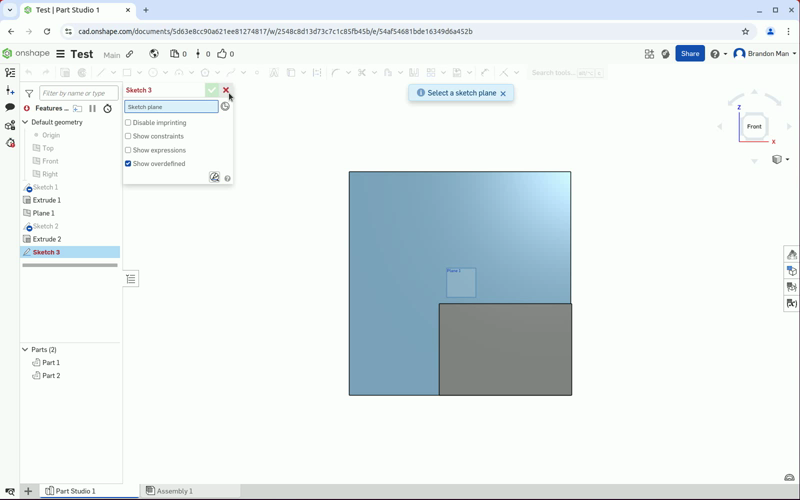
mouse_move(73, 215)
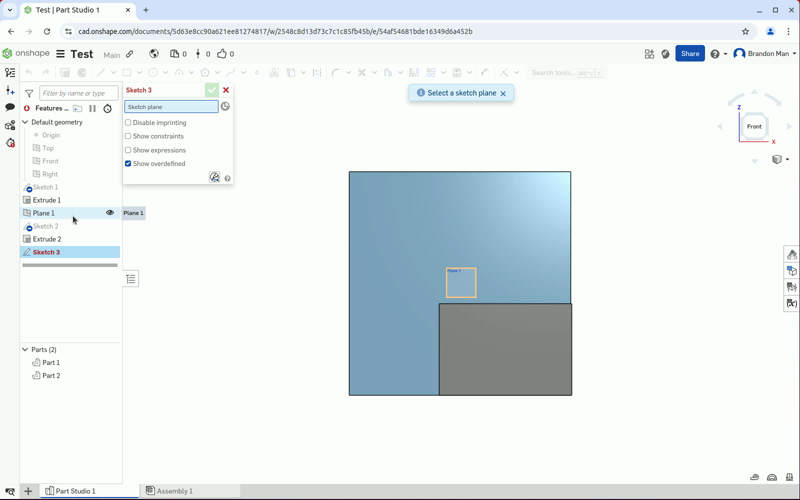
click(73, 215)
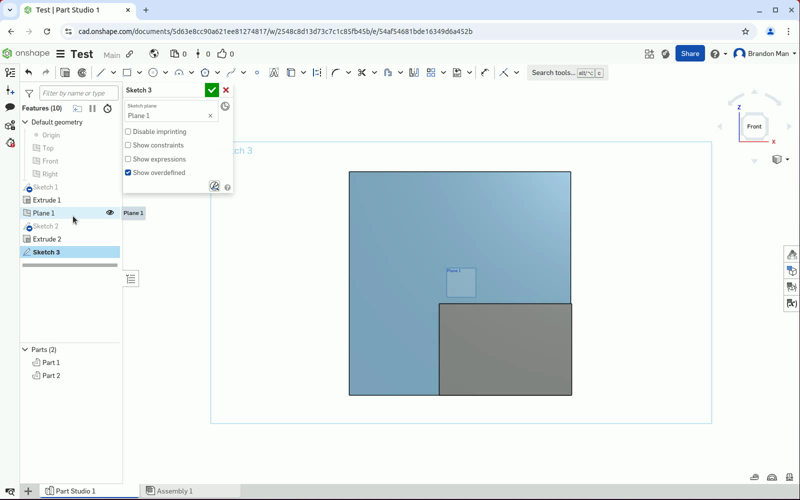
mouse_move(73, 352)
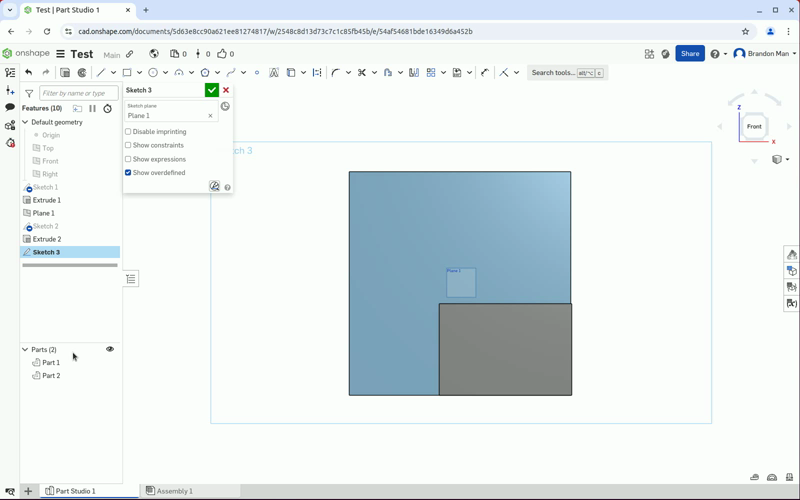
key(y)
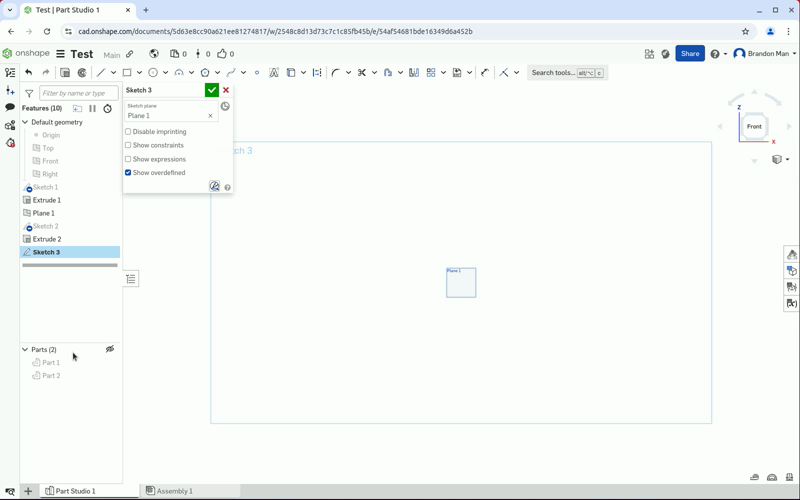
key(l)
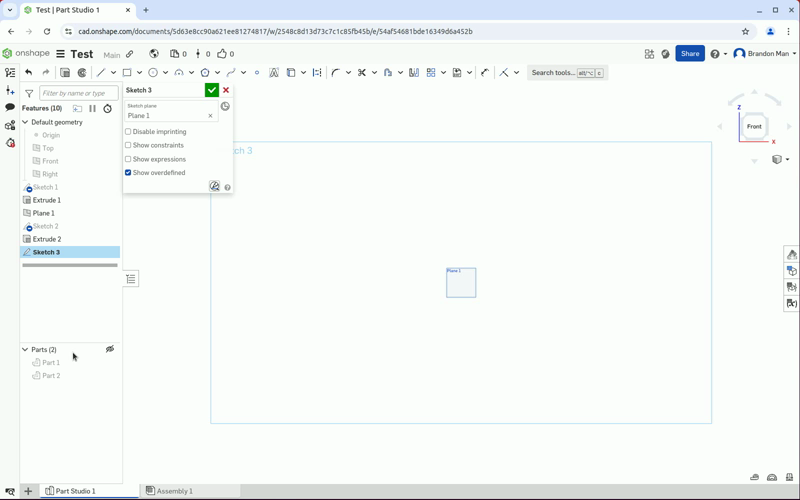
key_down(shift)
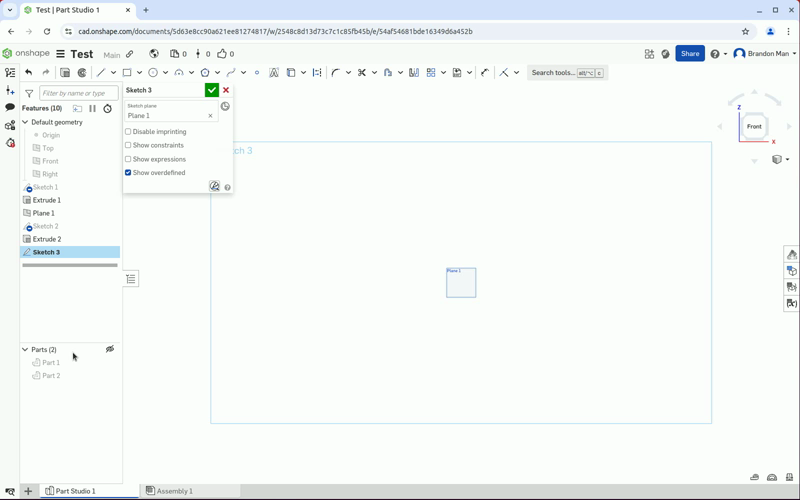
mouse_move(349, 395)
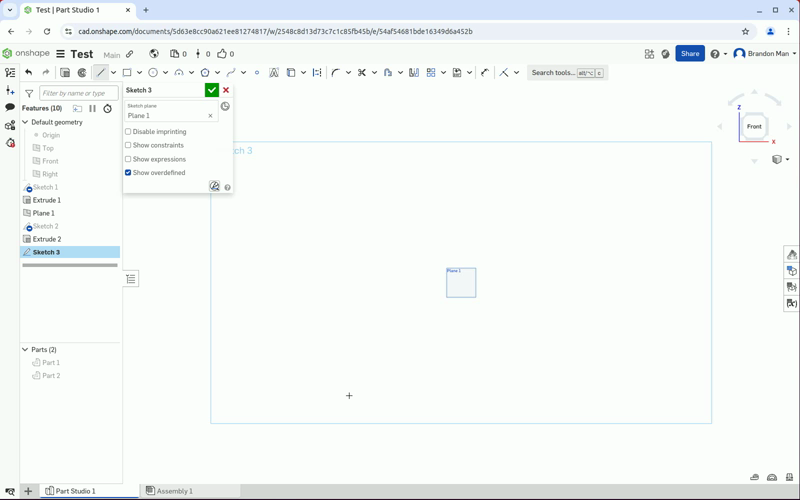
click(349, 395)
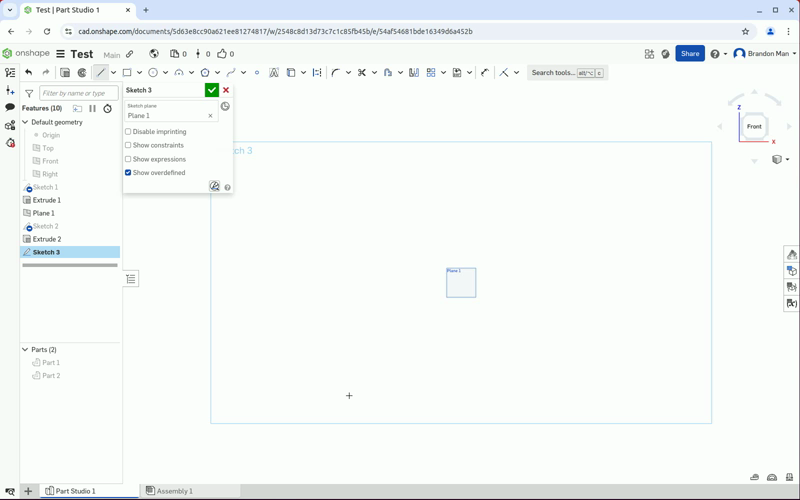
key_up(shift)
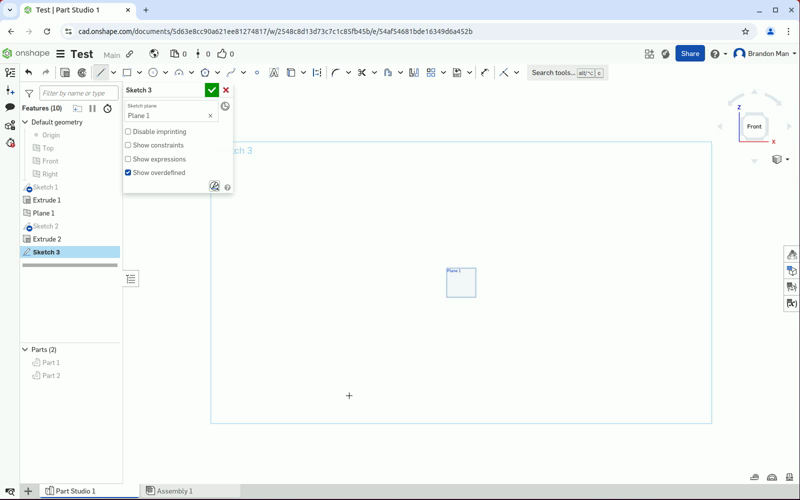
key_down(shift)
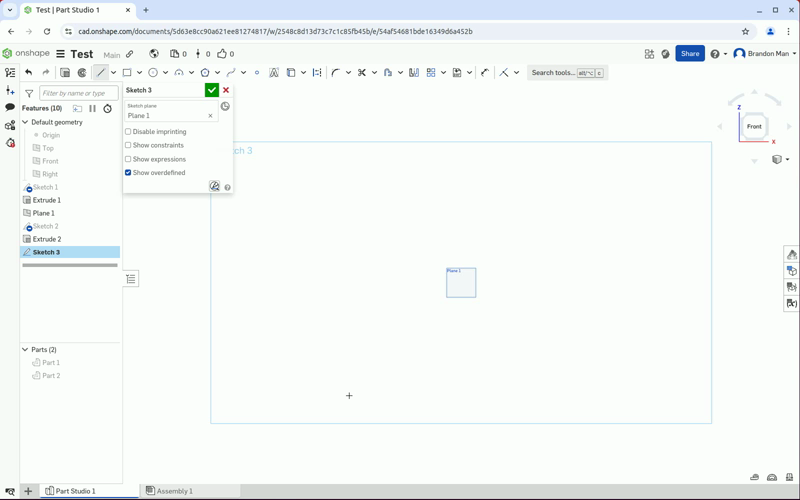
mouse_move(420, 395)
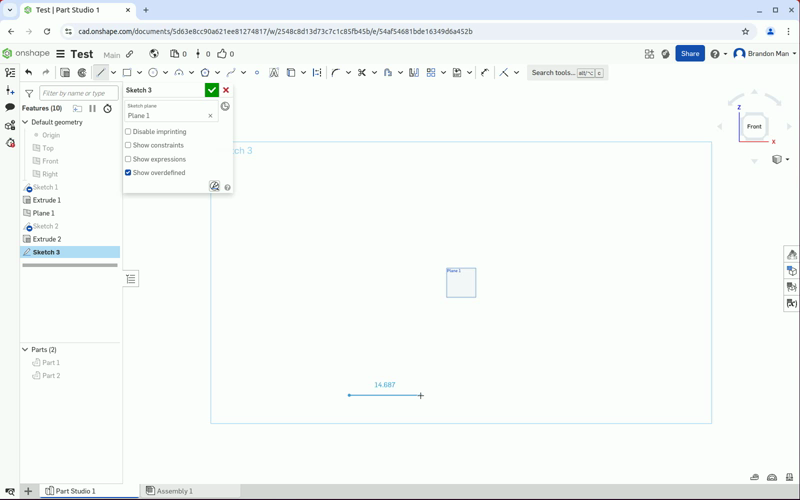
click(420, 395)
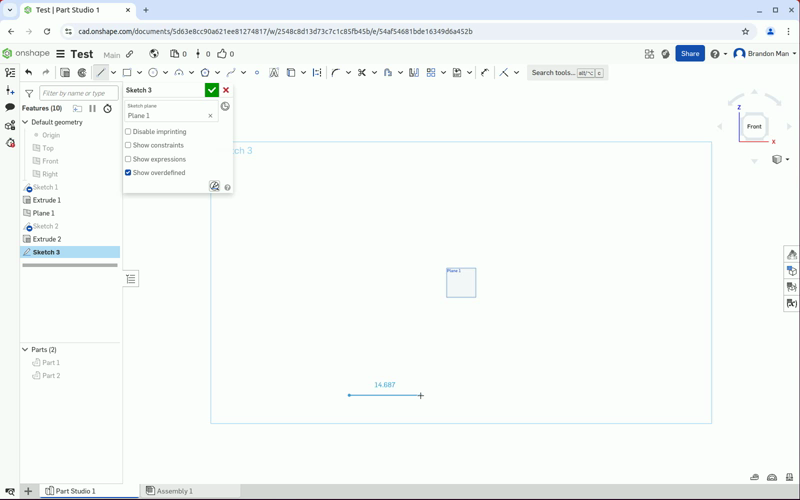
key_up(shift)
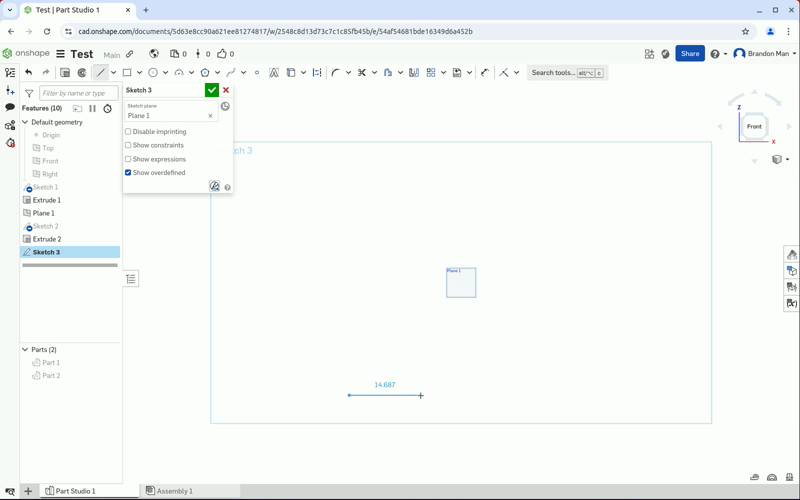
key_down(shift)
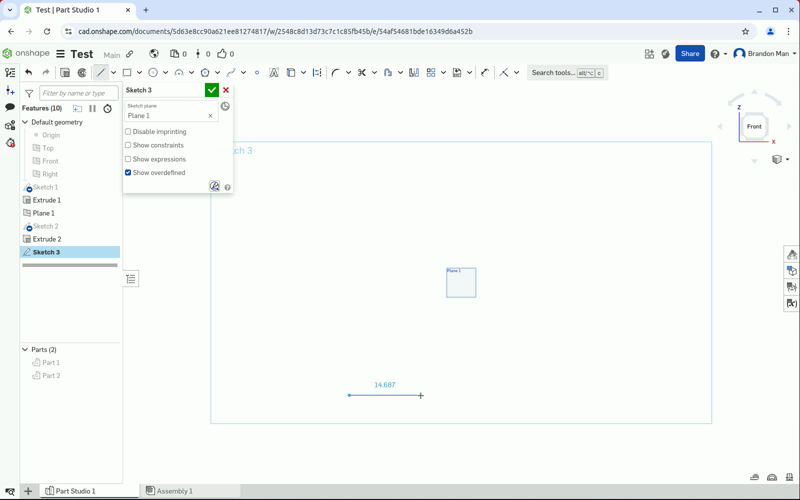
mouse_move(420, 254)
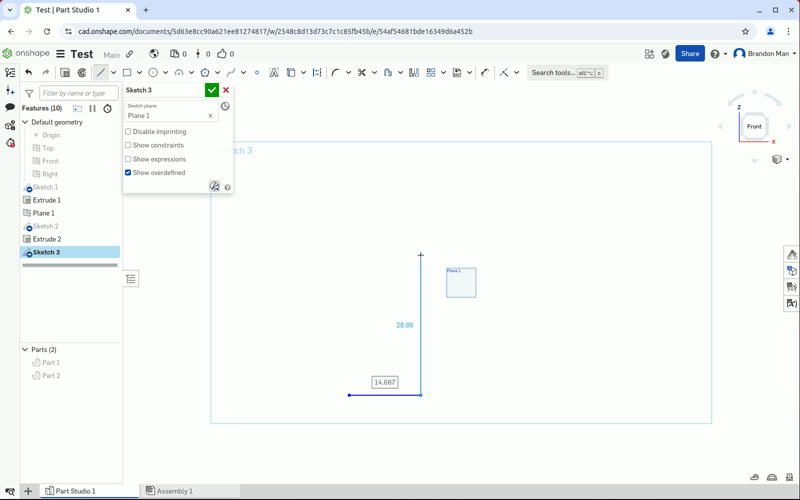
click(420, 254)
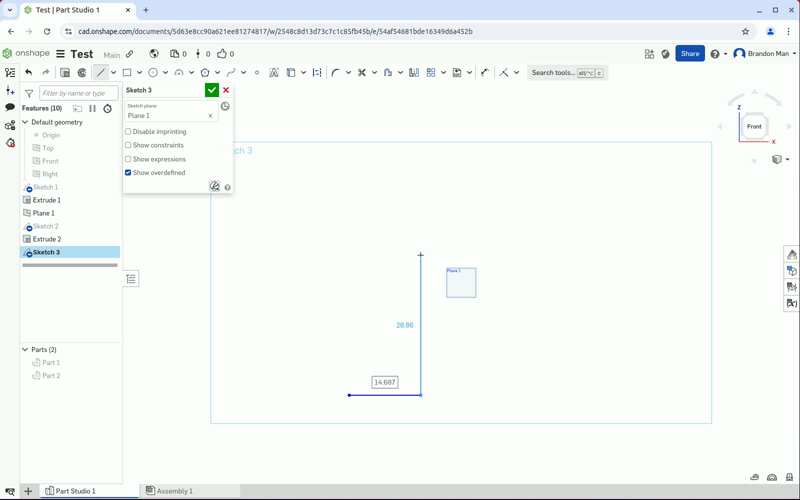
key_up(shift)
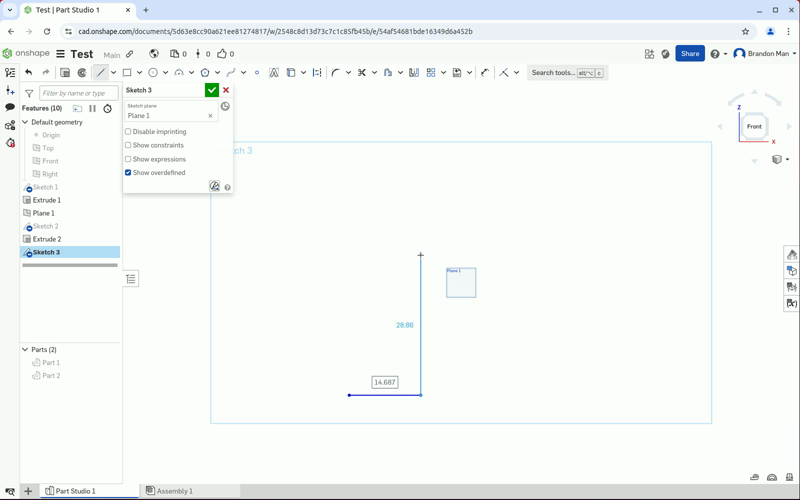
key_down(shift)
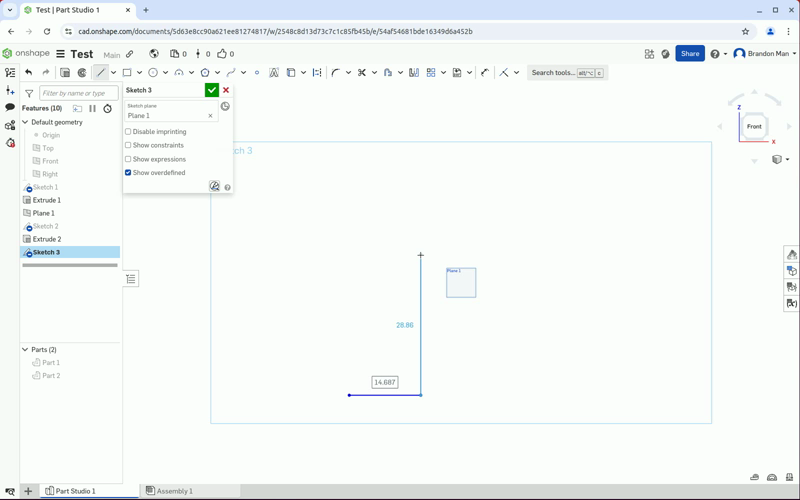
mouse_move(420, 183)
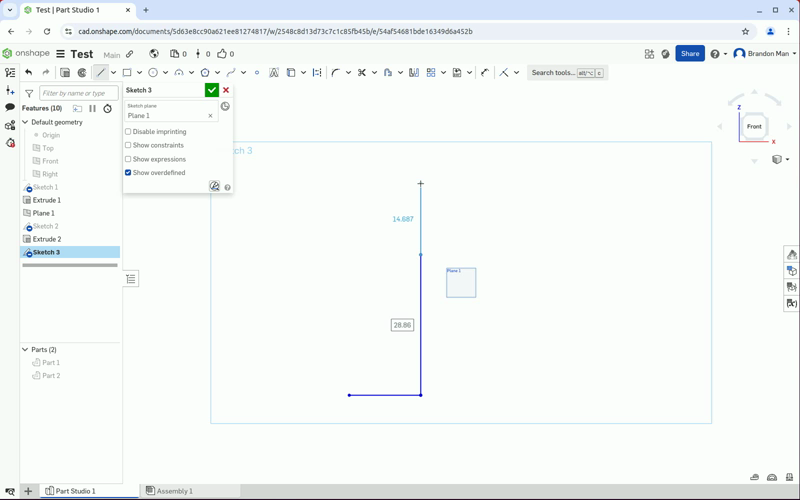
click(420, 183)
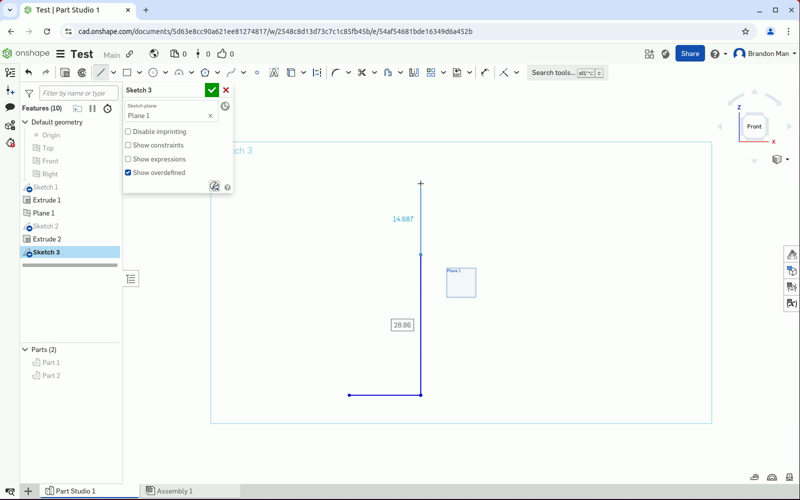
key_up(shift)
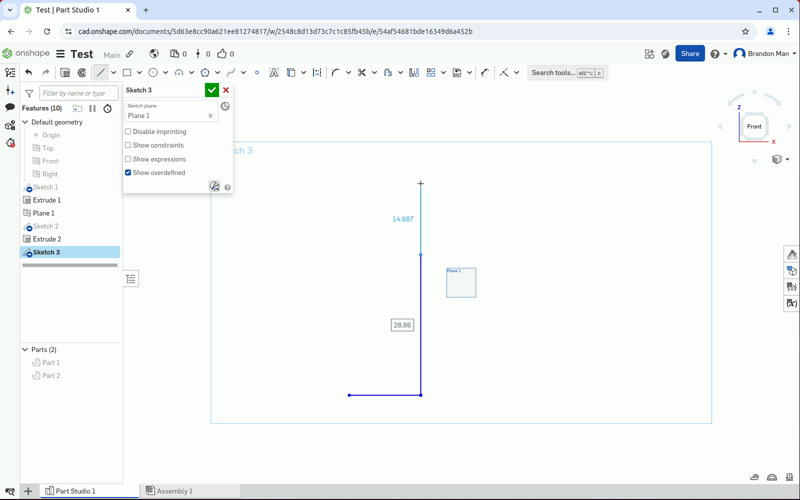
key_down(shift)
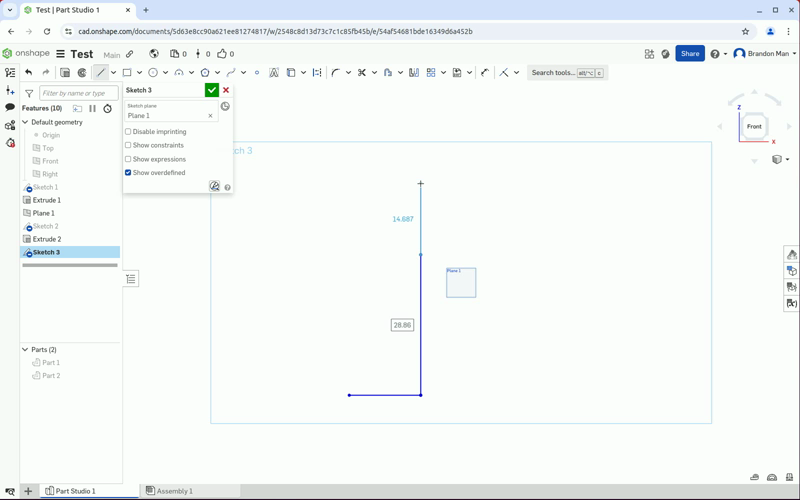
mouse_move(349, 183)
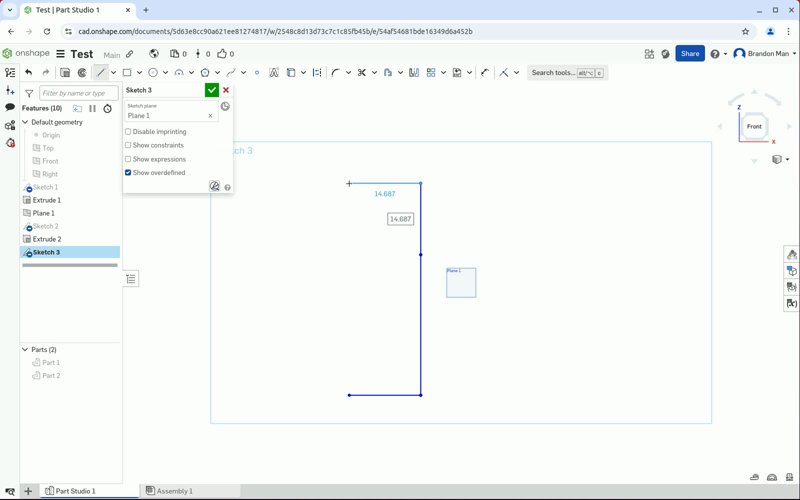
click(349, 183)
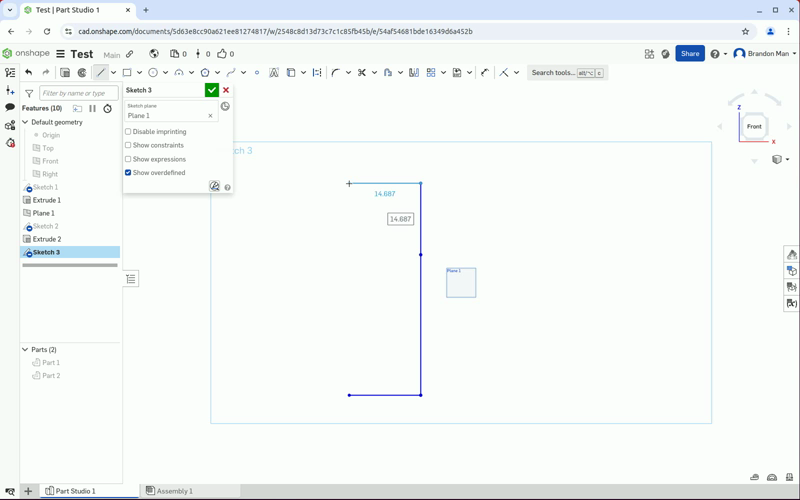
key_up(shift)
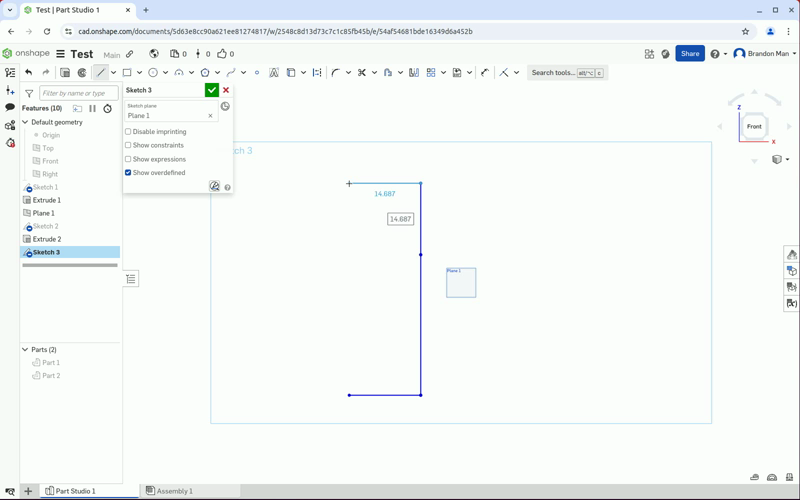
key_down(shift)
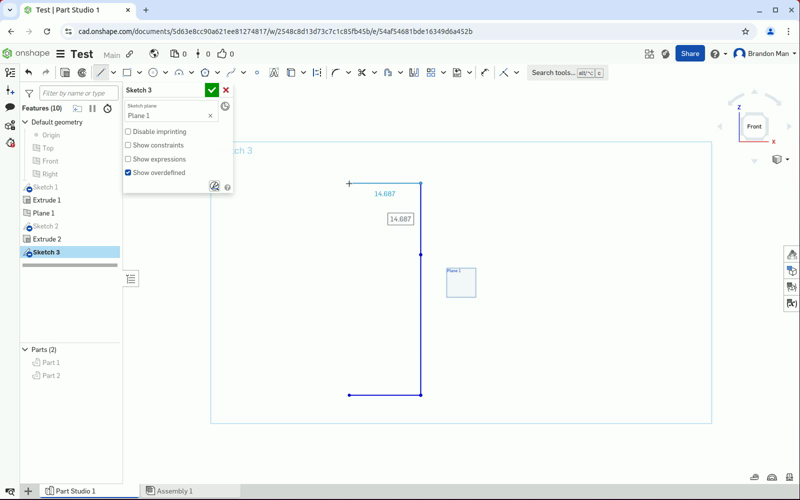
mouse_move(349, 395)
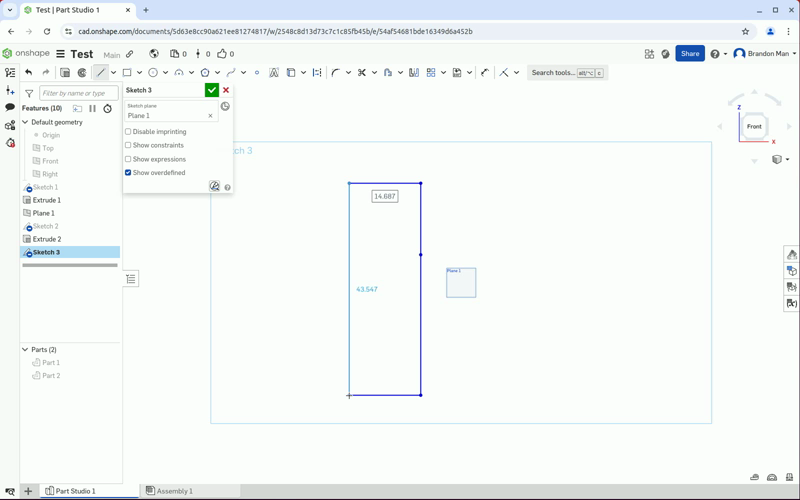
key_up(shift)
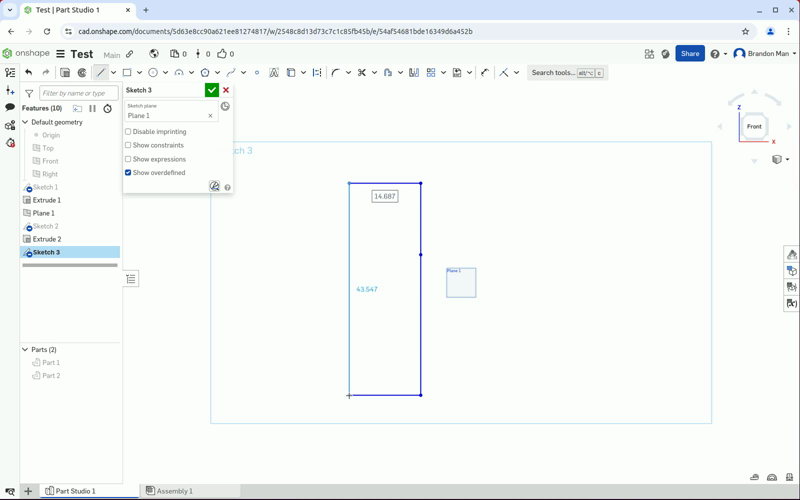
click(349, 395)
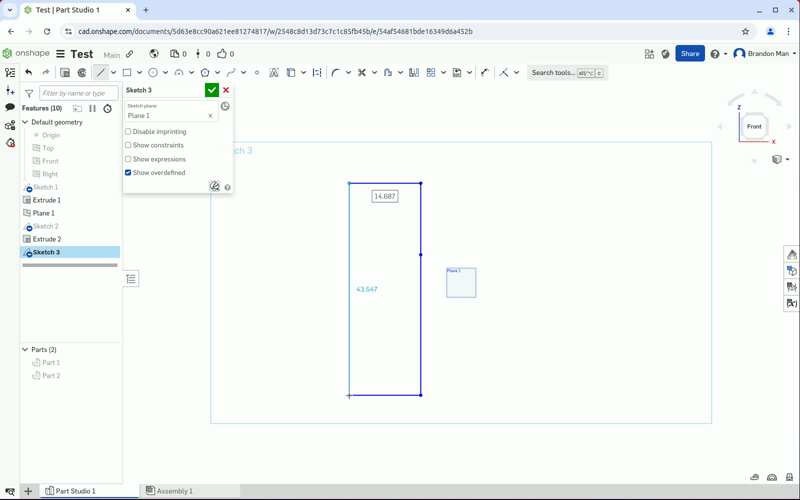
key(esc)
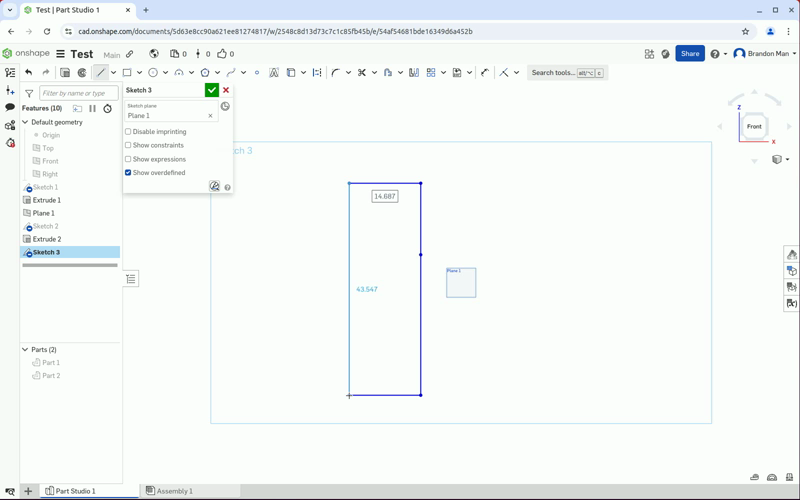
mouse_move(410, 218)
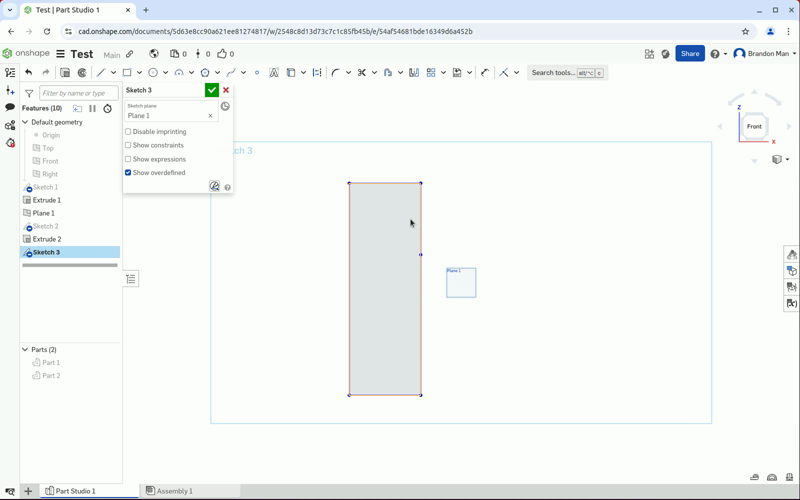
click(410, 218)
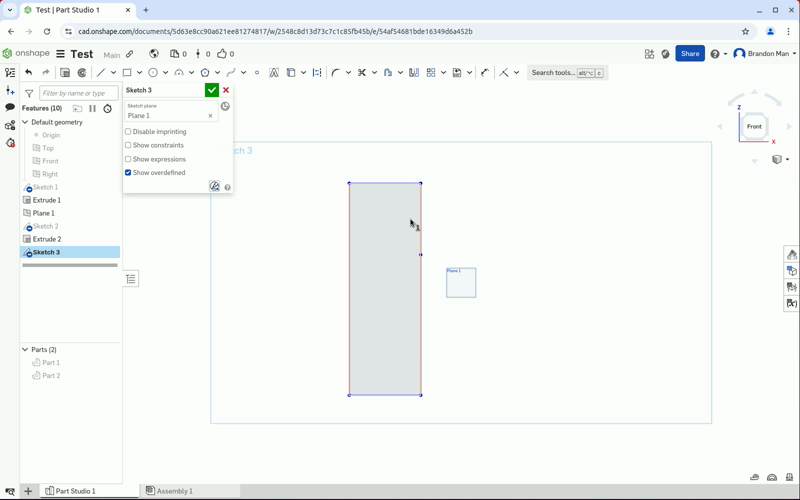
mouse_move(73, 352)
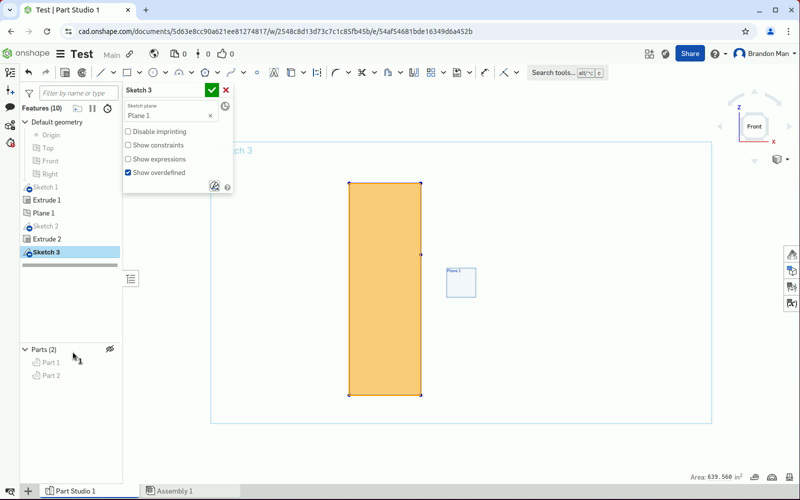
key(shift+y)
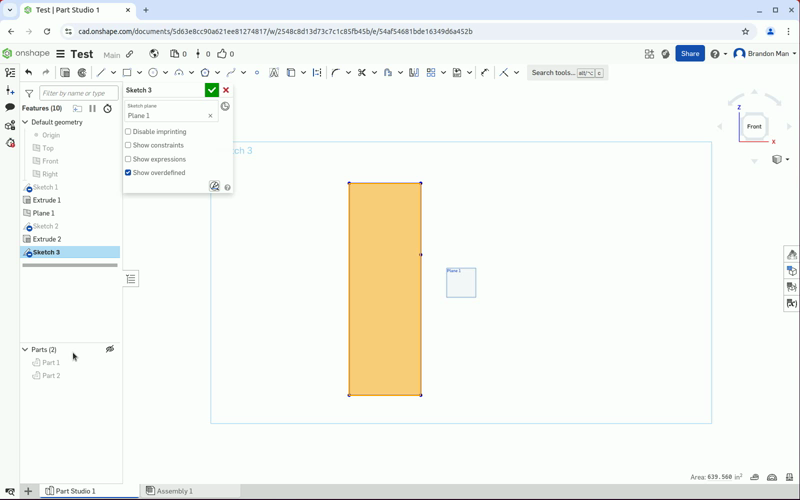
key(shift+e)
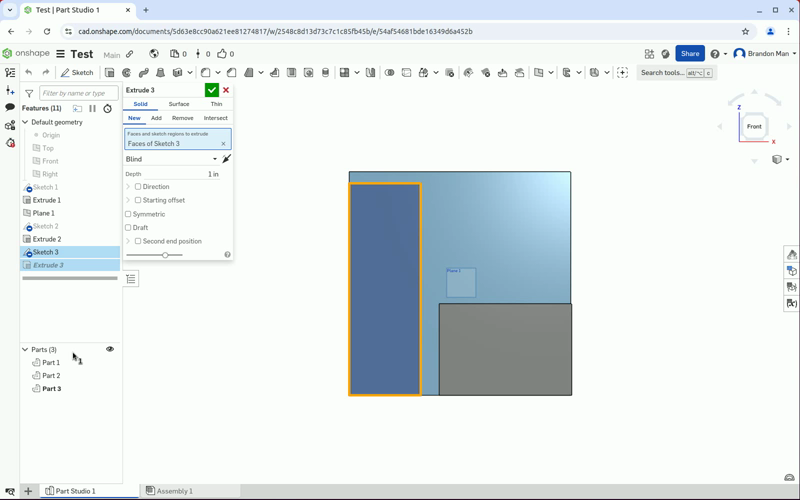
mouse_move(143, 106)
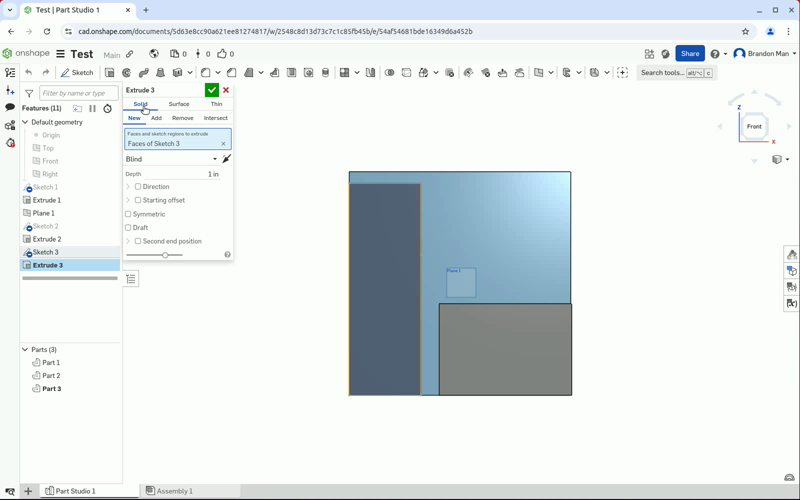
click(143, 106)
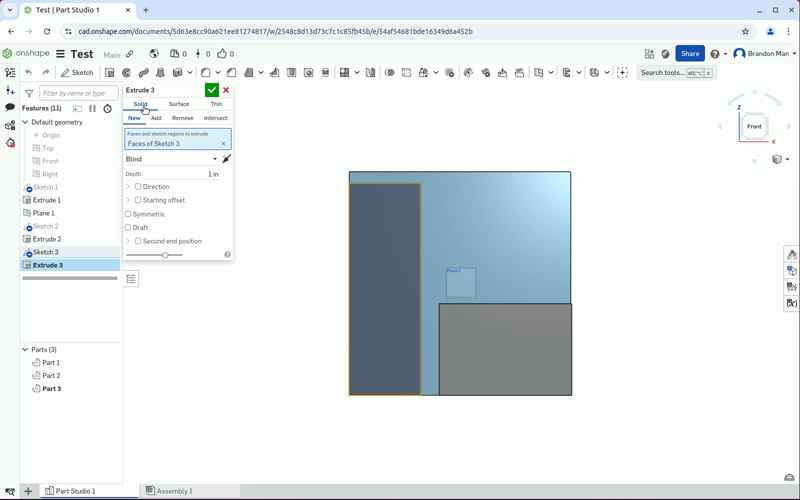
mouse_move(137, 120)
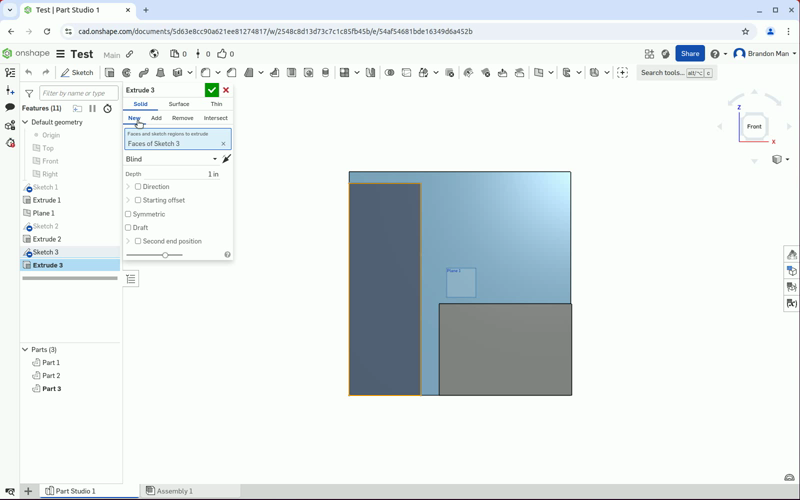
click(137, 120)
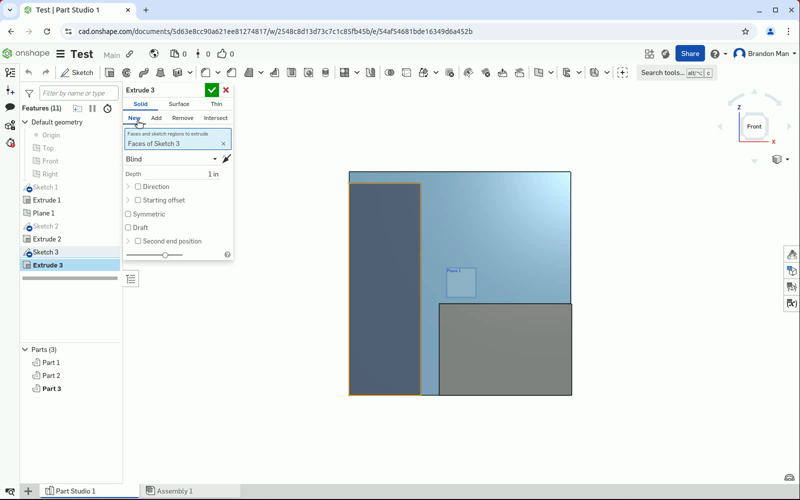
key(tab, 4)
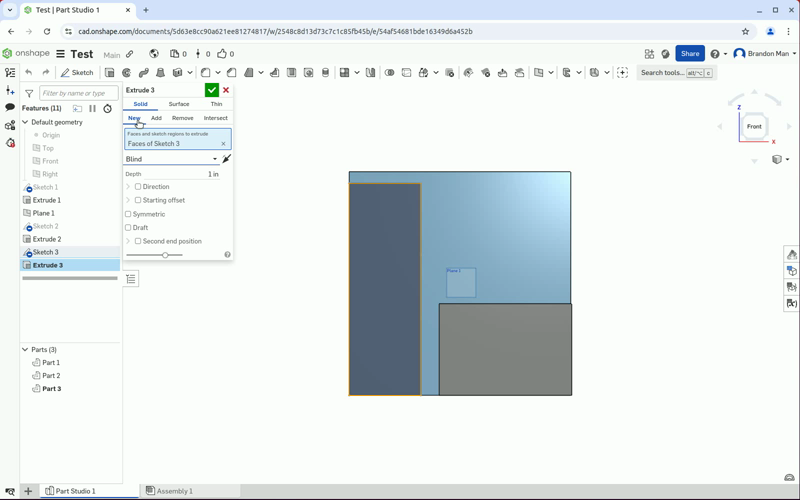
text(12.036)
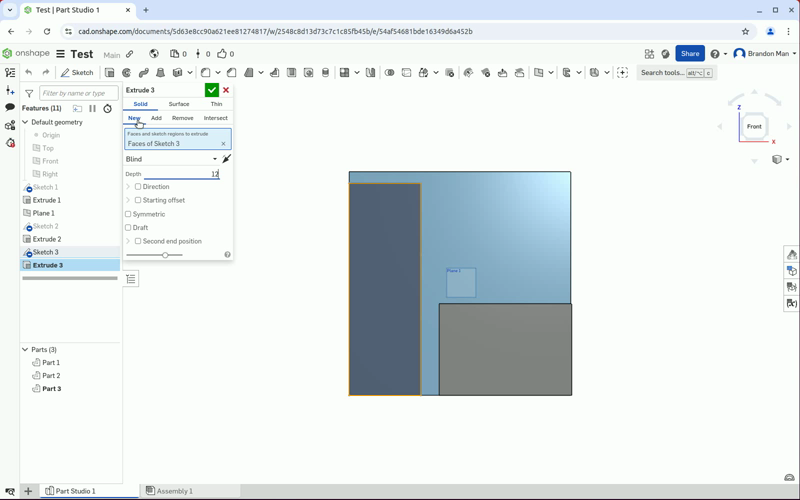
key(enter)
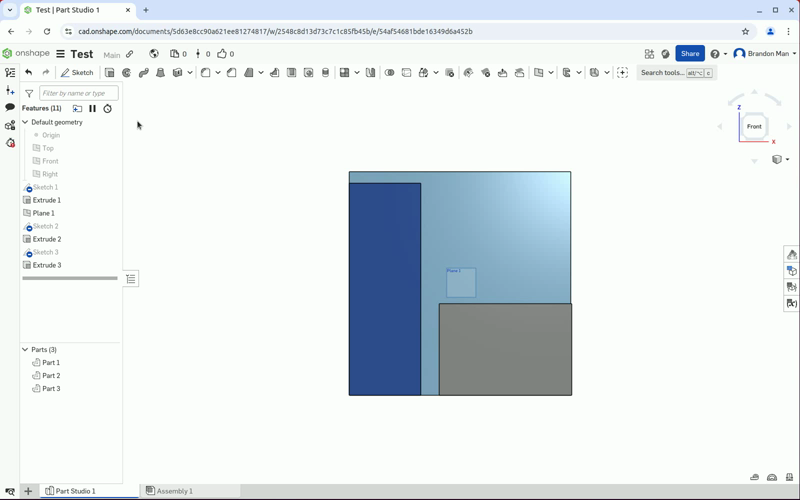
key(shift+h)
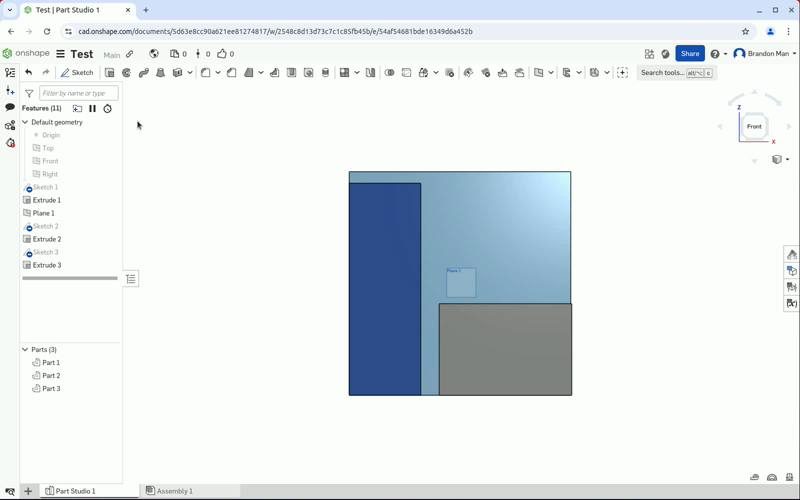
key(shift+h)
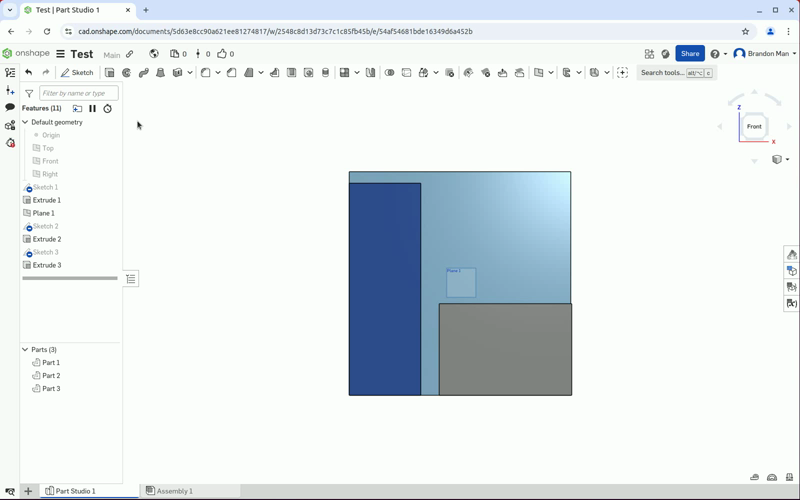
mouse_move(73, 189)
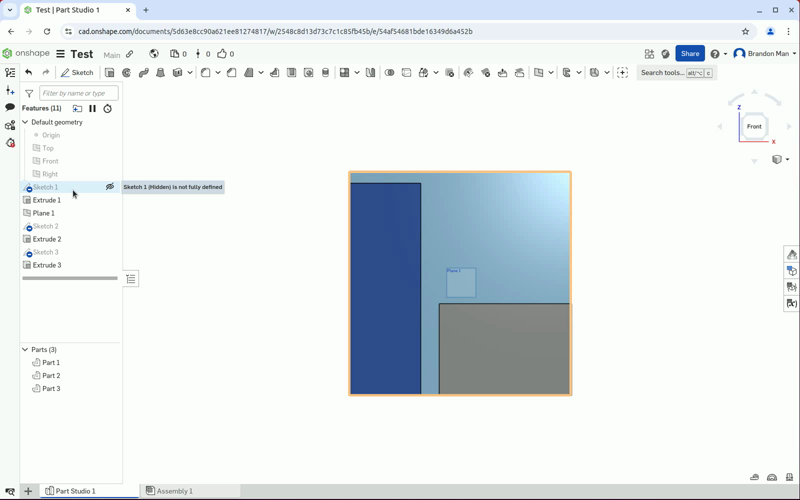
click(73, 189)
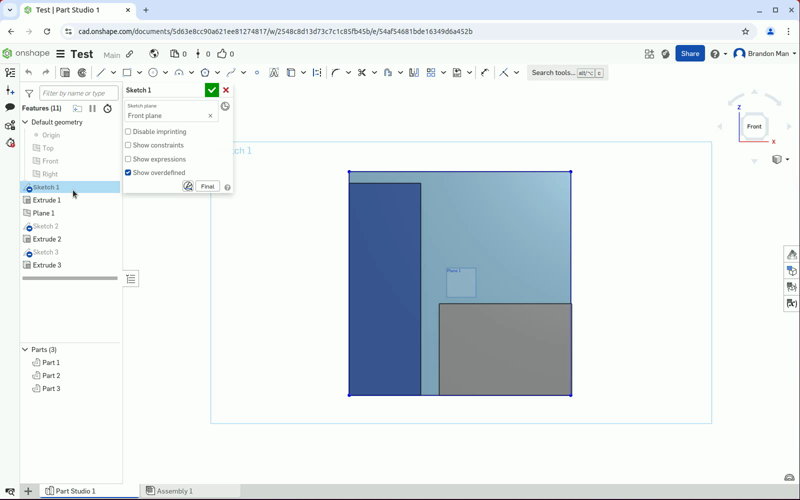
mouse_move(229, 92)
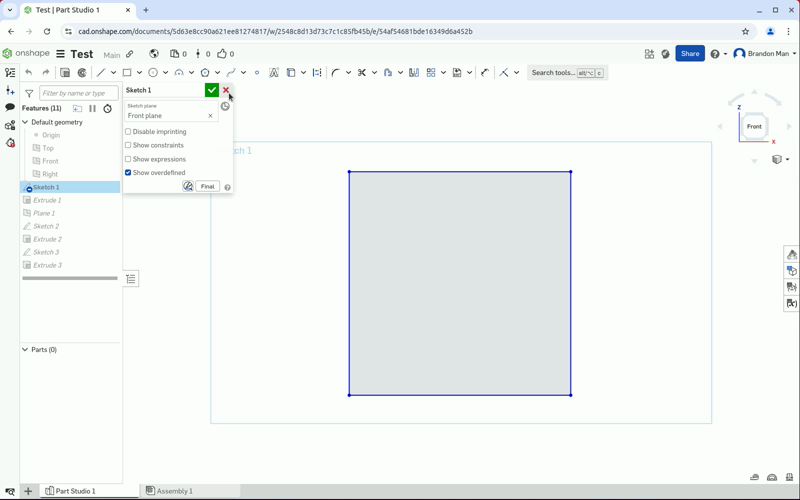
click(229, 92)
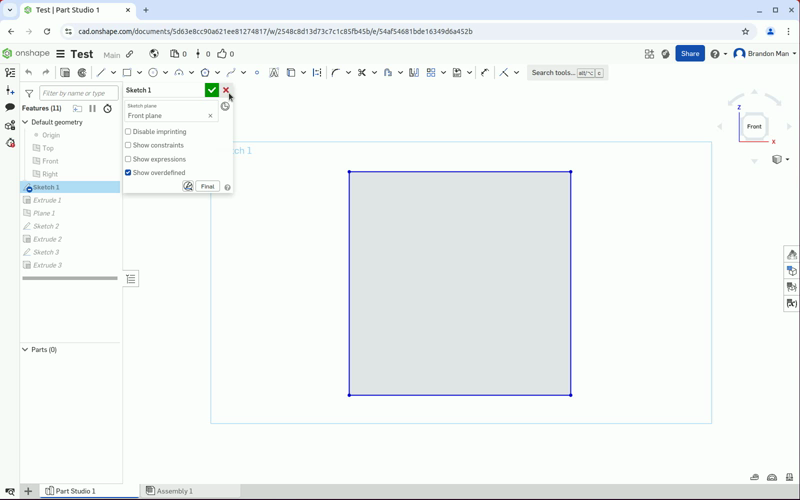
key(shift+s)
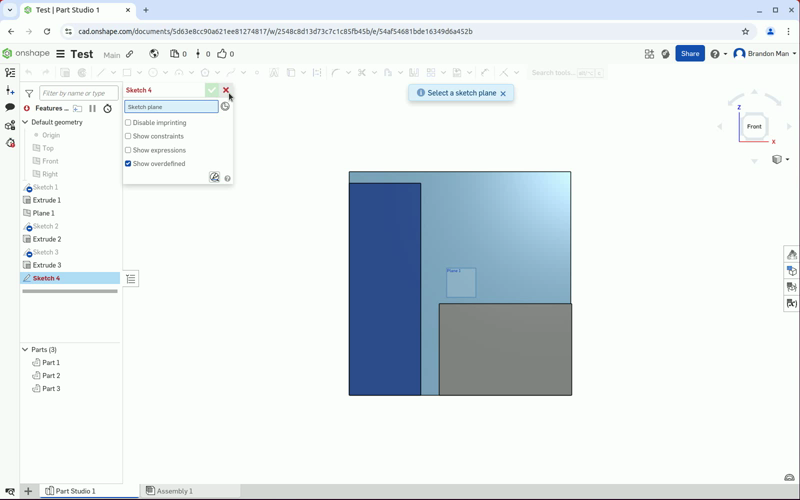
mouse_move(73, 215)
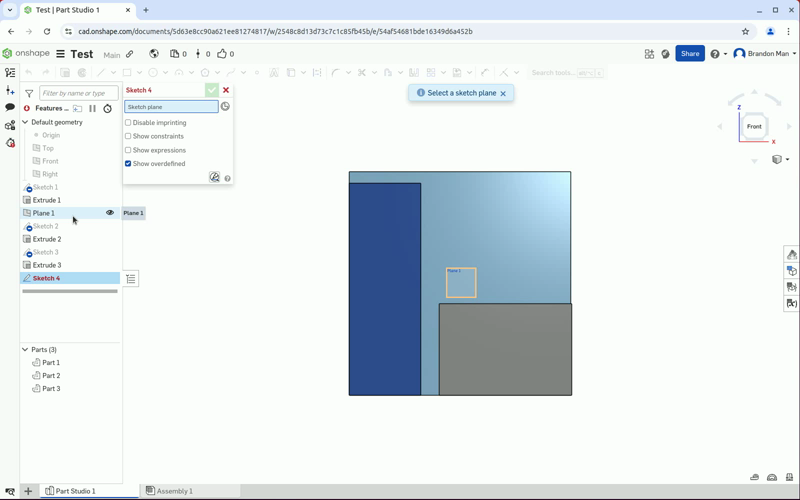
click(73, 215)
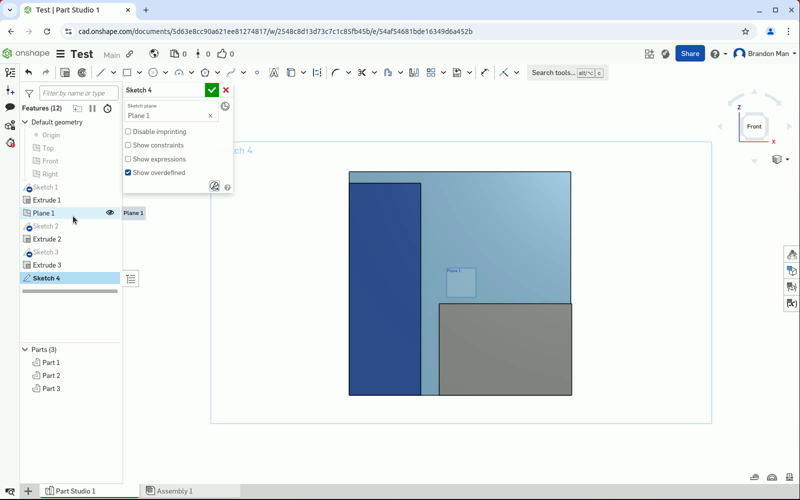
mouse_move(73, 352)
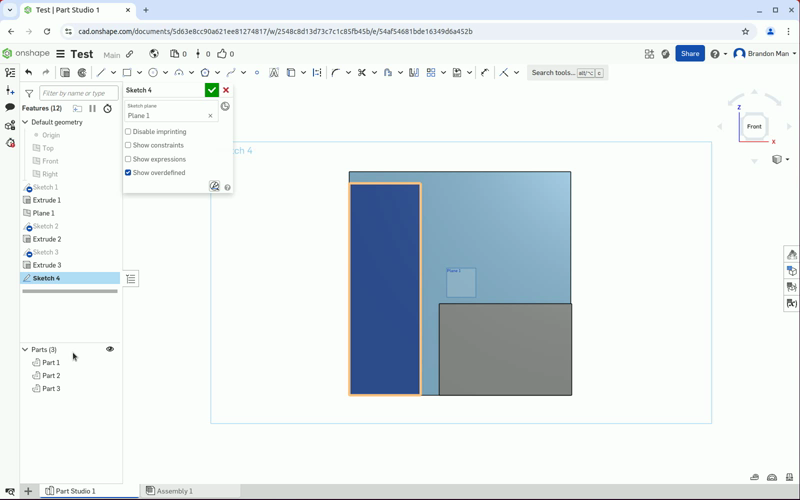
key(y)
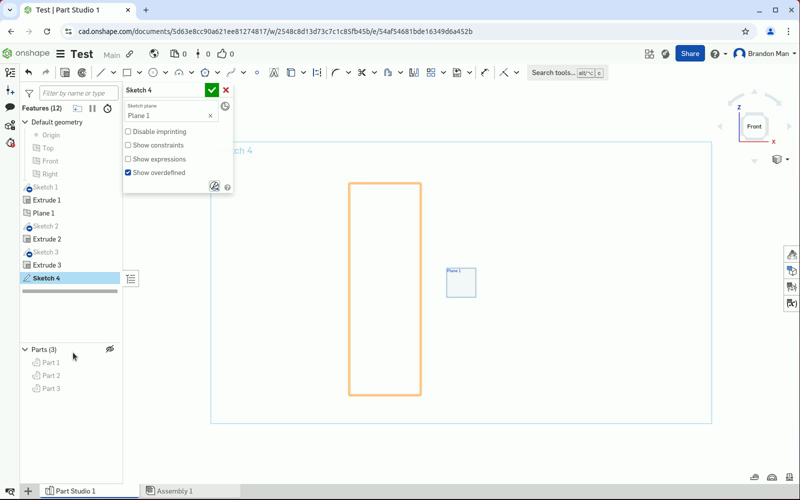
key(l)
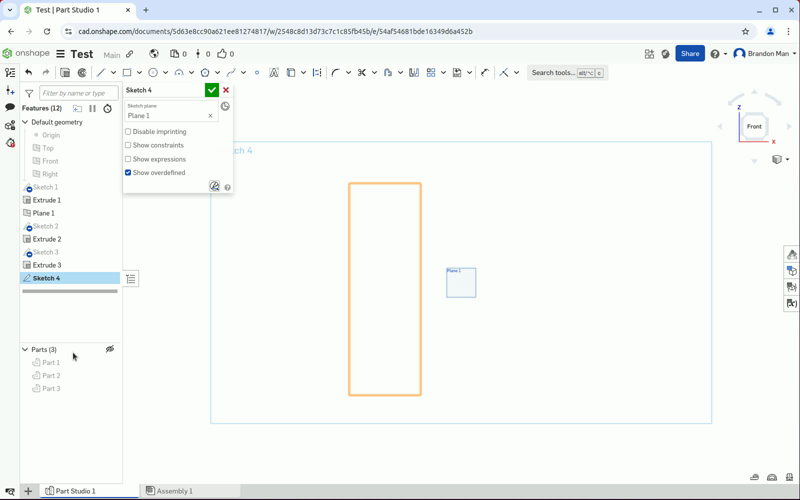
key_down(shift)
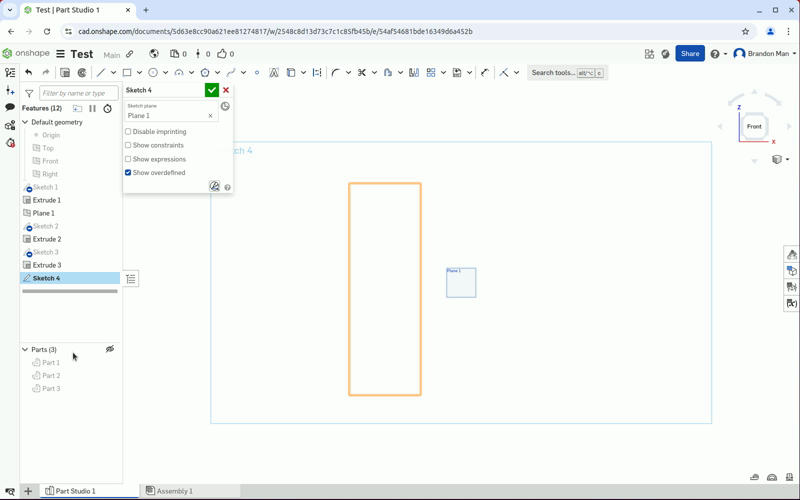
mouse_move(491, 253)
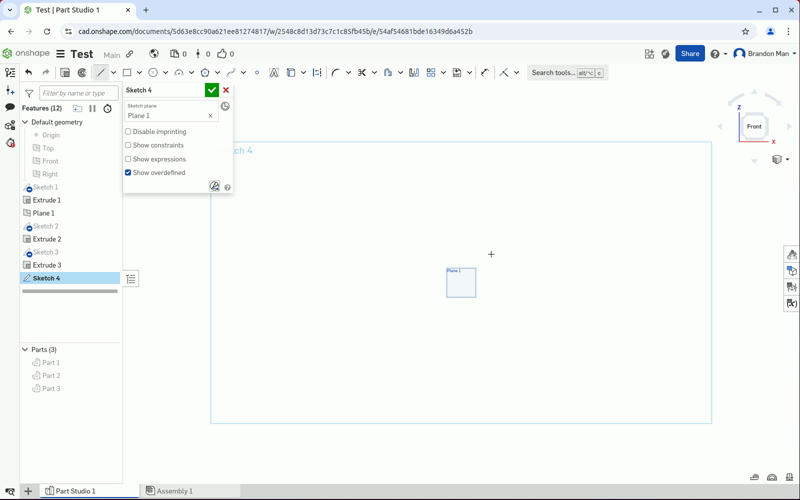
click(491, 253)
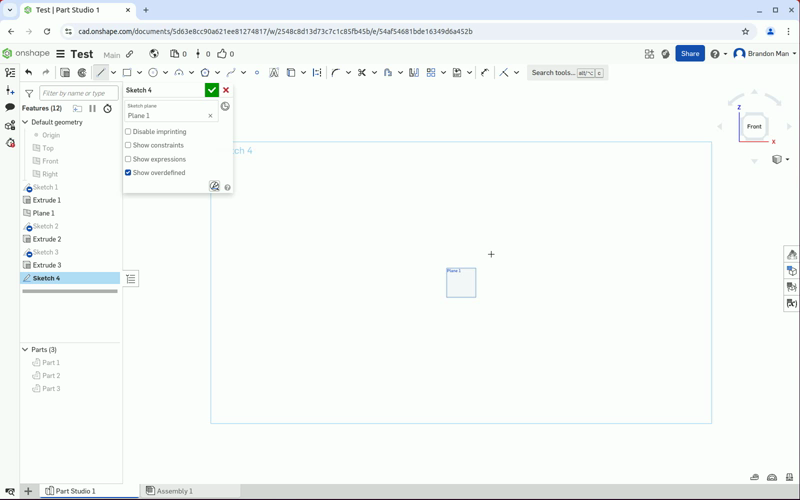
key_up(shift)
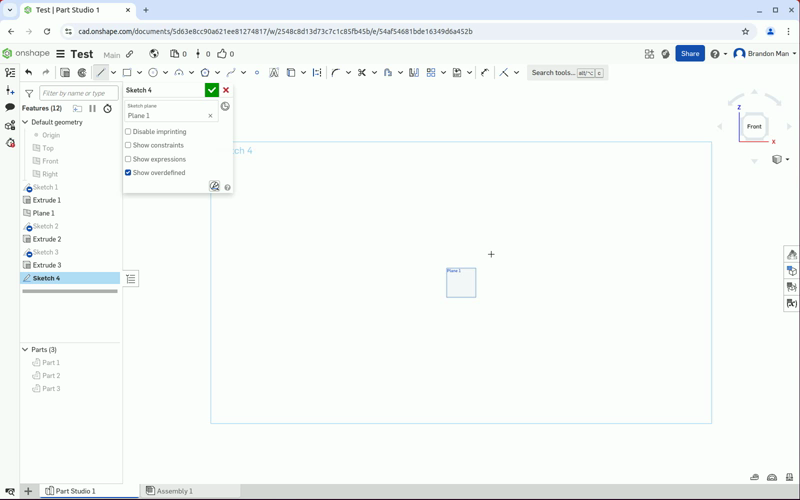
key_down(shift)
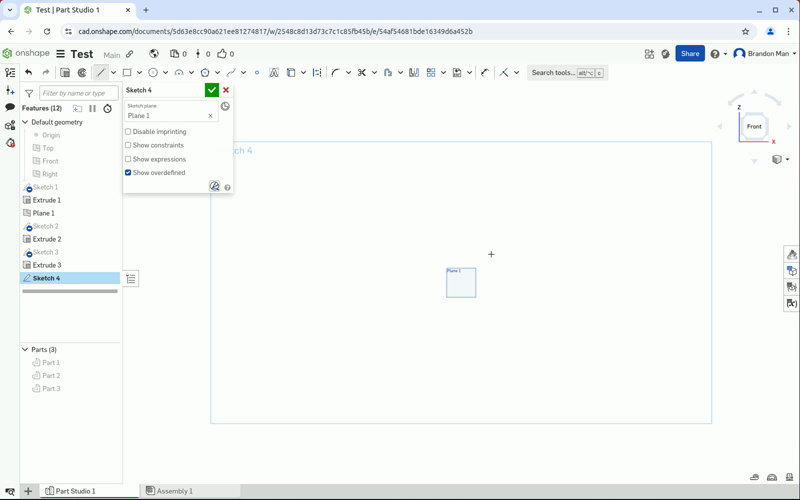
mouse_move(563, 253)
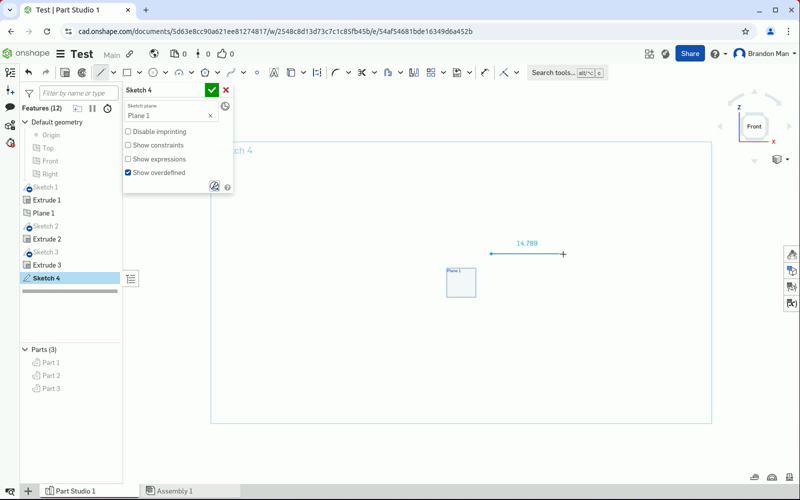
click(563, 253)
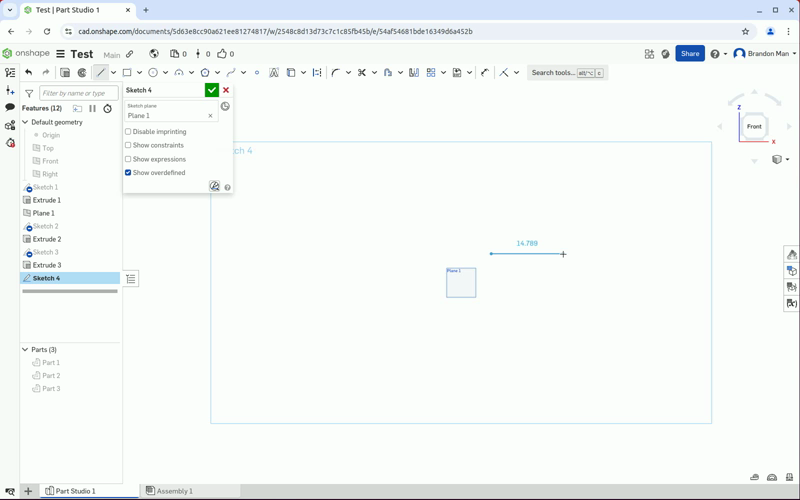
key_up(shift)
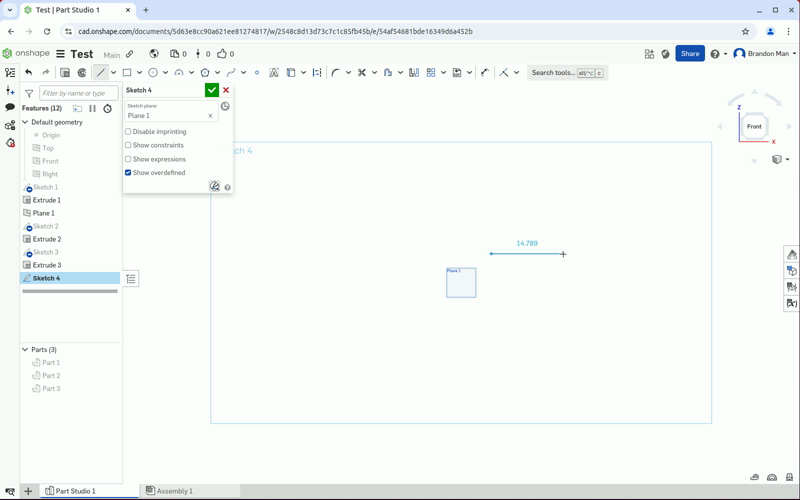
key_down(shift)
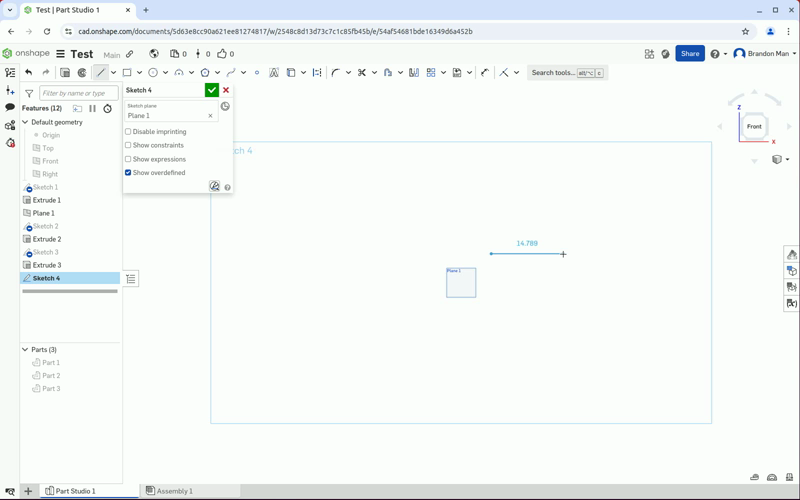
mouse_move(563, 181)
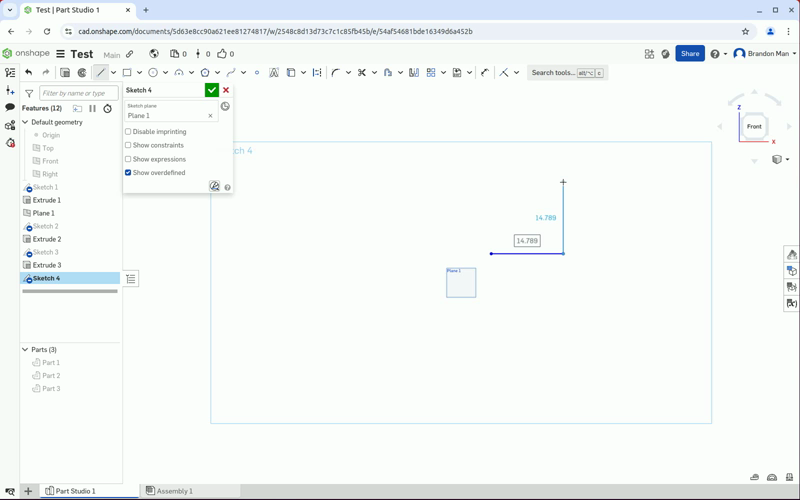
click(563, 181)
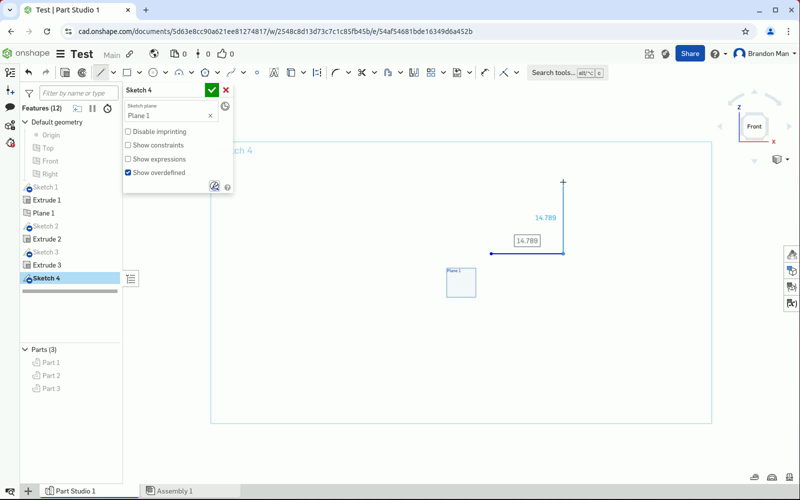
key_up(shift)
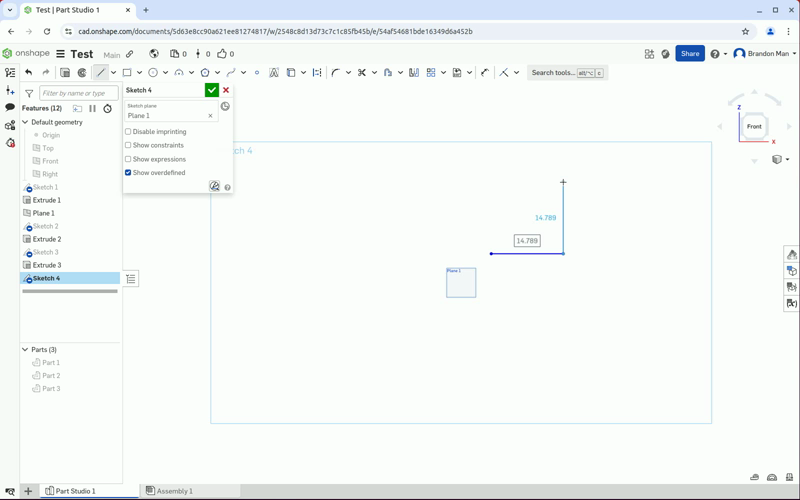
key_down(shift)
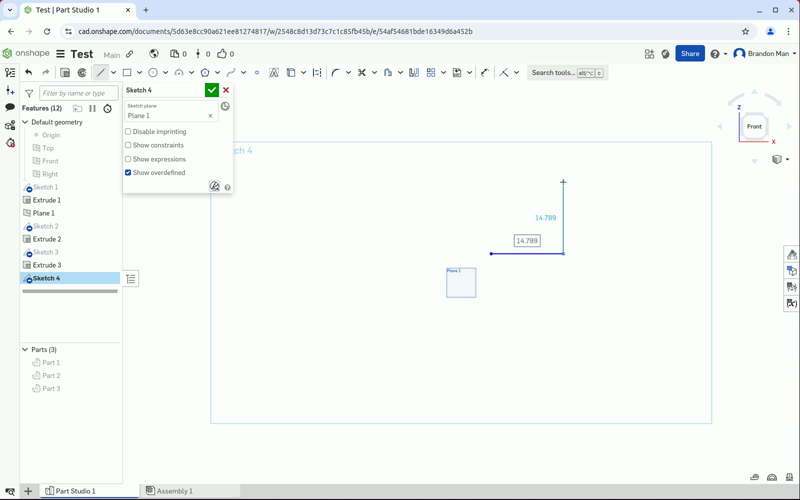
mouse_move(491, 181)
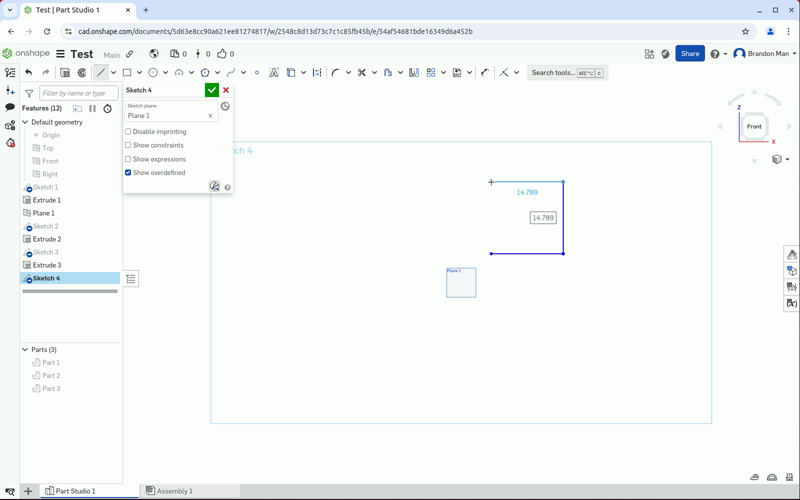
click(491, 181)
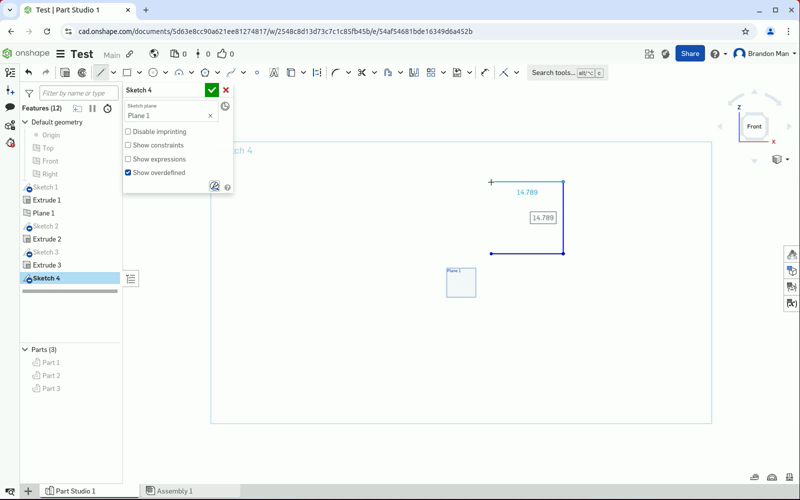
key_up(shift)
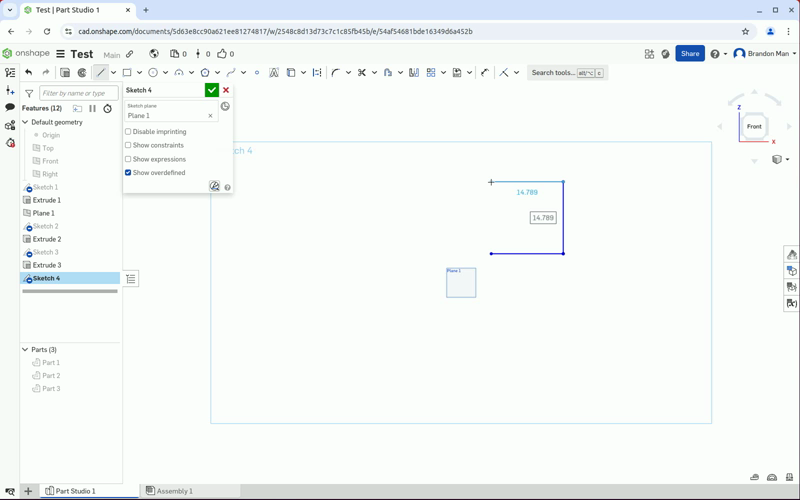
key_down(shift)
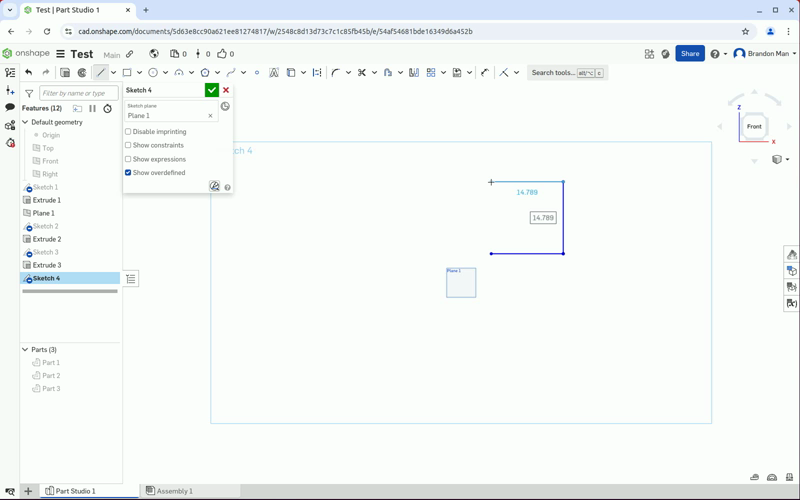
mouse_move(491, 253)
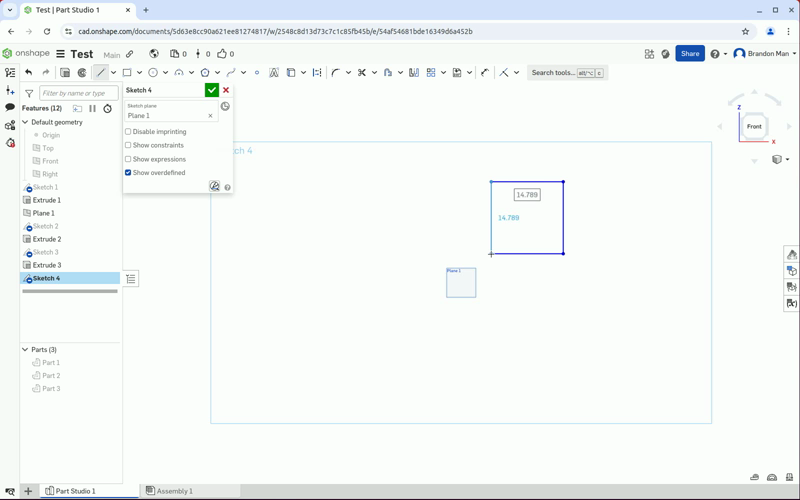
key_up(shift)
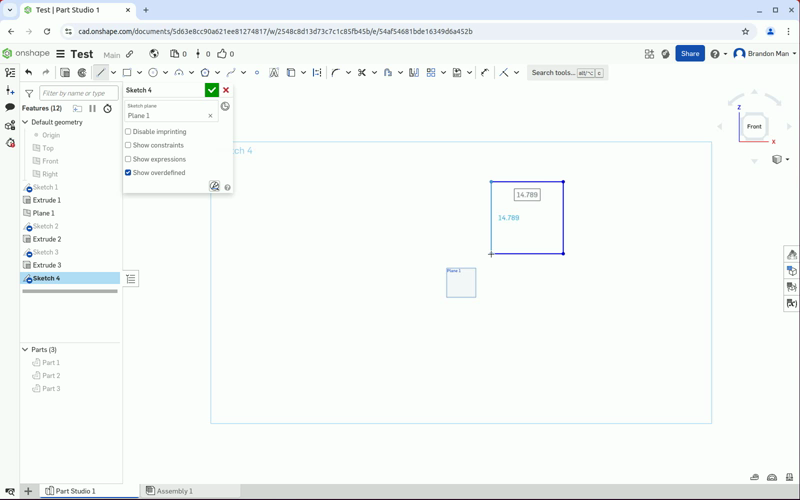
click(491, 253)
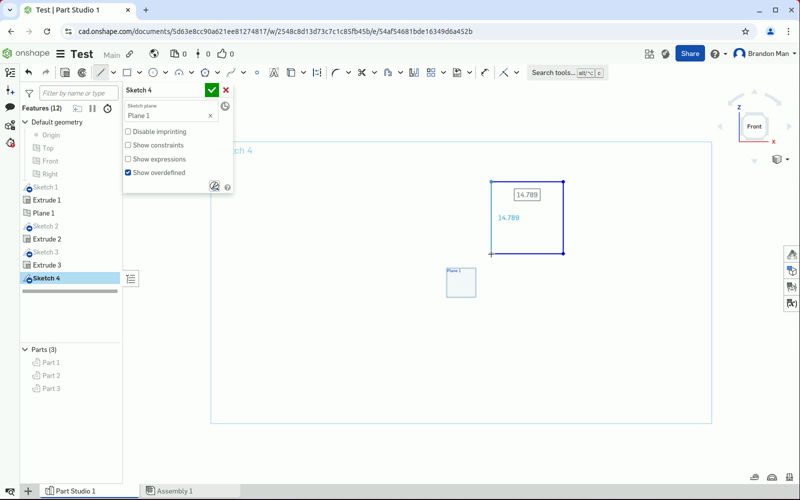
key(esc)
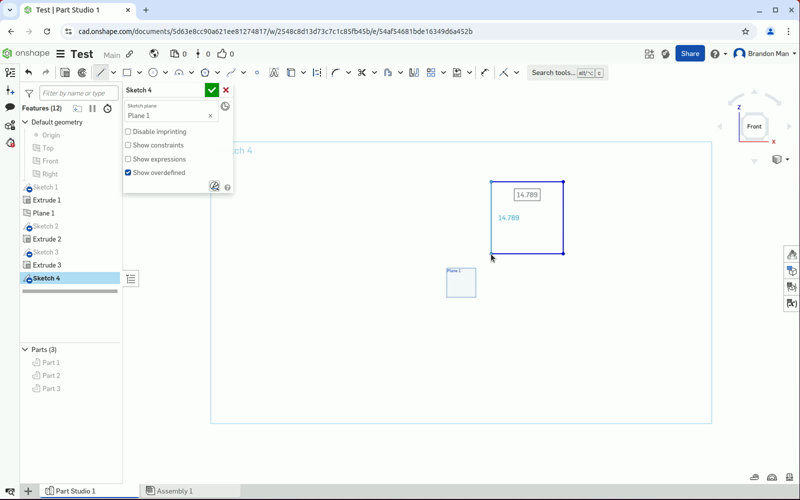
mouse_move(494, 187)
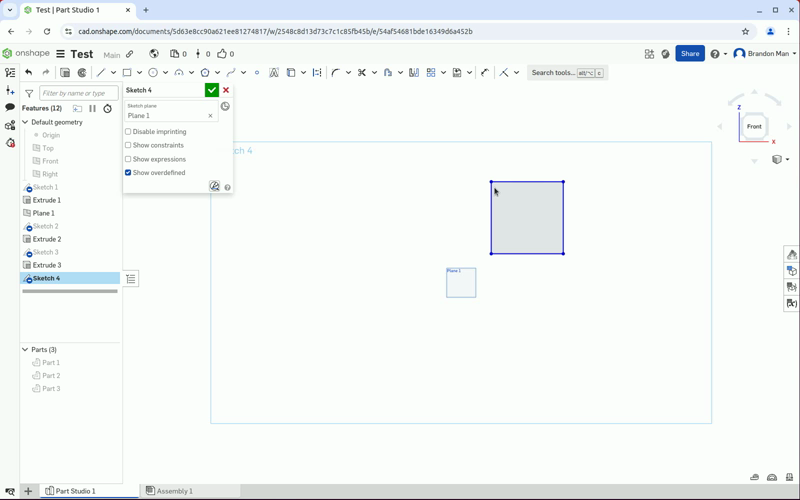
click(494, 187)
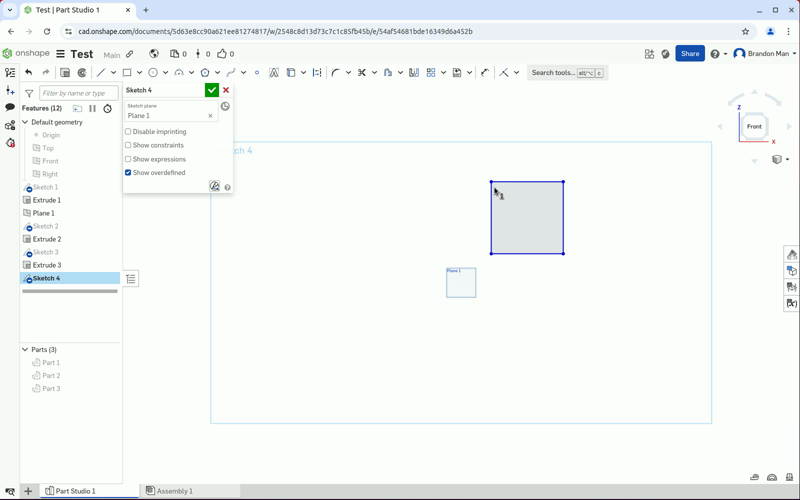
mouse_move(73, 352)
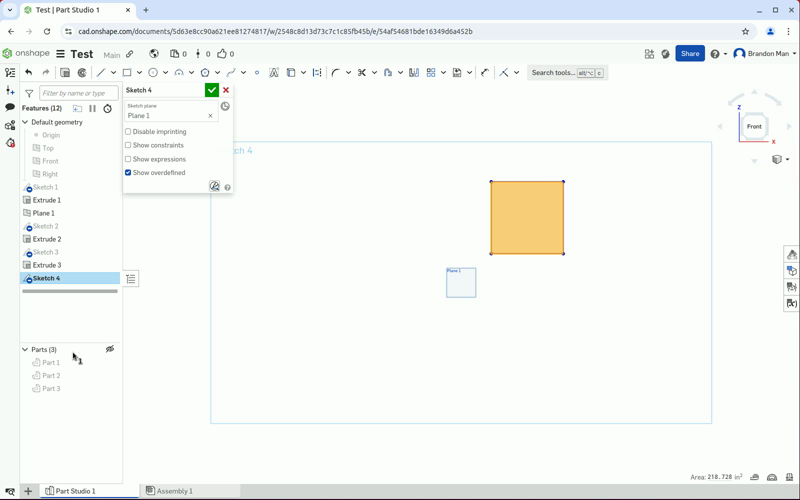
key(shift+y)
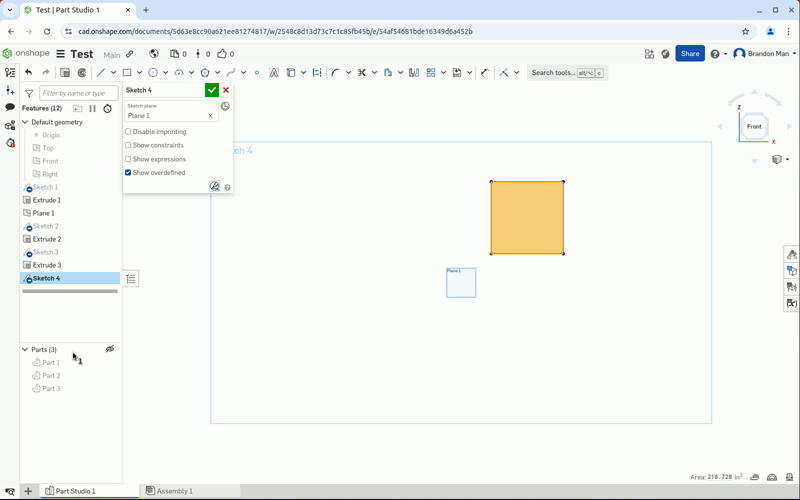
key(shift+e)
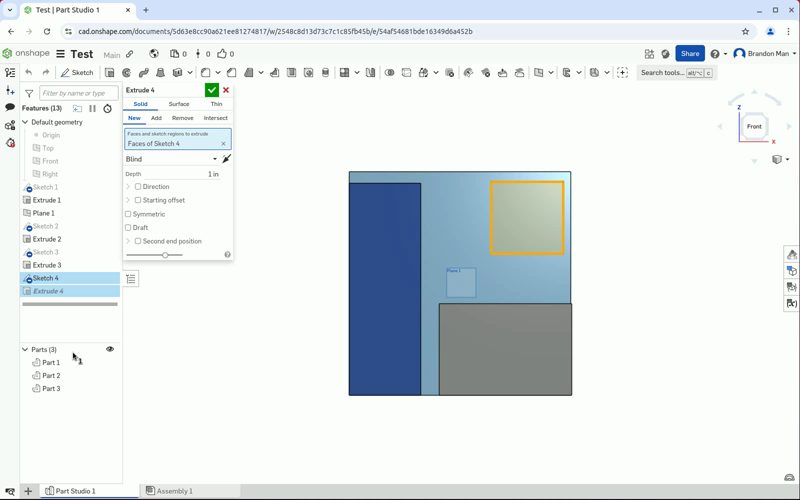
mouse_move(143, 106)
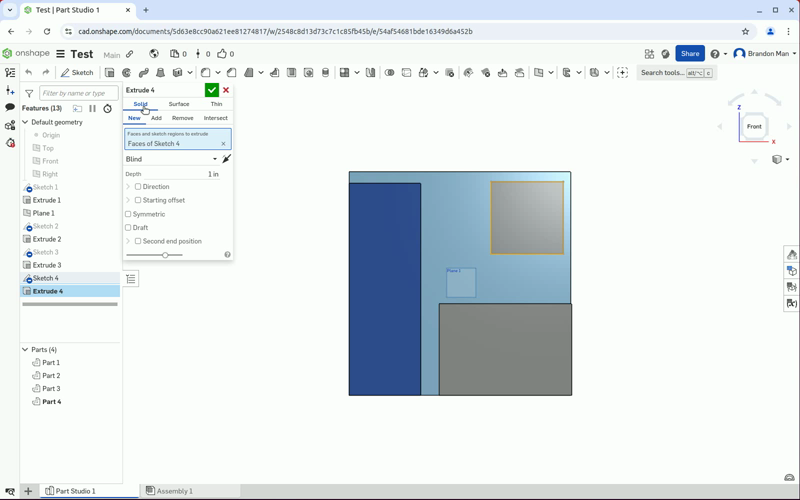
click(143, 106)
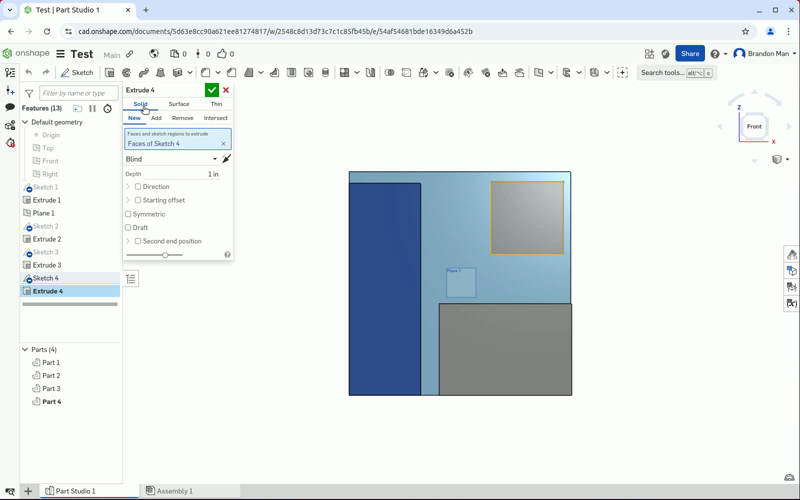
mouse_move(137, 120)
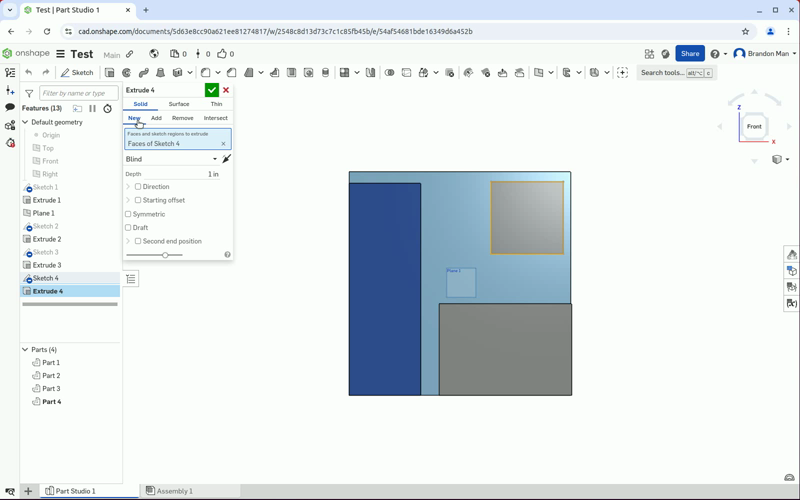
click(137, 120)
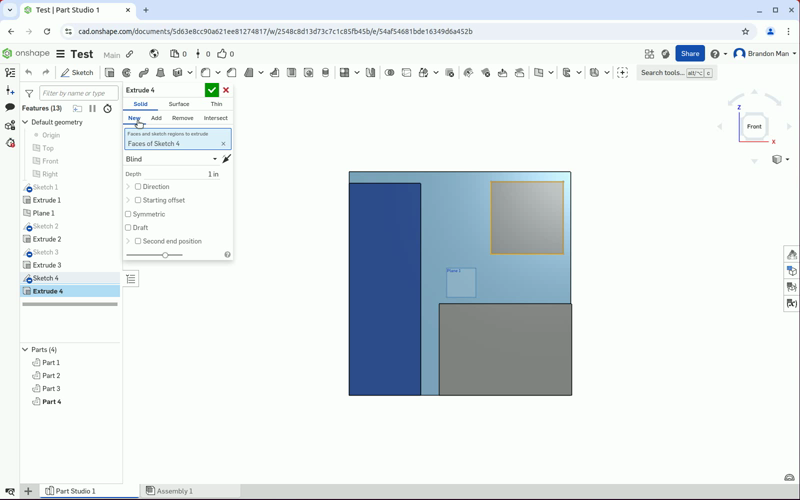
key(tab, 4)
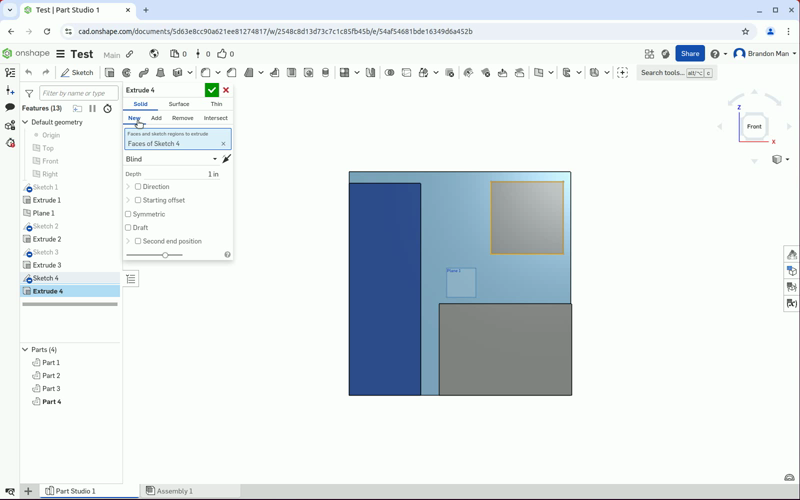
text(12.036)
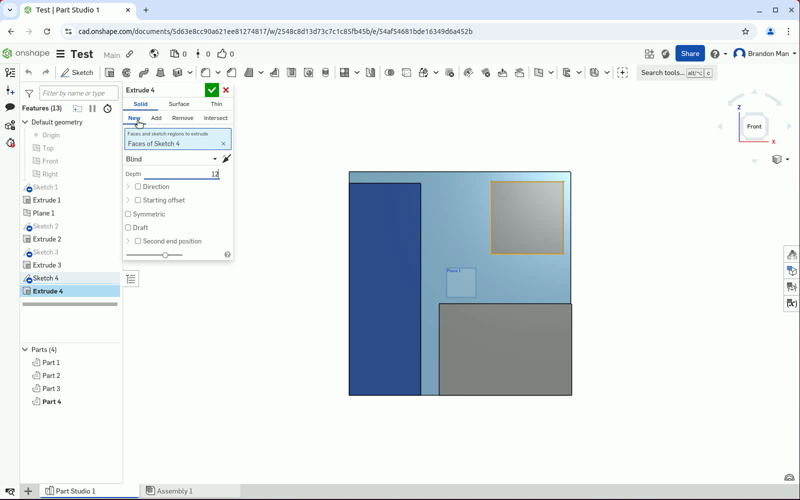
key(enter)
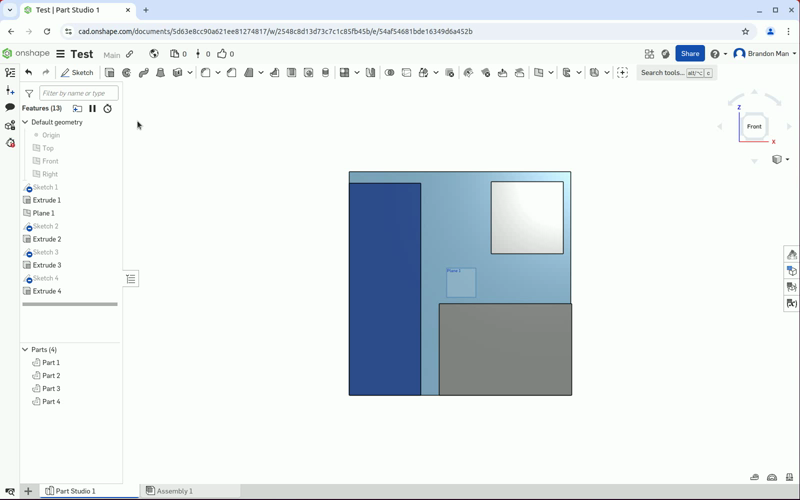
key(shift+h)
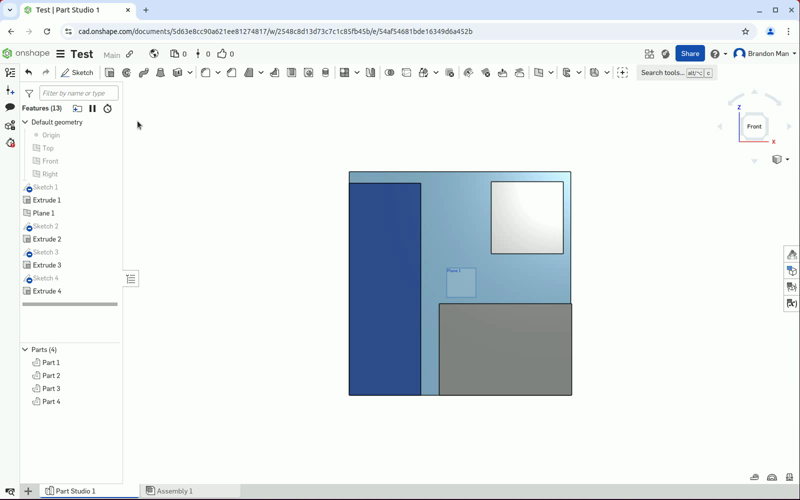
key(shift+h)
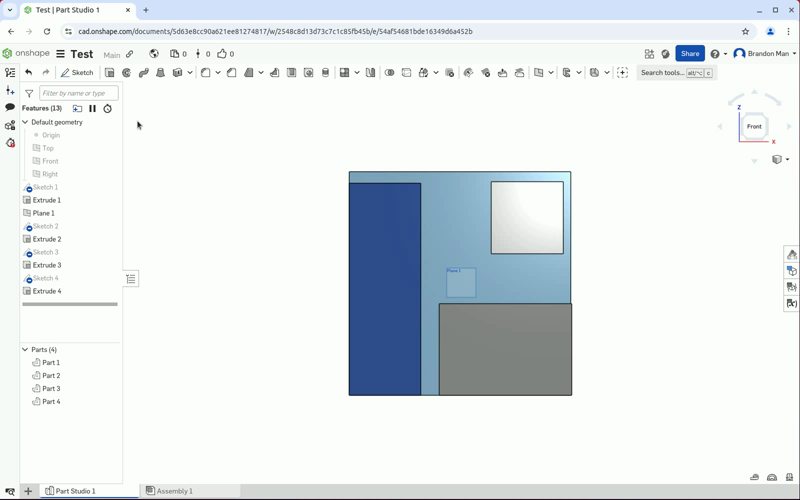
mouse_move(73, 189)
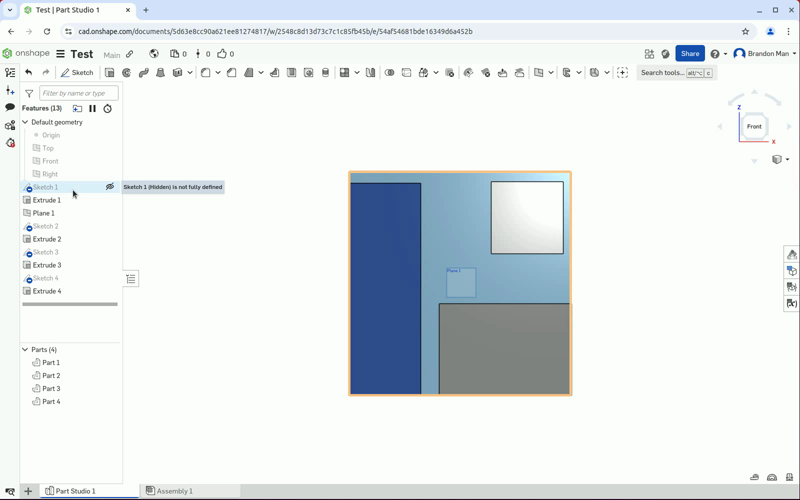
click(73, 189)
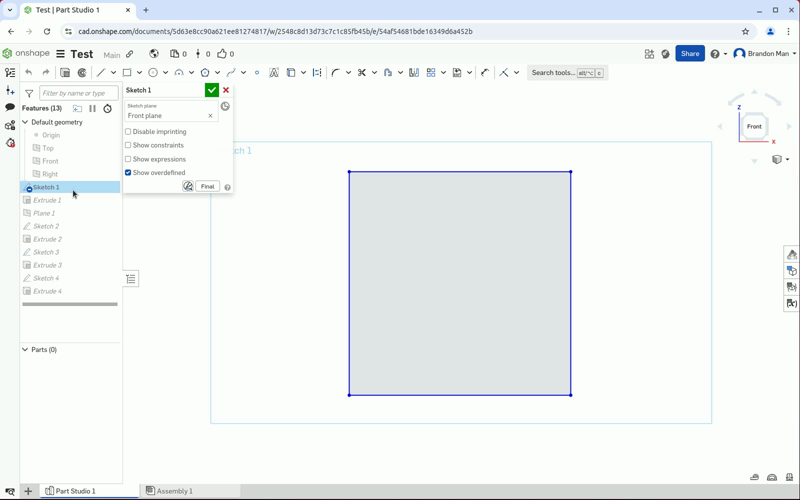
mouse_move(229, 92)
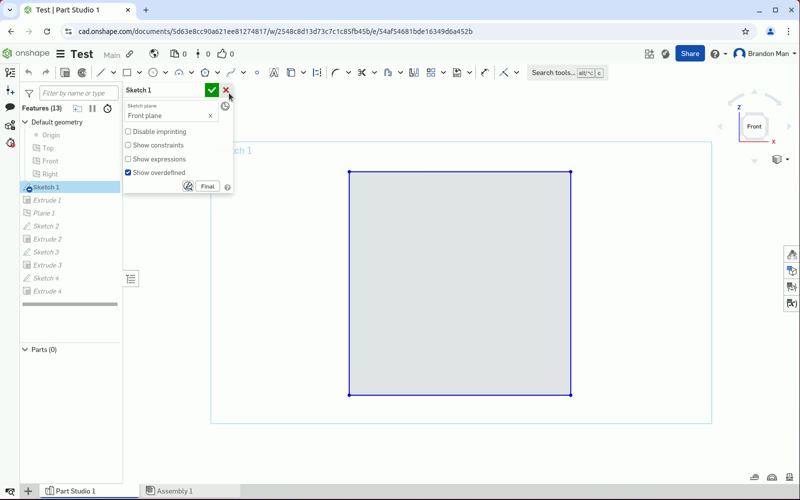
click(229, 92)
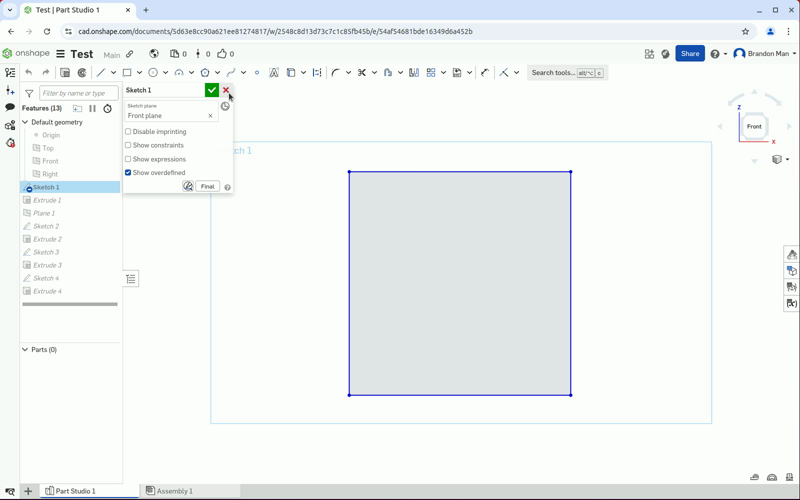
key(shift+s)
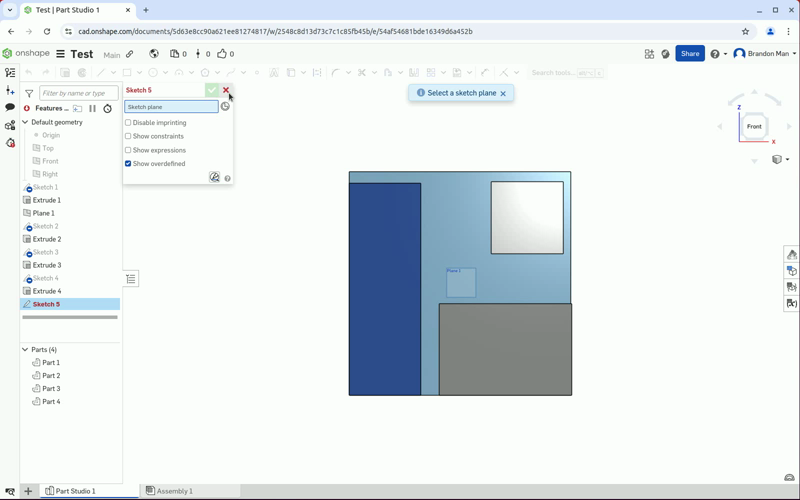
mouse_move(73, 215)
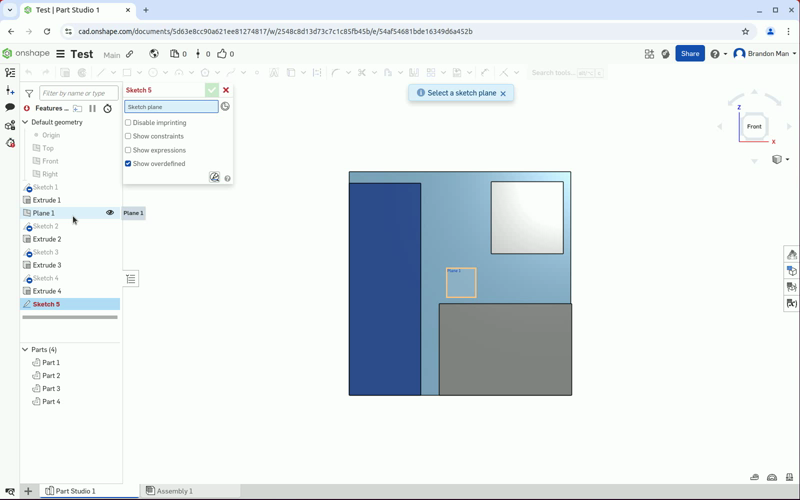
click(73, 215)
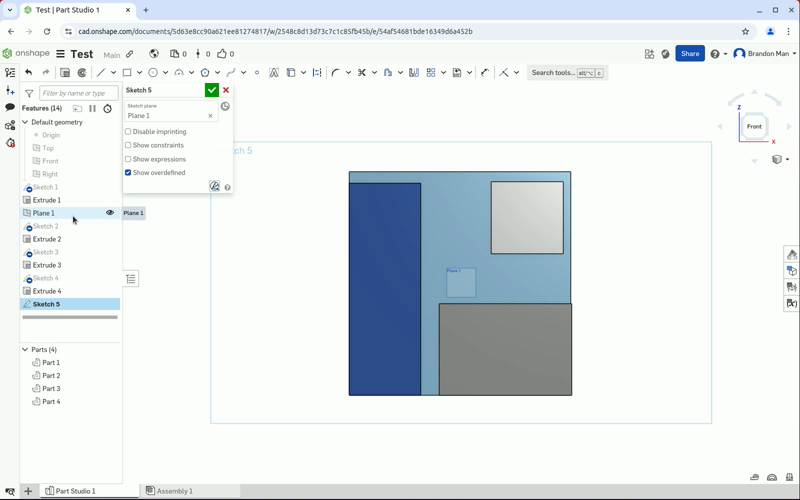
mouse_move(73, 352)
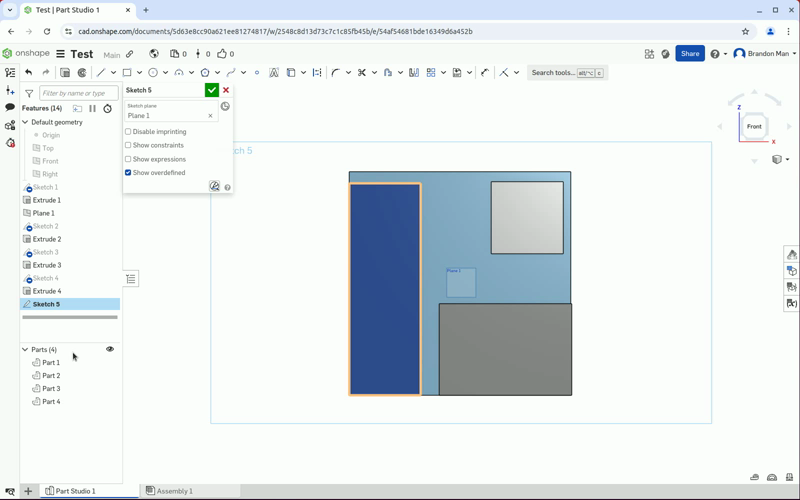
key(y)
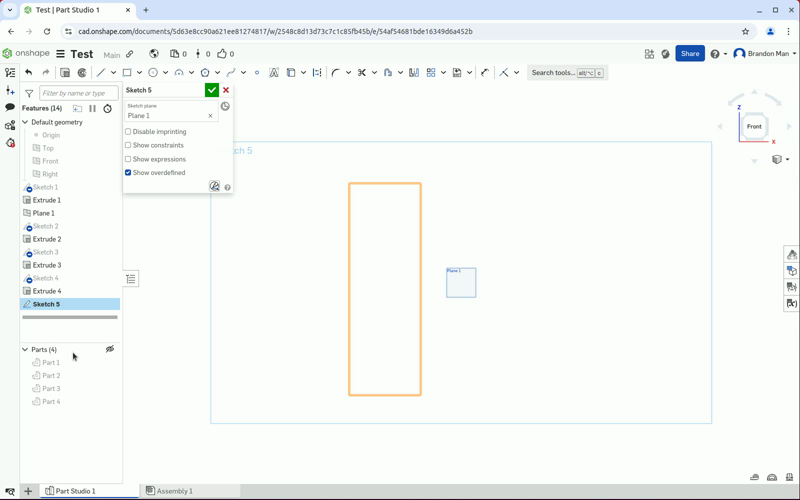
key(l)
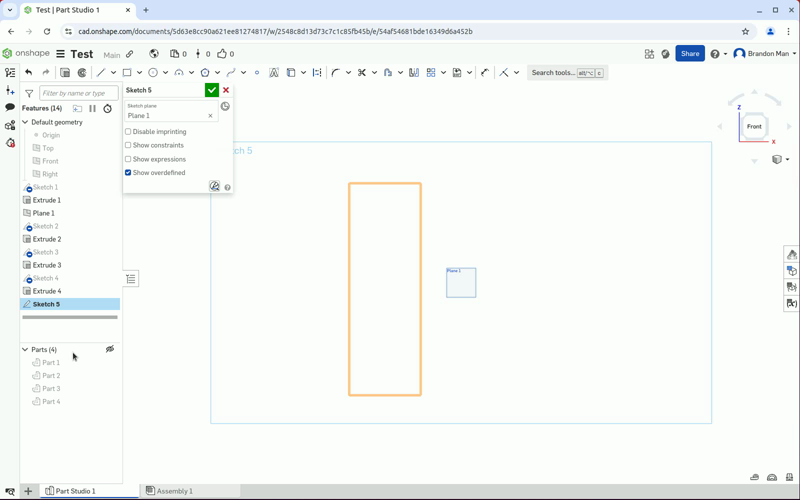
key_down(shift)
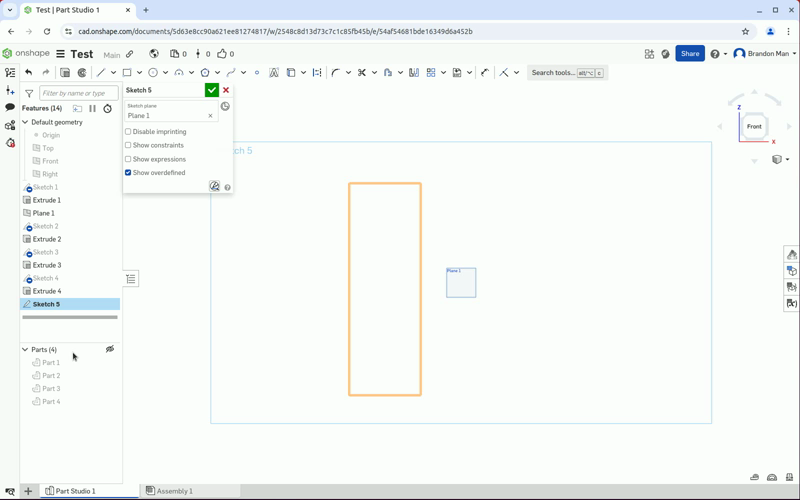
mouse_move(420, 253)
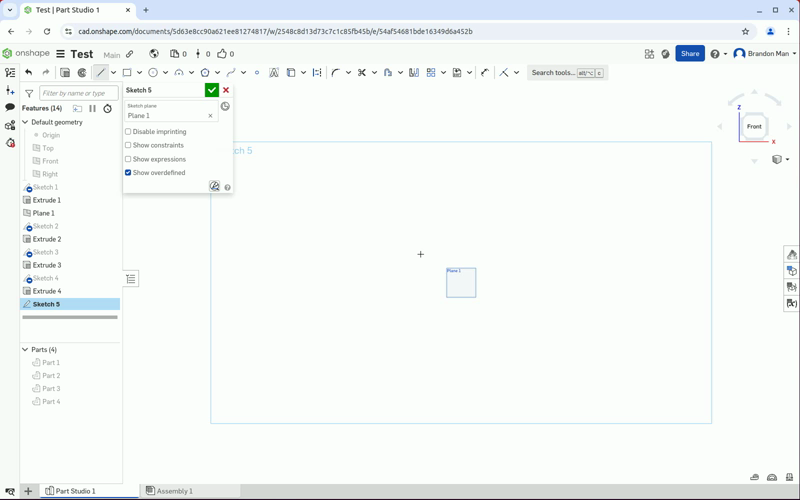
click(420, 253)
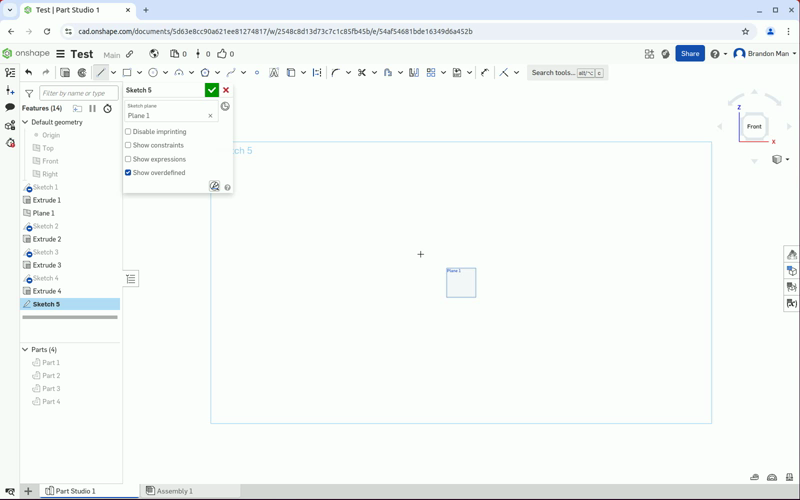
key_up(shift)
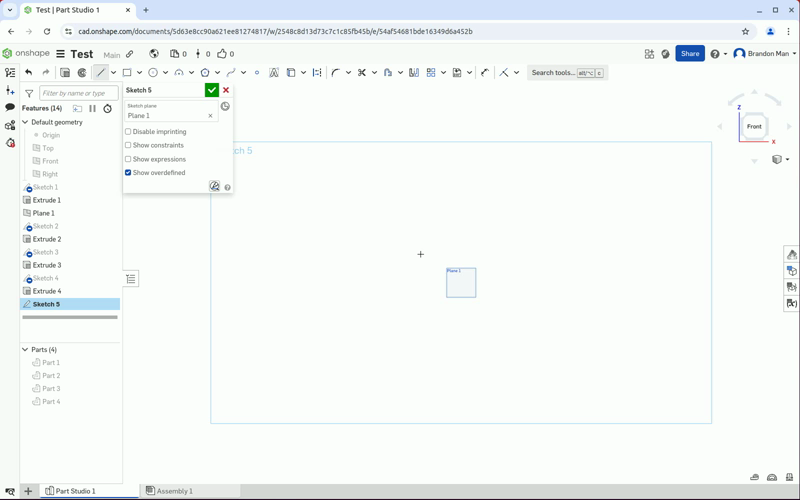
key_down(shift)
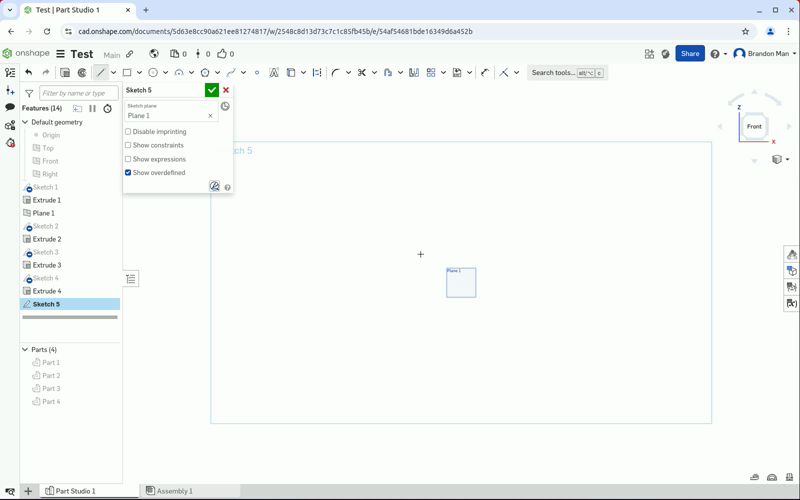
mouse_move(492, 253)
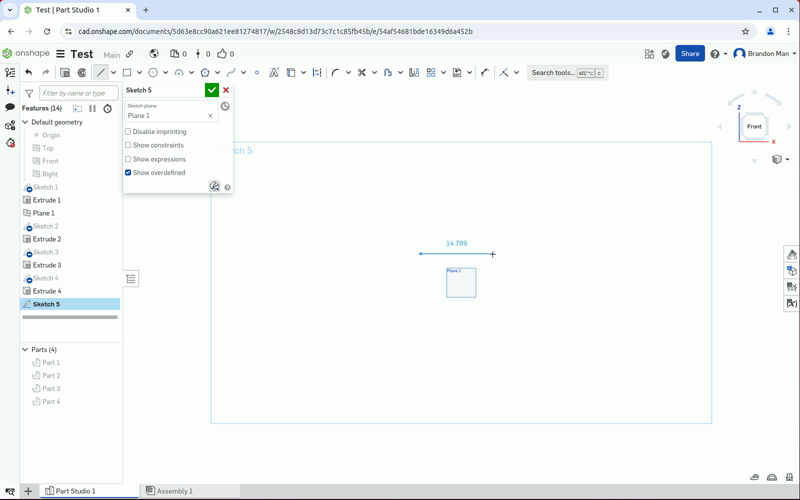
click(492, 253)
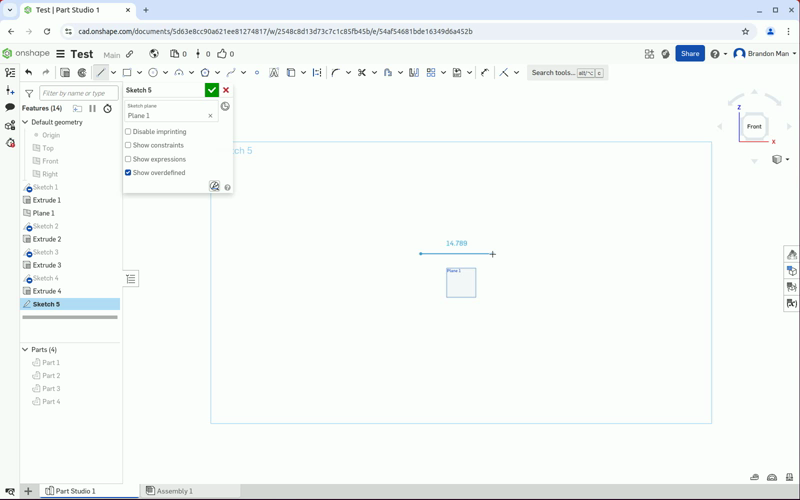
key_up(shift)
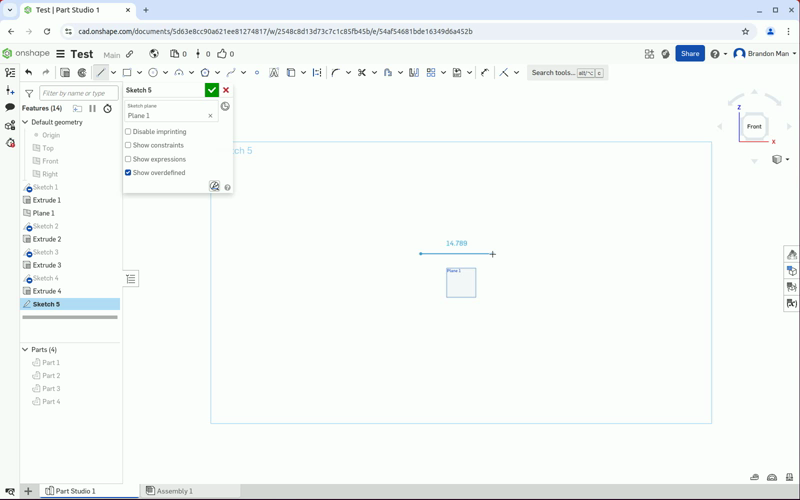
key_down(shift)
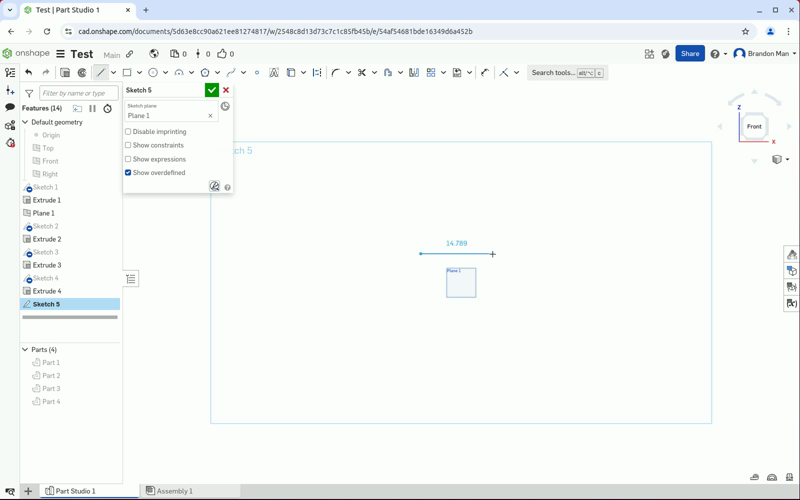
mouse_move(492, 181)
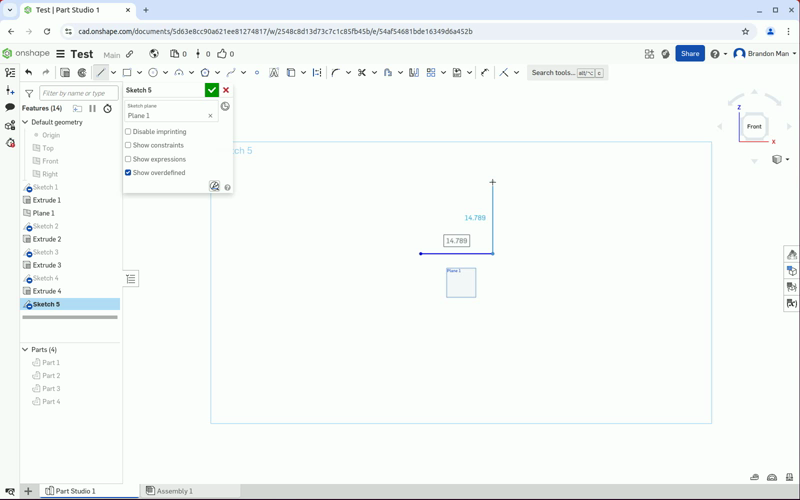
click(492, 181)
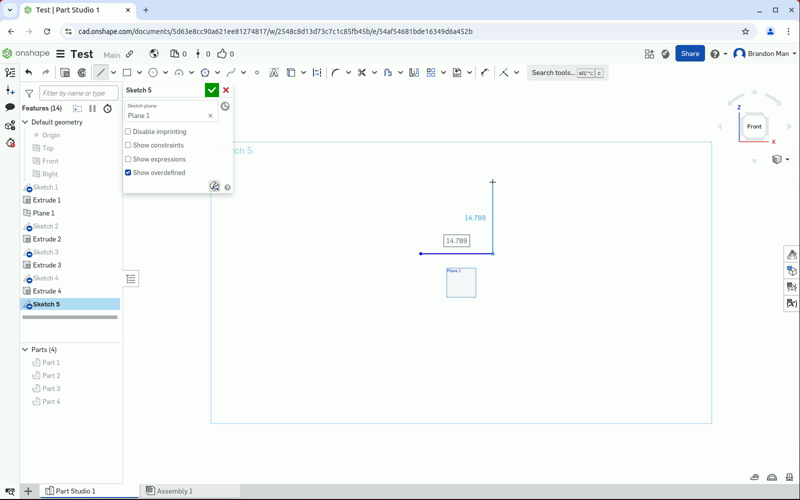
key_up(shift)
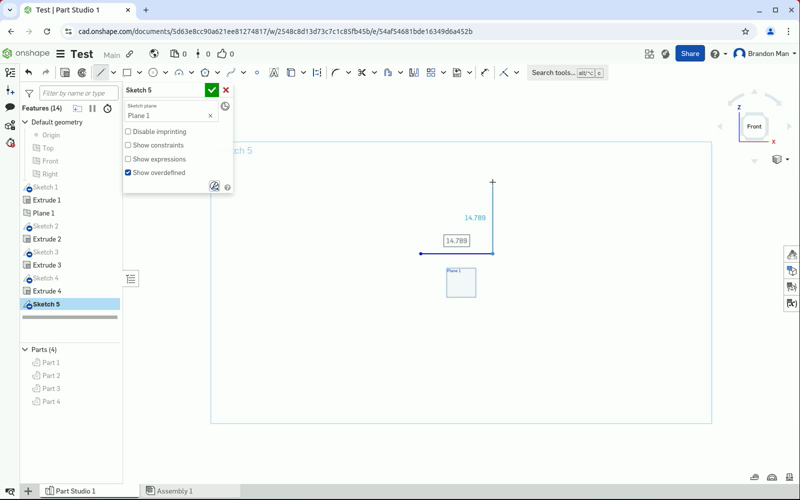
key_down(shift)
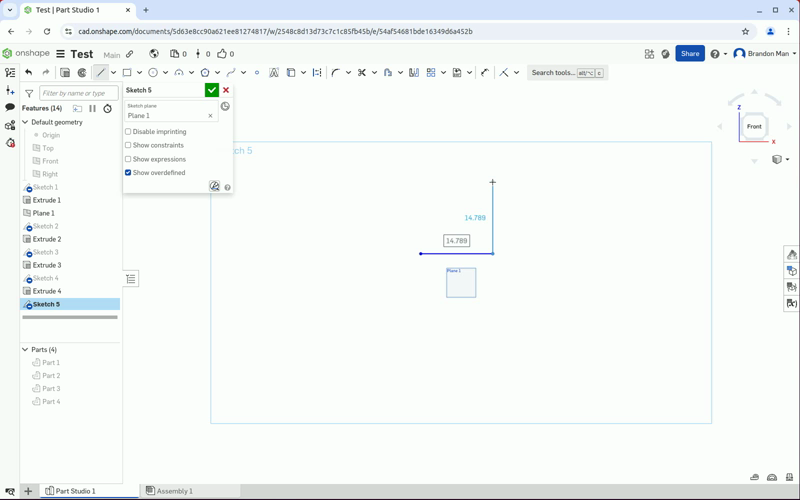
mouse_move(420, 181)
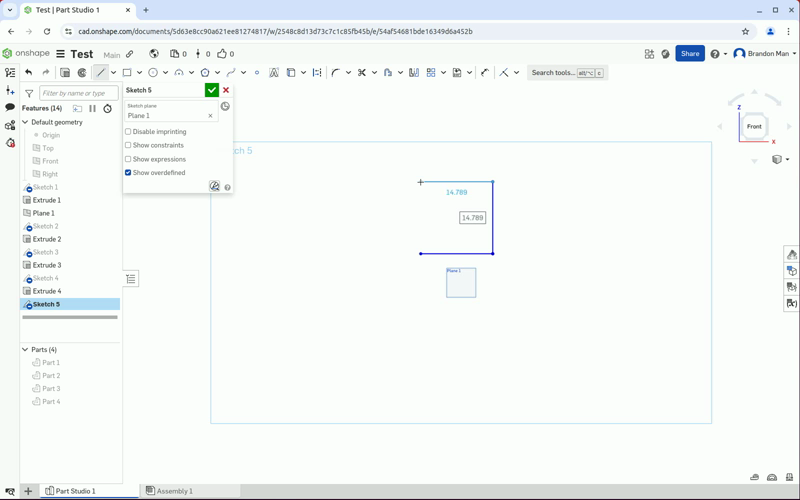
click(420, 181)
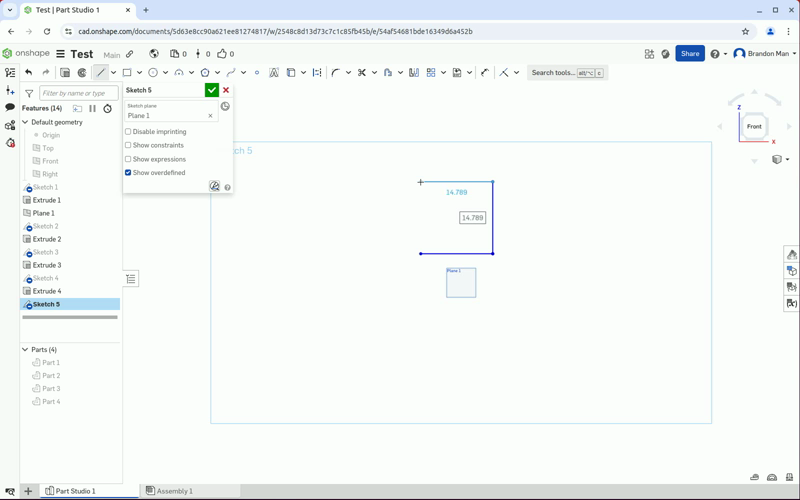
key_up(shift)
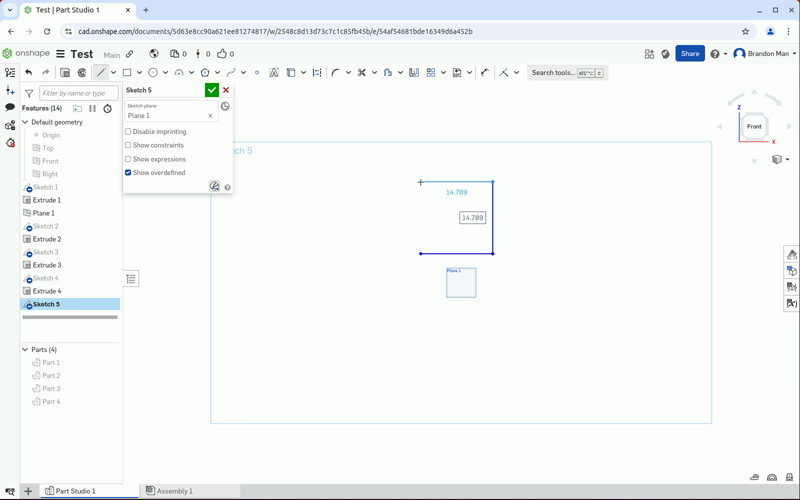
key_down(shift)
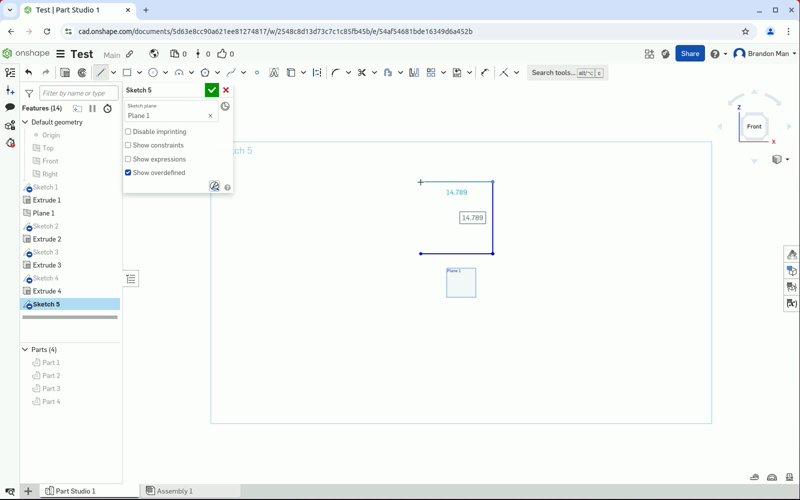
mouse_move(420, 253)
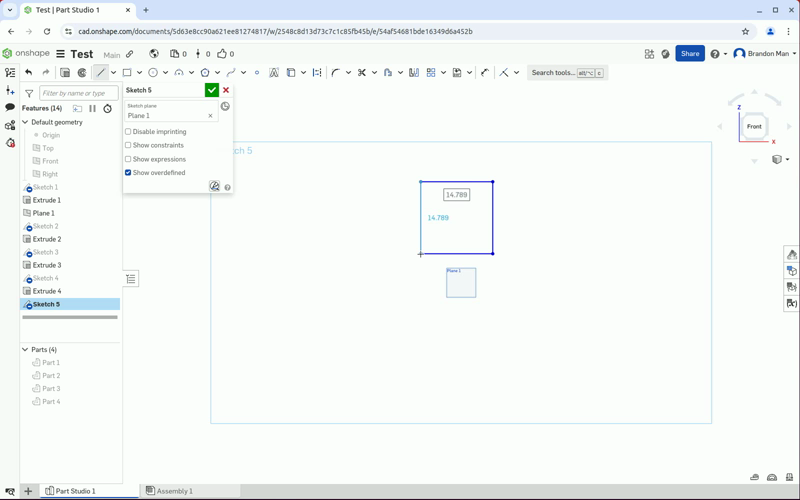
key_up(shift)
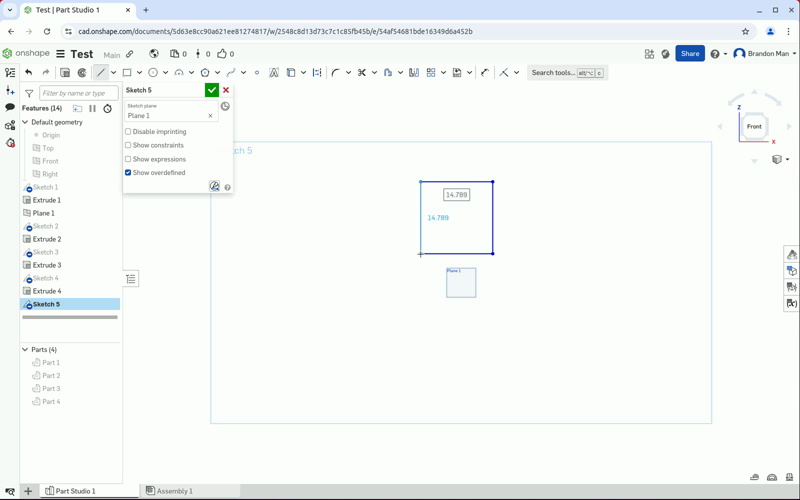
click(420, 253)
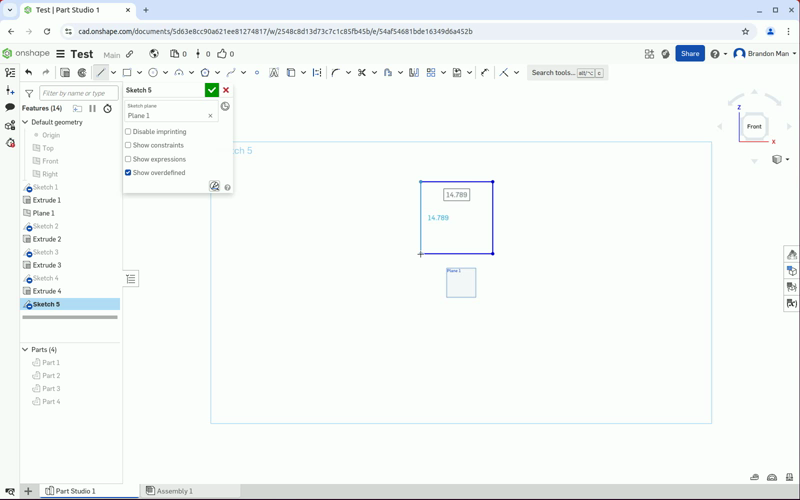
key(esc)
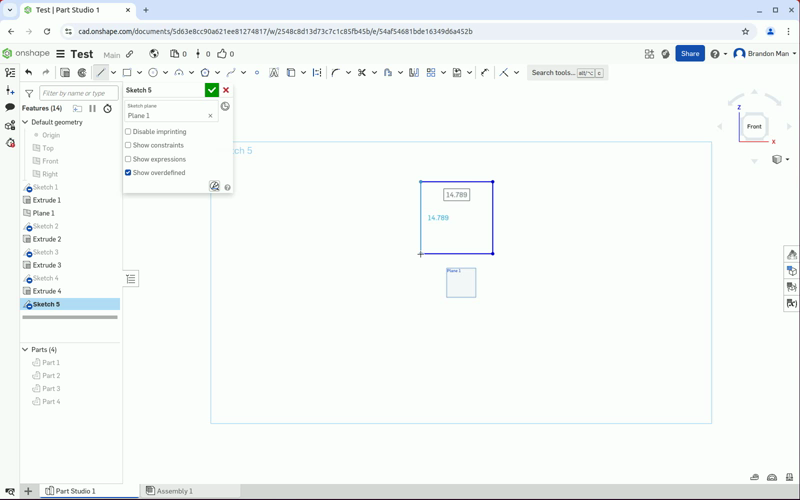
mouse_move(474, 192)
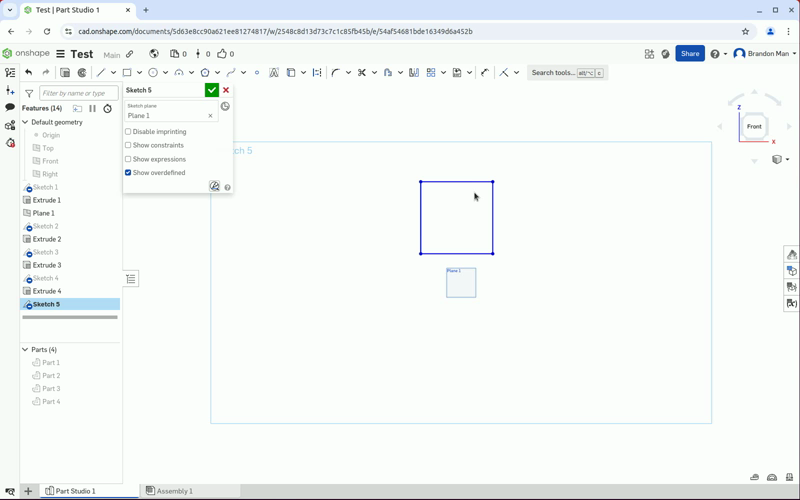
click(474, 192)
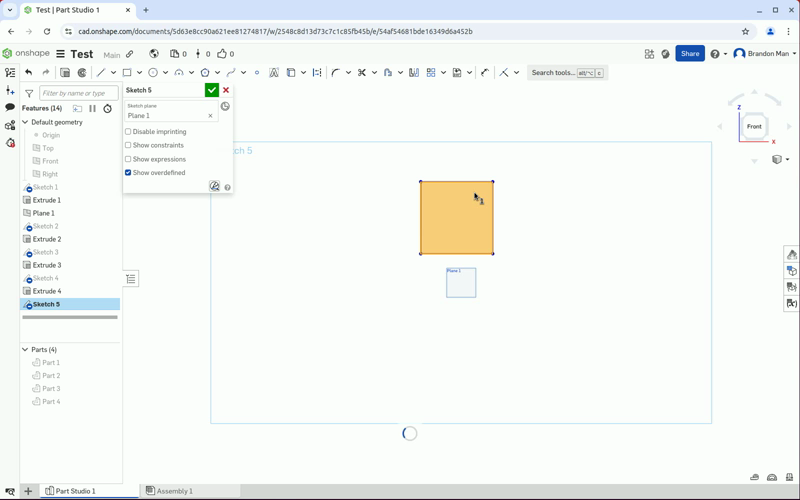
mouse_move(73, 352)
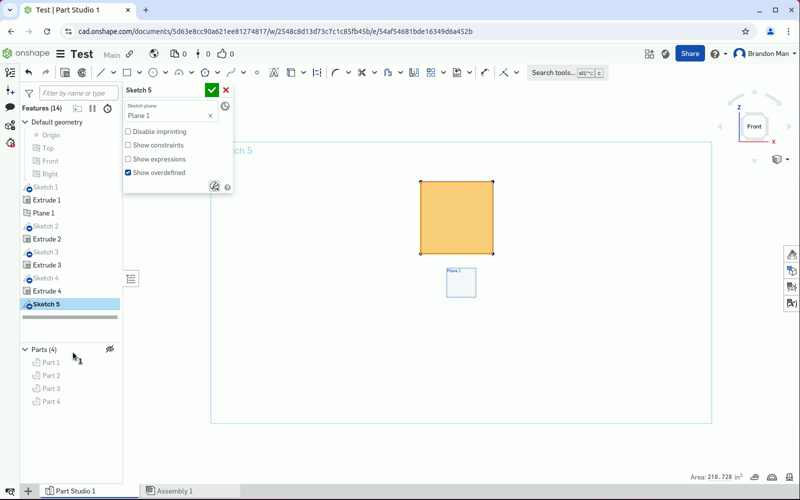
key(shift+y)
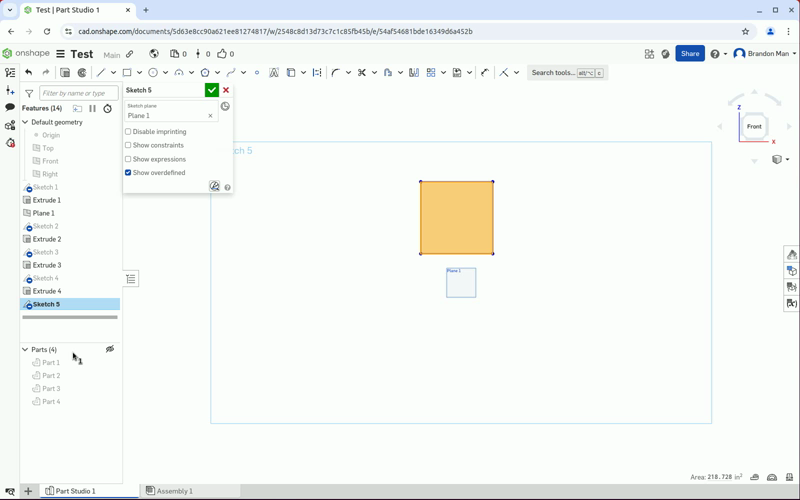
key(shift+e)
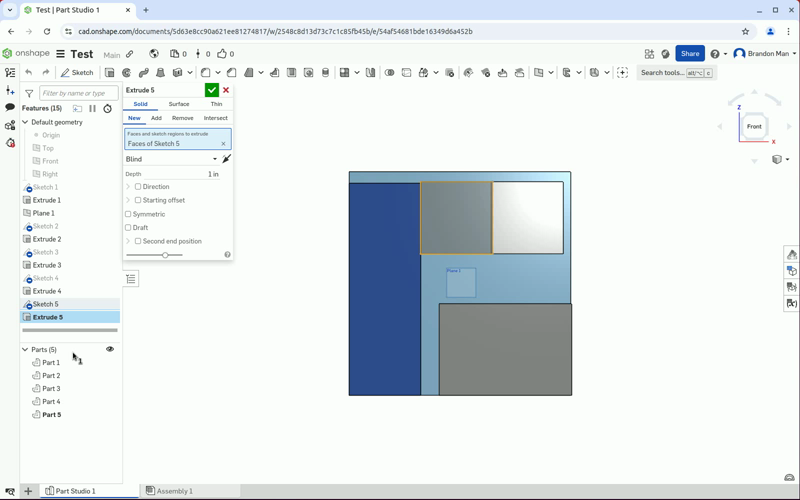
mouse_move(143, 106)
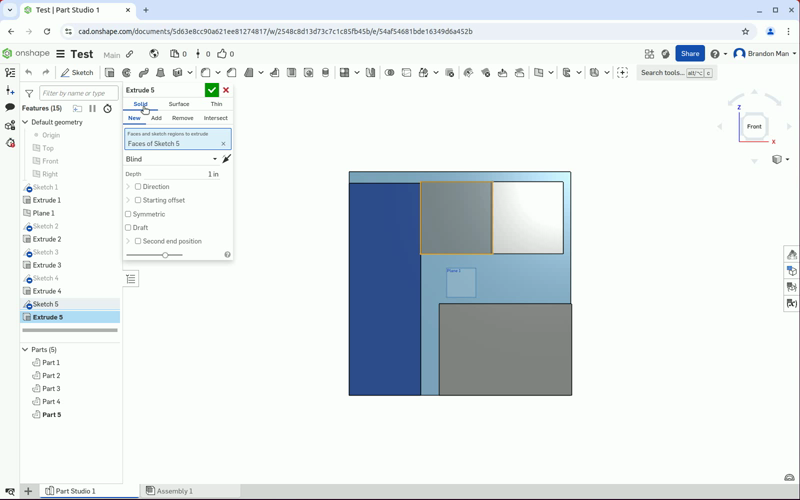
click(143, 106)
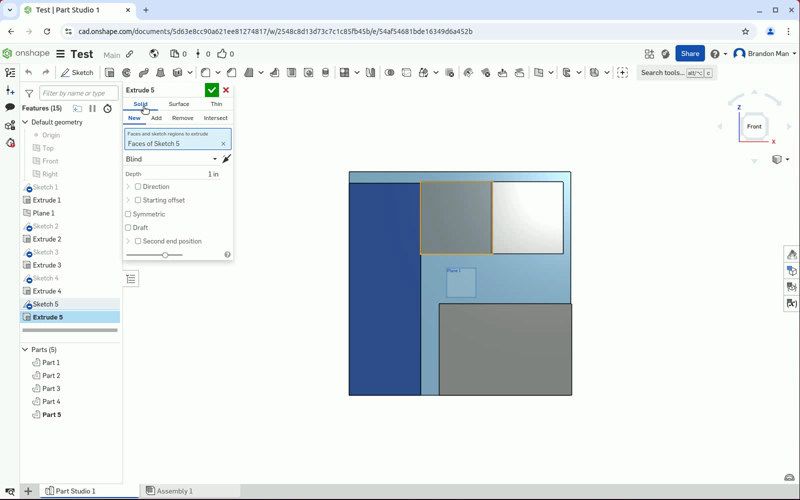
mouse_move(137, 120)
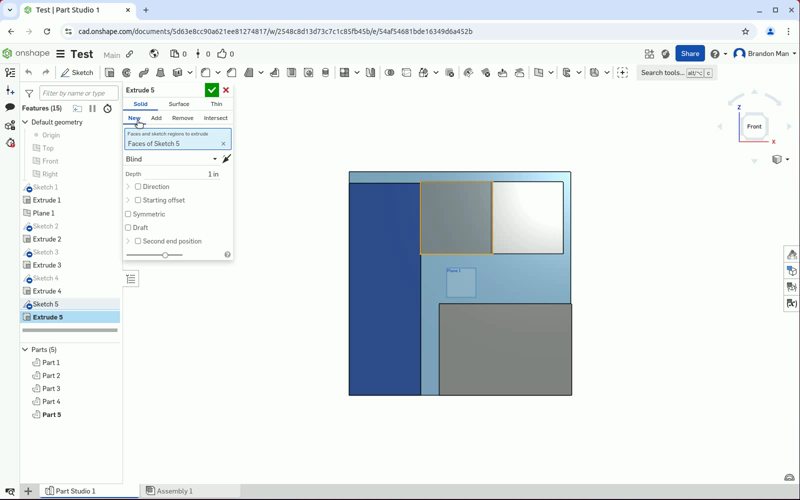
click(137, 120)
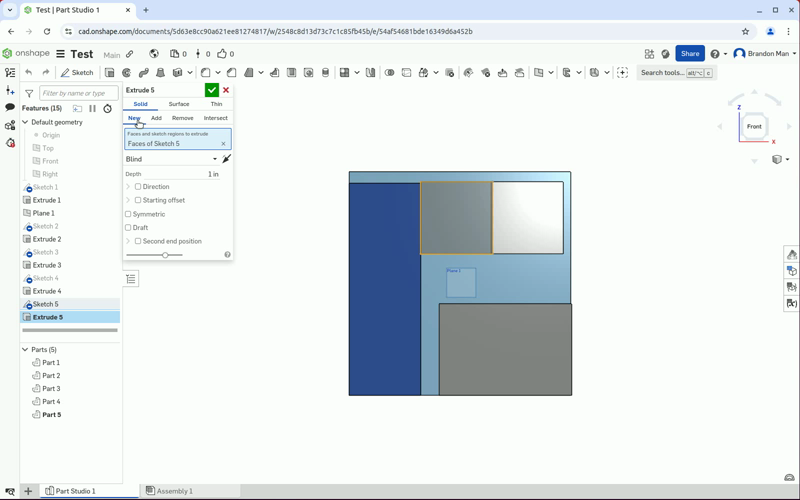
key(tab, 4)
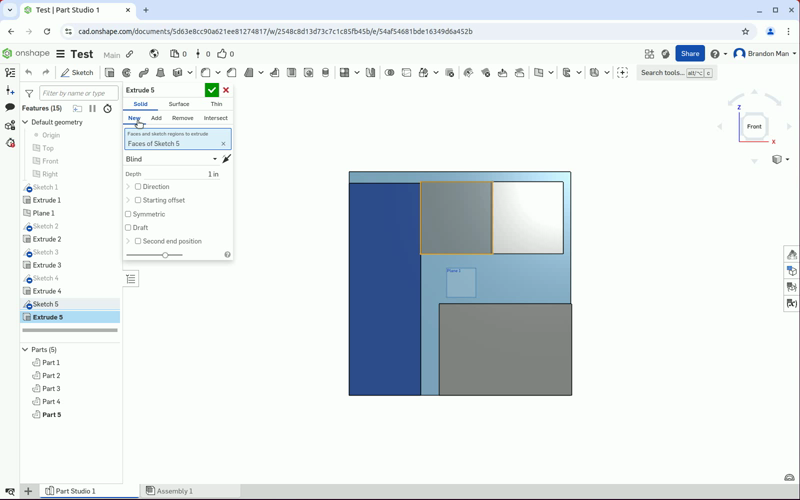
text(12.036)
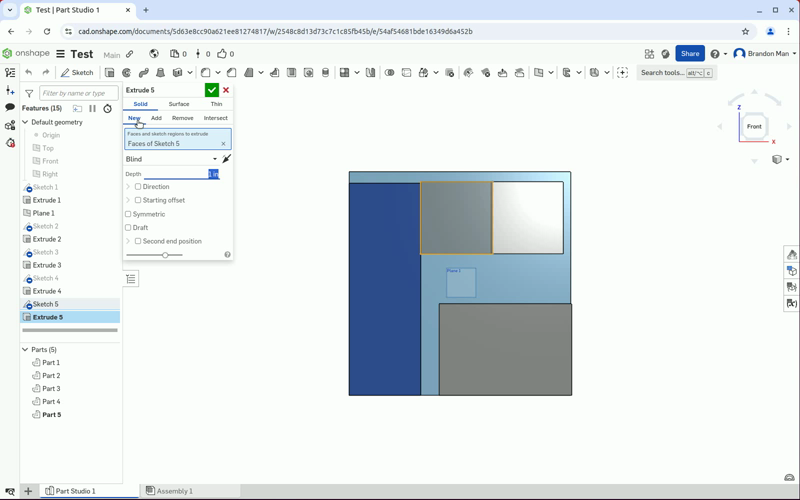
key(enter)
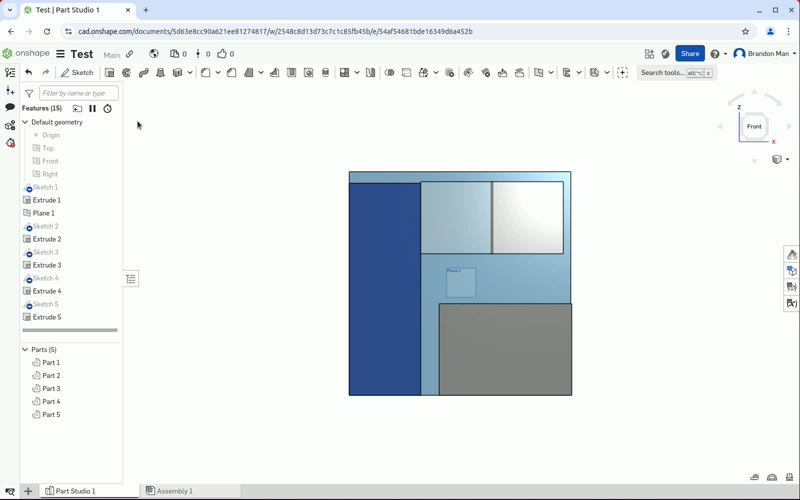
key(shift+h)
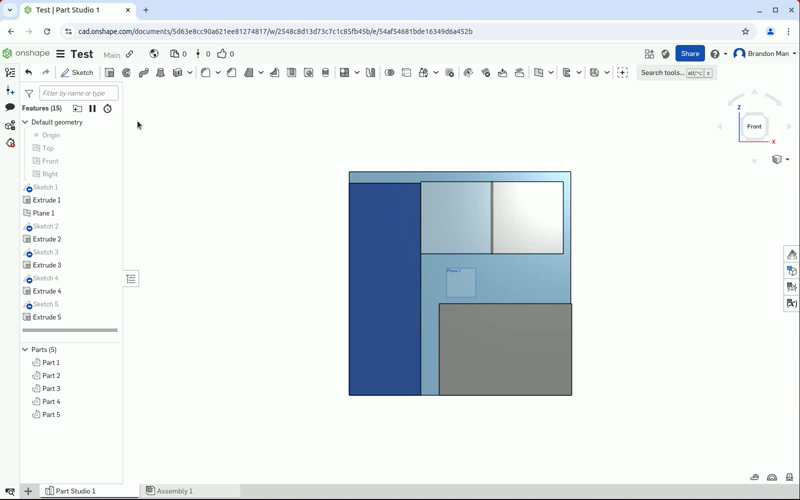
key(shift+h)
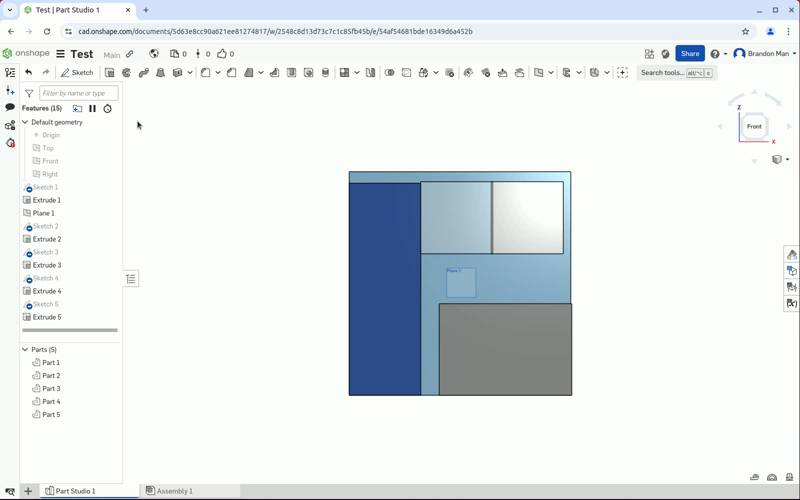
key(shift+7)
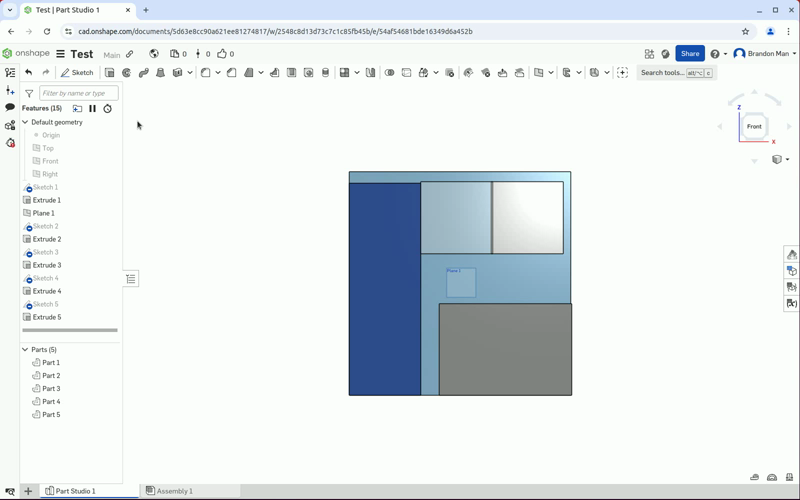
key(left, 2)
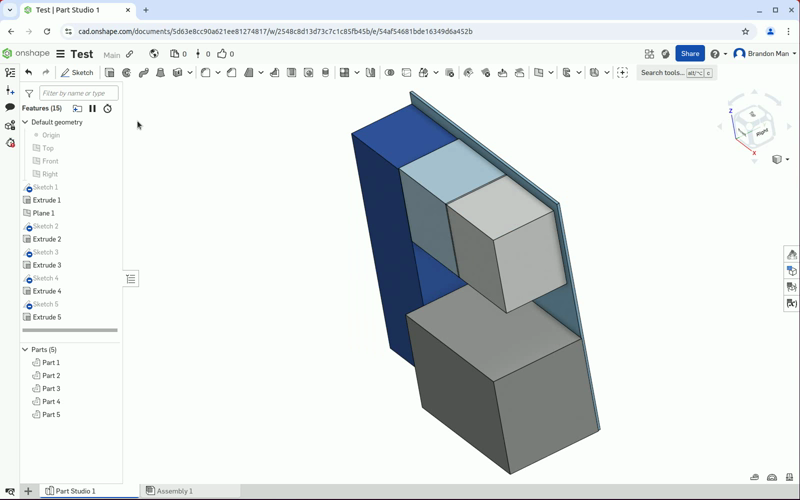
key(down, 2)
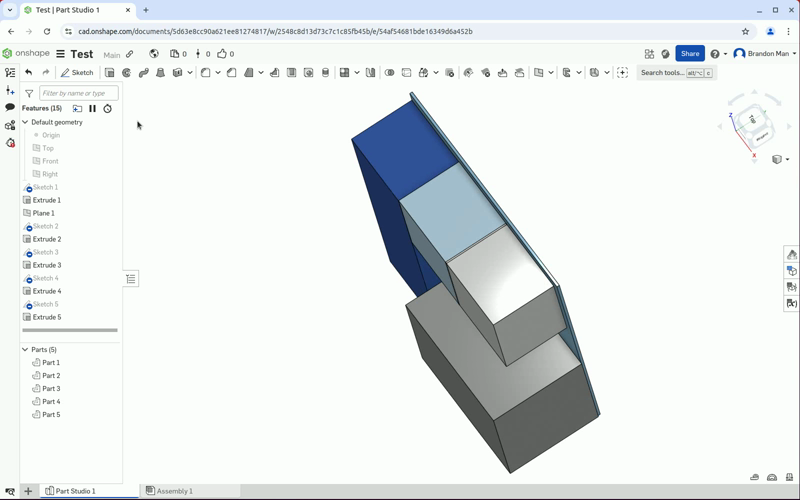
key(up, 2)
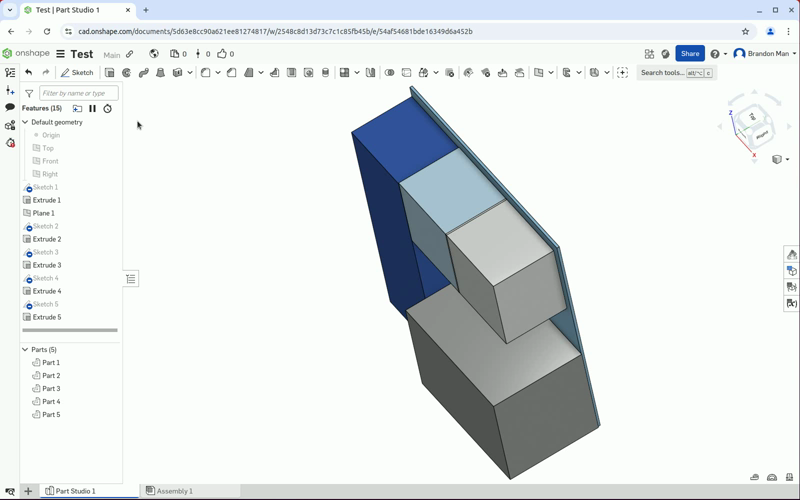
key(right, 2)
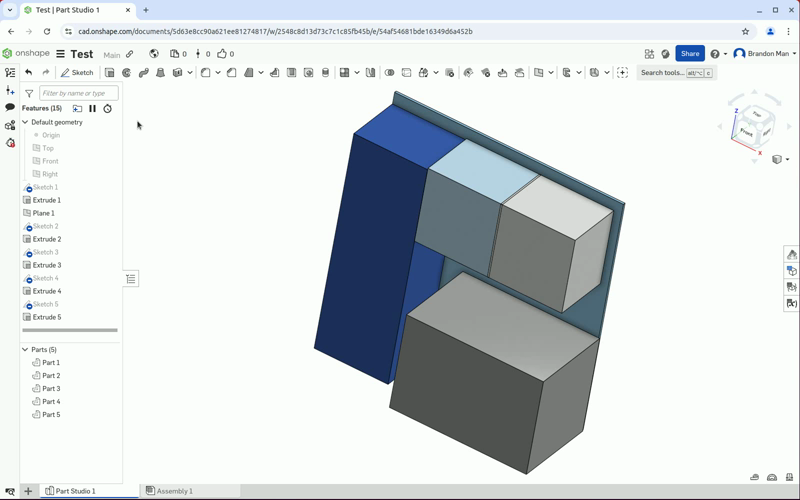
mouse_move(73, 189)
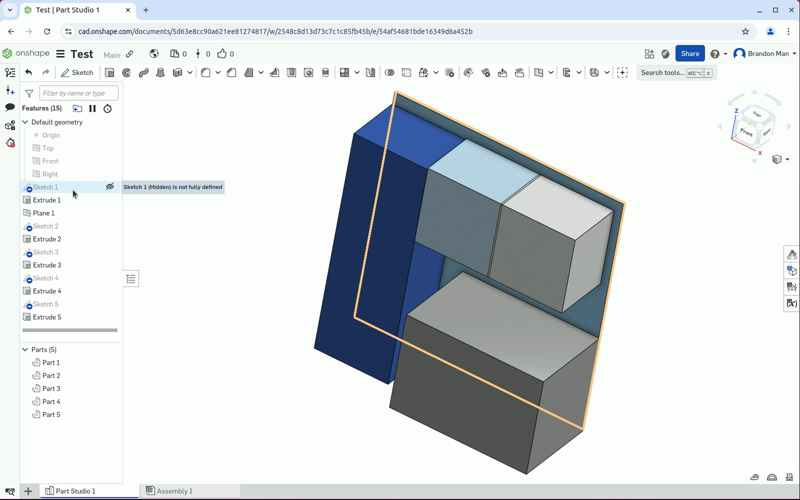
click(73, 189)